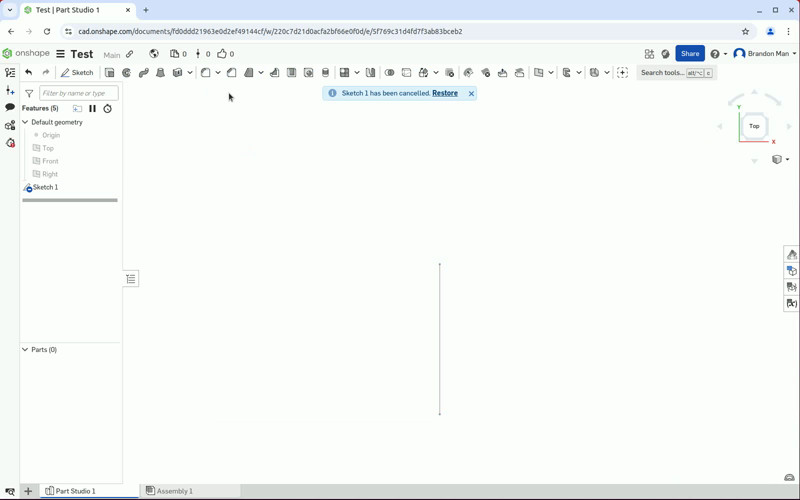
key(shift+h)
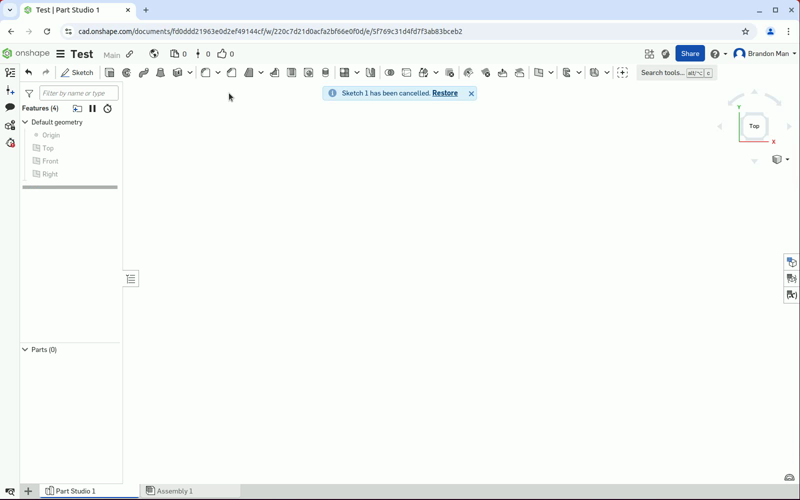
mouse_move(73, 352)
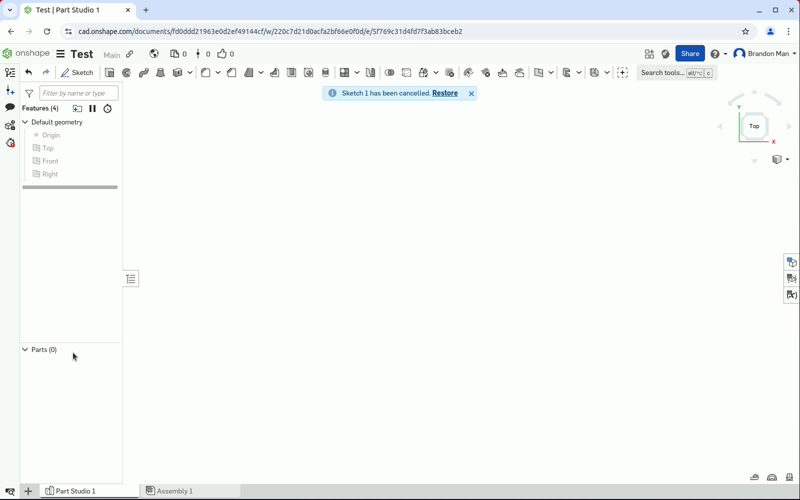
key(y)
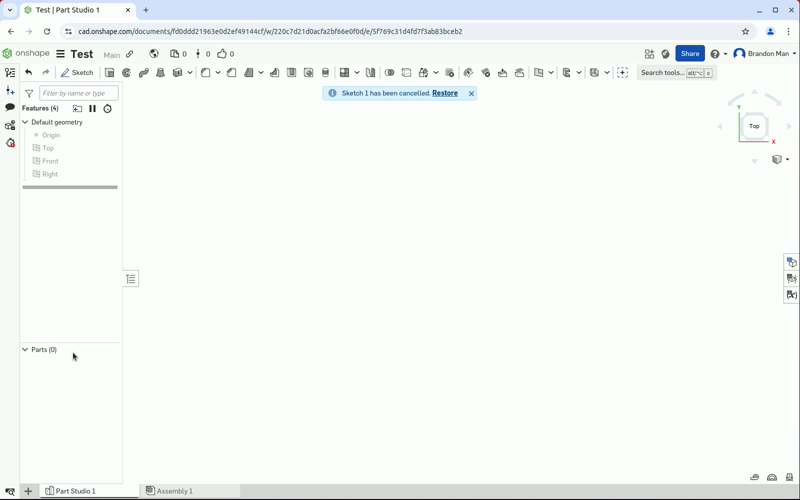
key(shift+p)
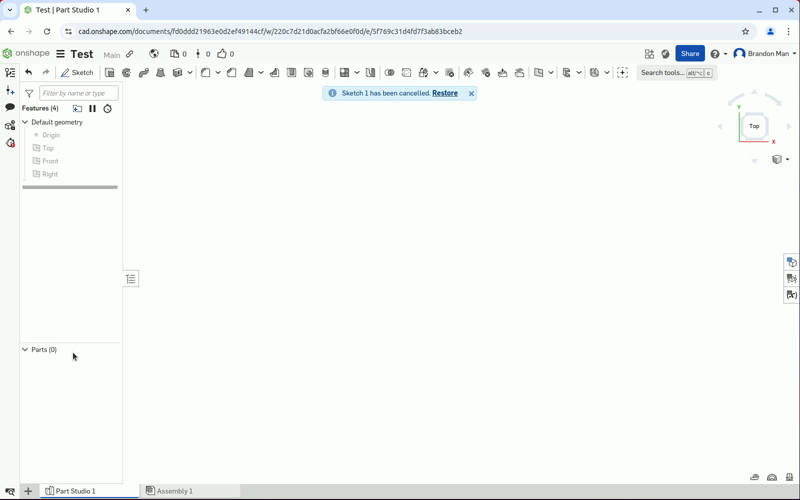
key(space)
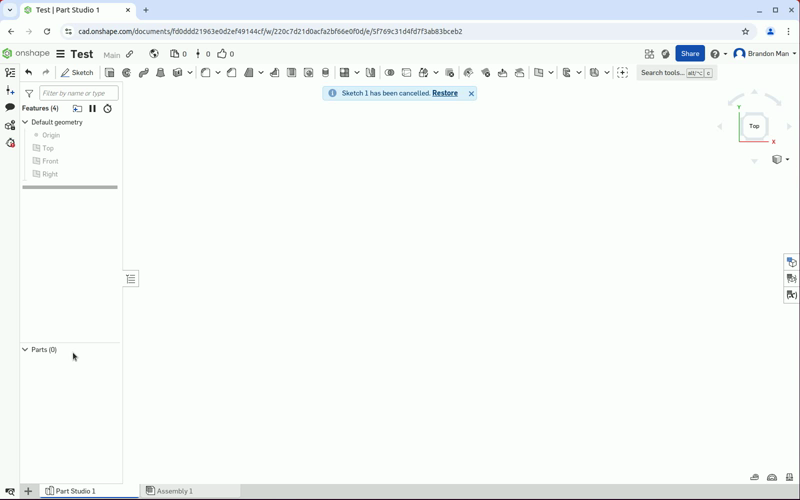
key_down(shift)
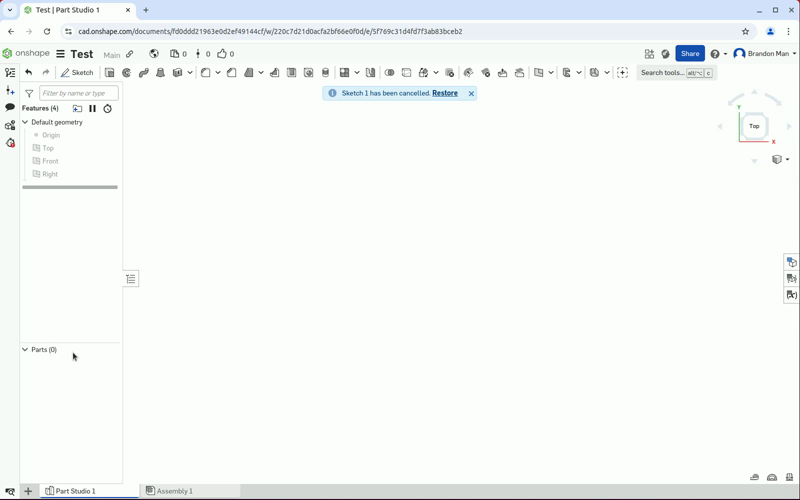
key(up)
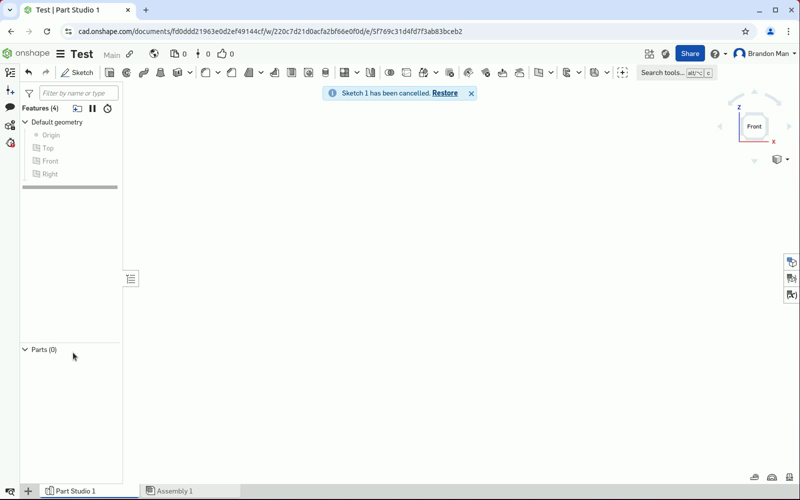
key_up(shift)
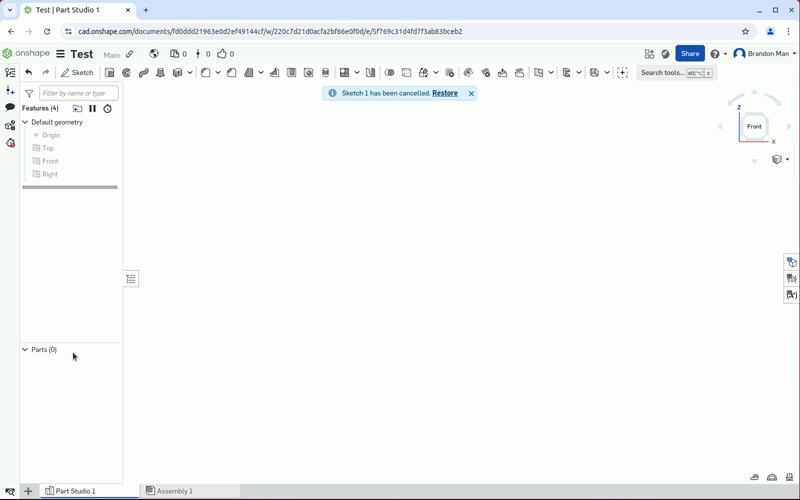
key(space)
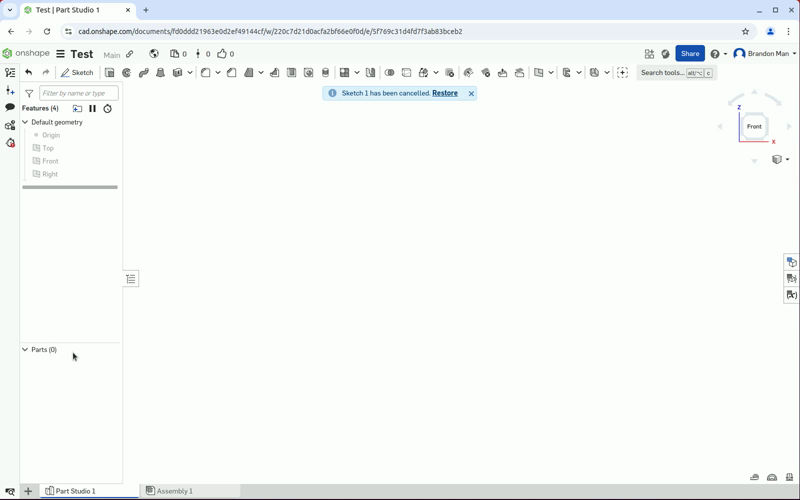
key_down(shift)
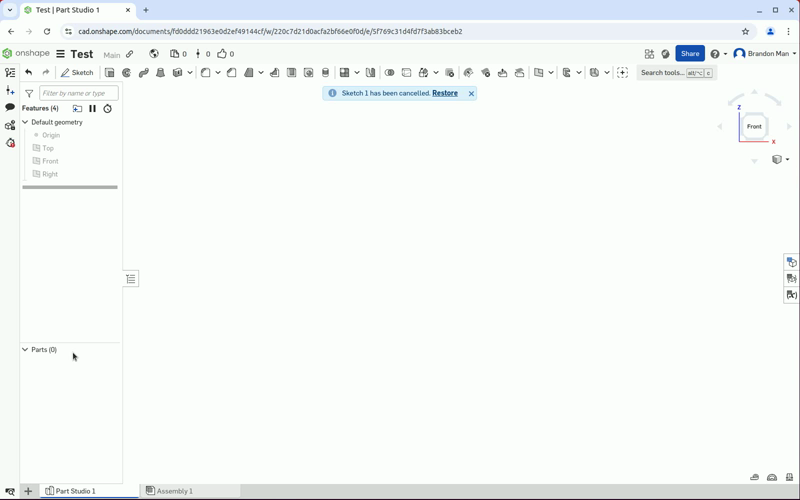
key(left)
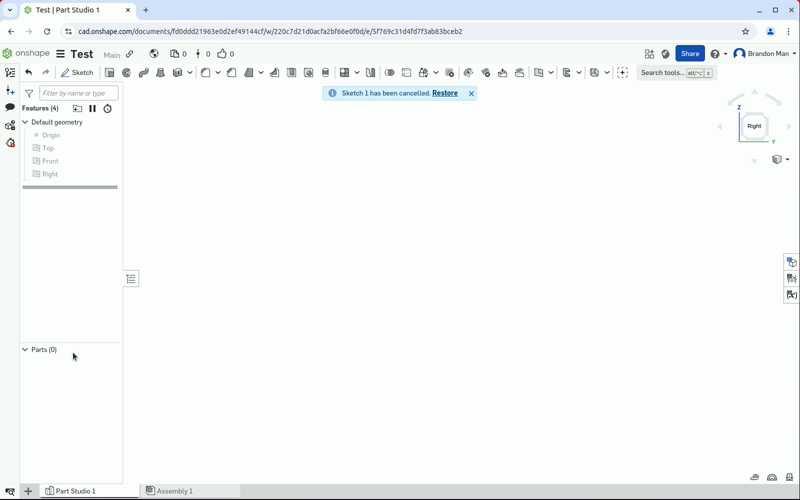
key_up(shift)
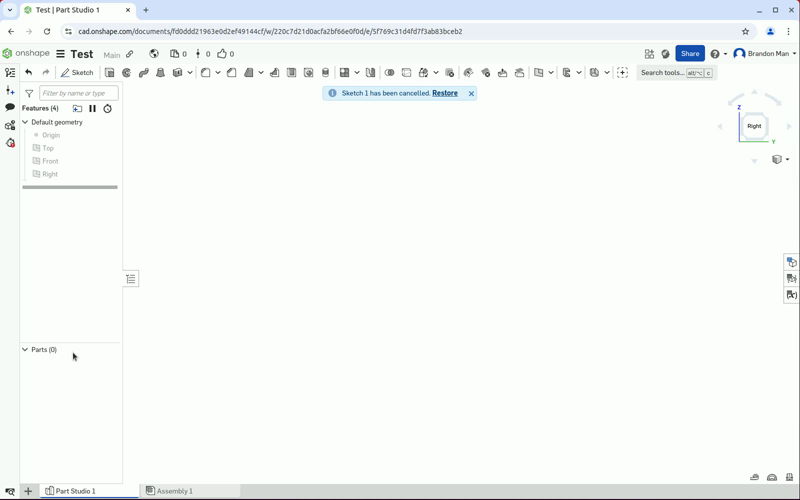
mouse_move(73, 352)
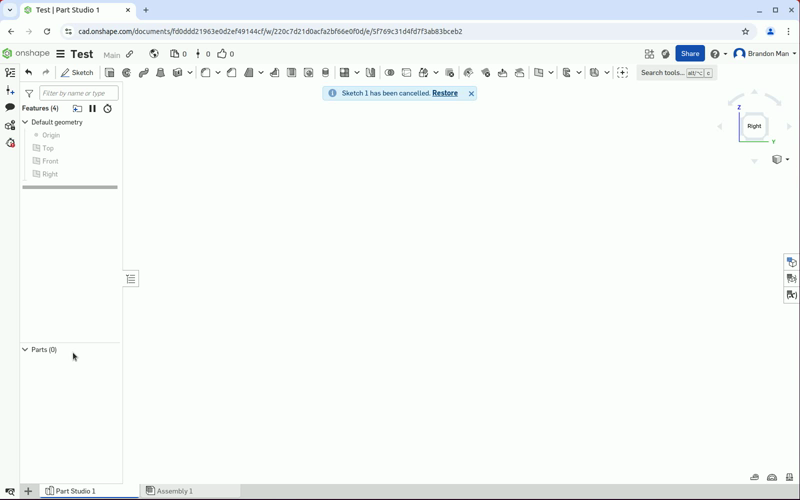
key(shift+y)
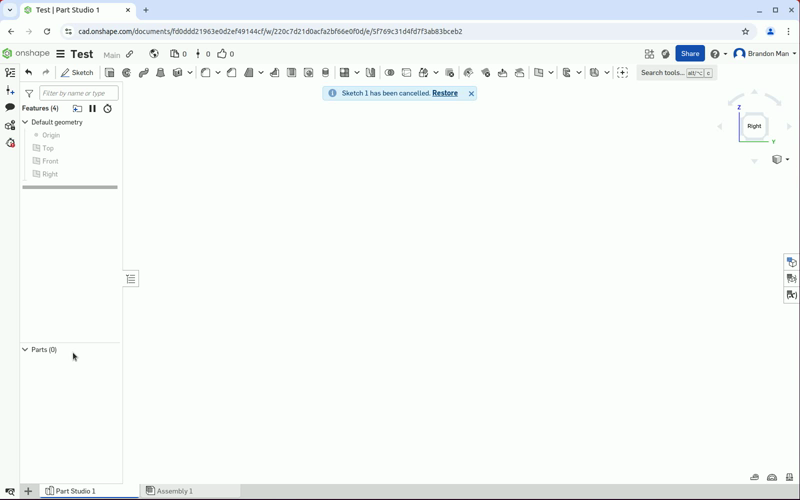
key(shift+s)
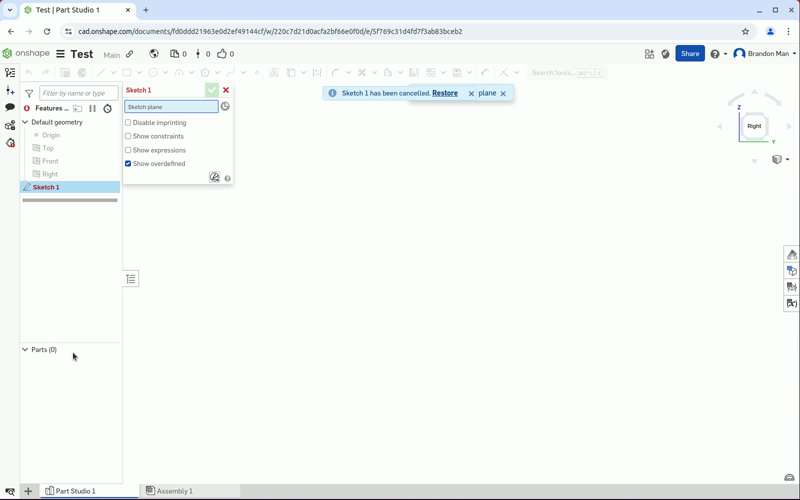
mouse_move(73, 176)
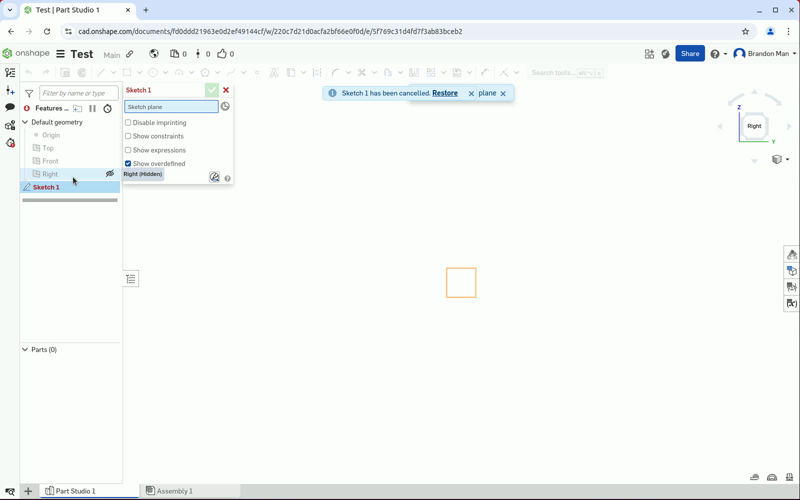
click(73, 176)
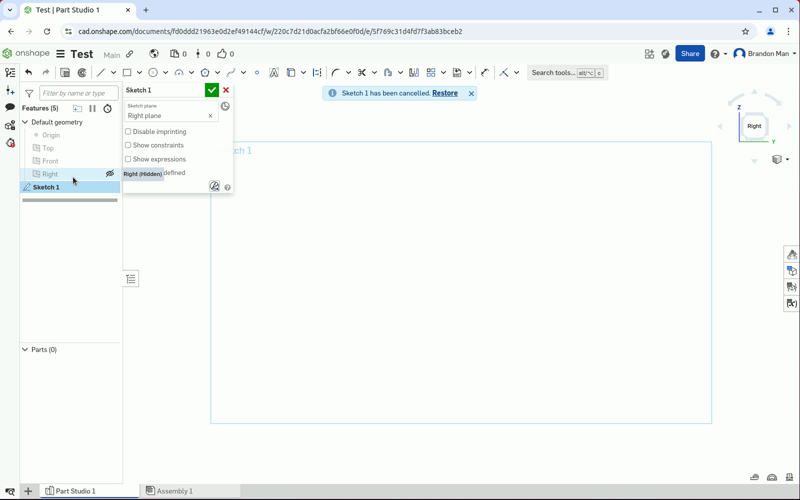
mouse_move(73, 352)
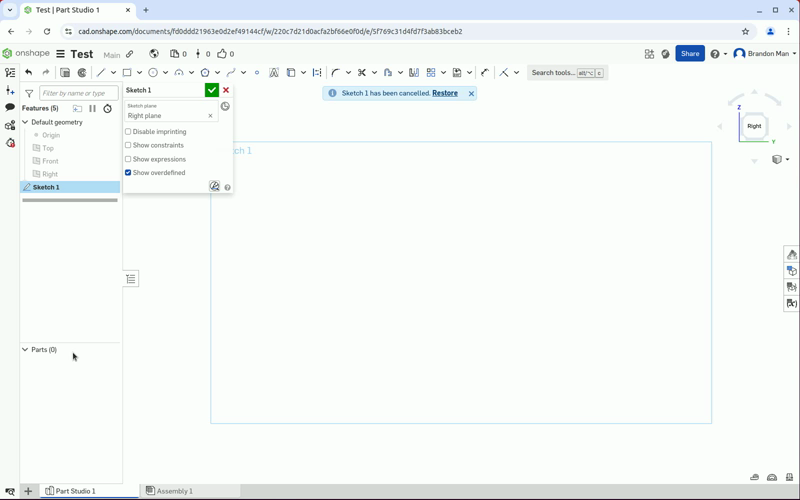
key(y)
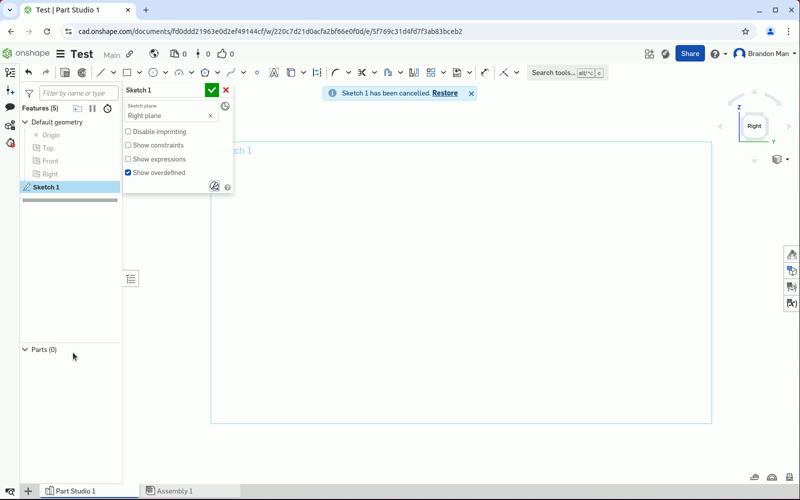
key(c)
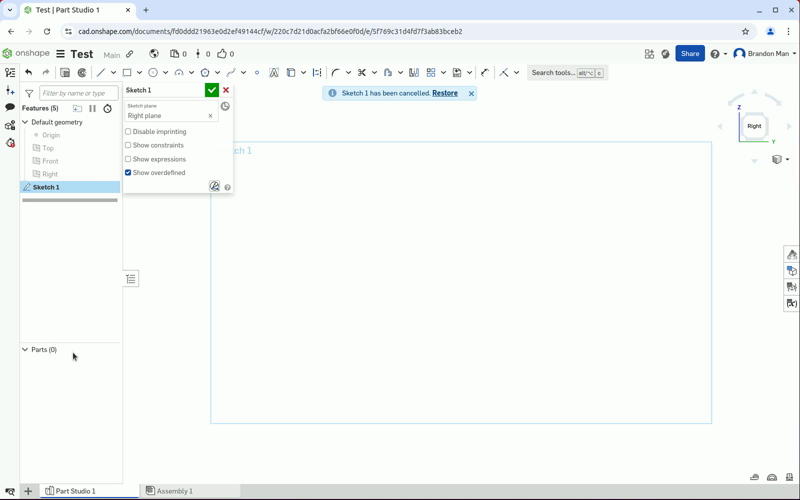
key_down(shift)
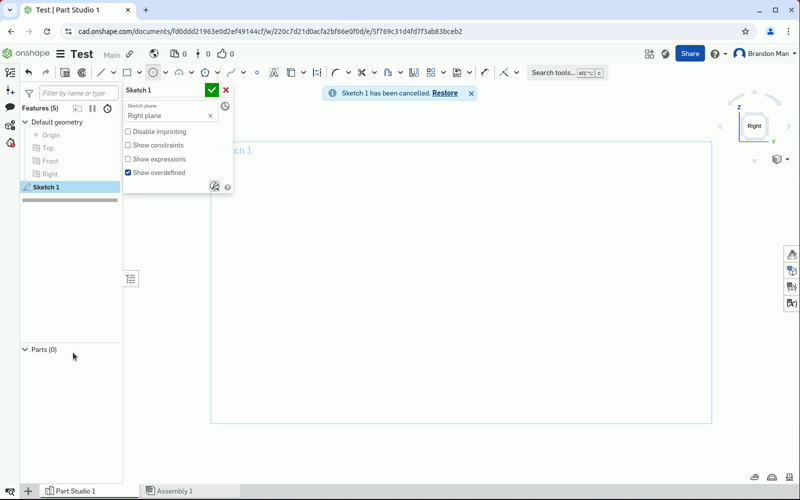
mouse_move(485, 274)
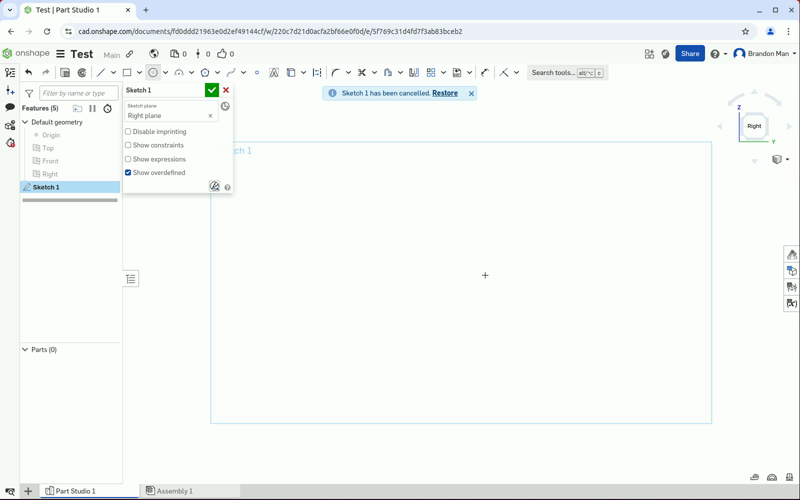
click(485, 274)
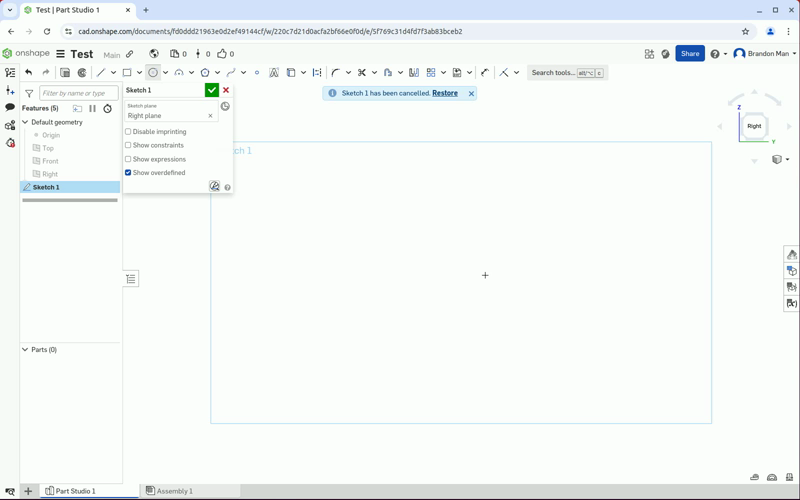
key_up(shift)
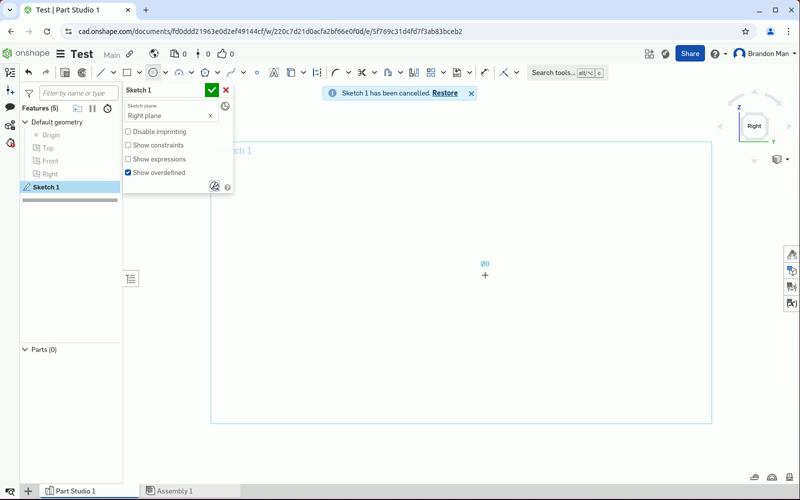
mouse_move(489, 274)
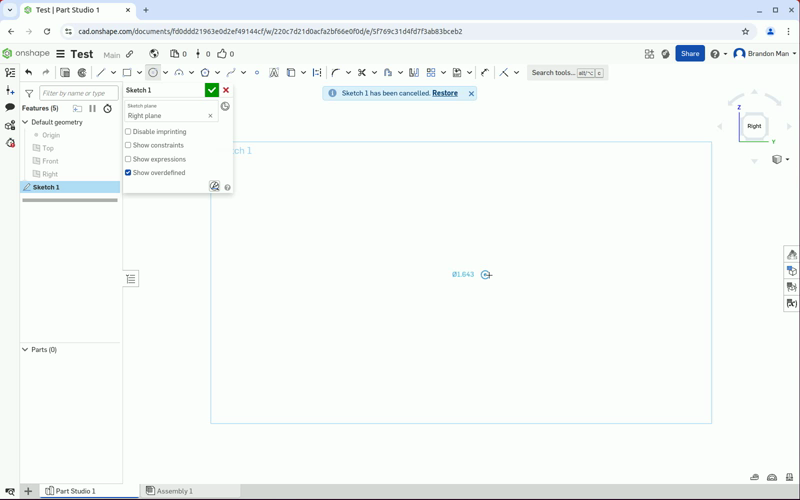
click(489, 274)
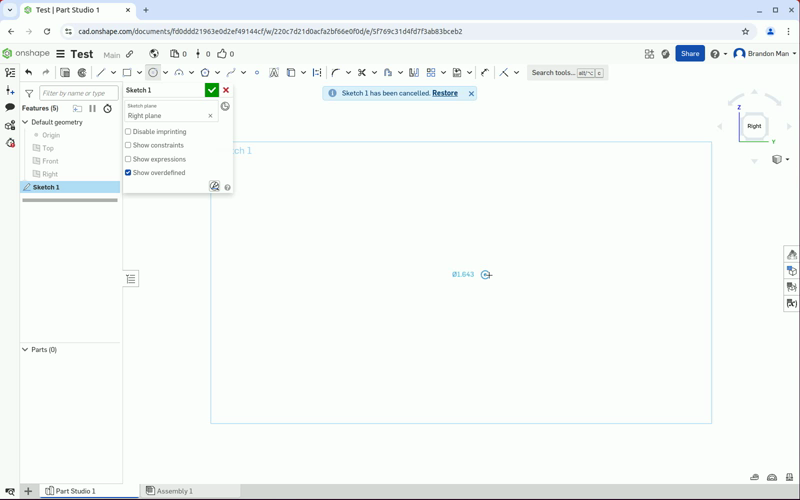
key(esc)
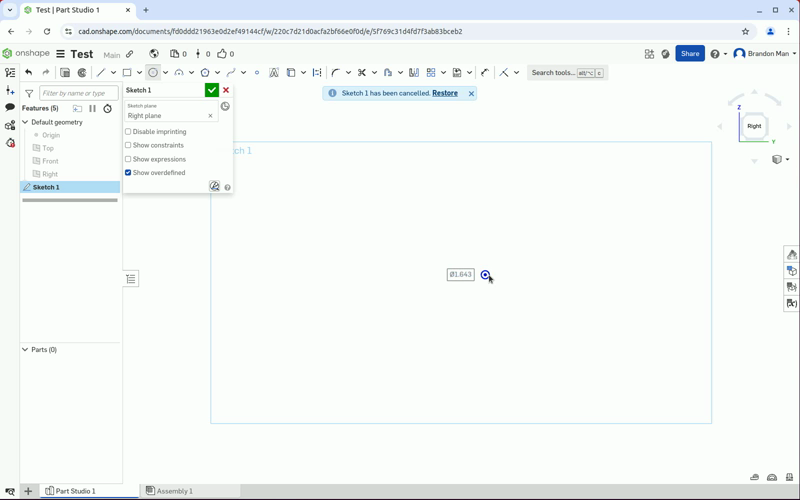
mouse_move(485, 274)
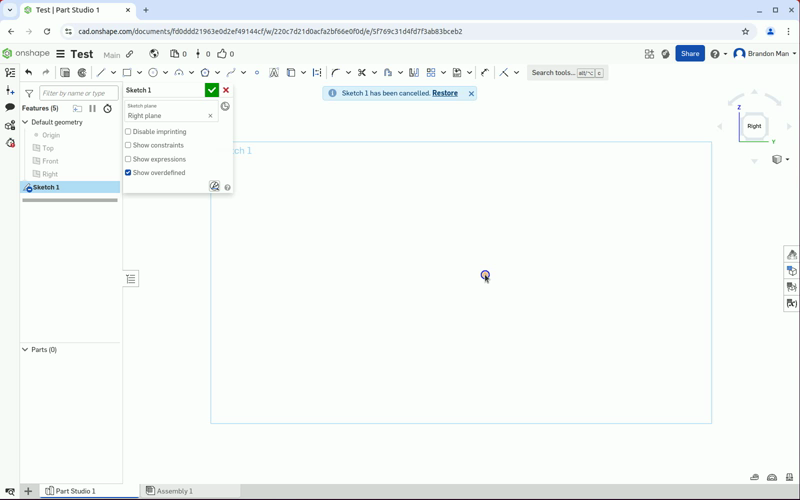
scroll(6)
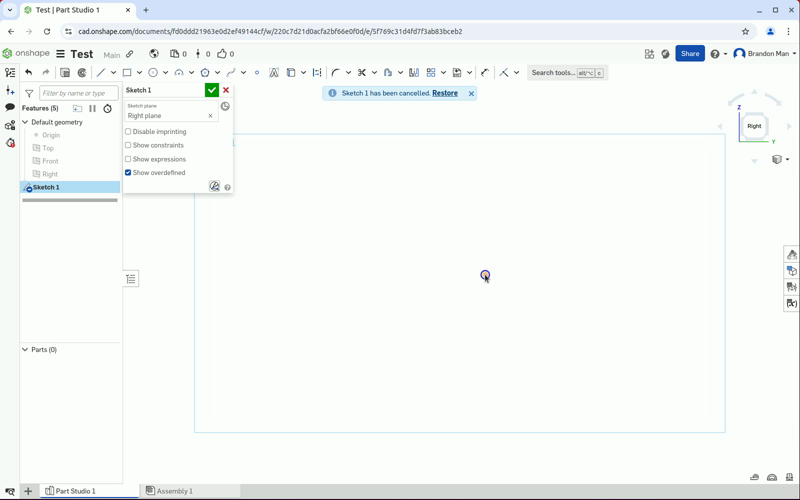
scroll(6)
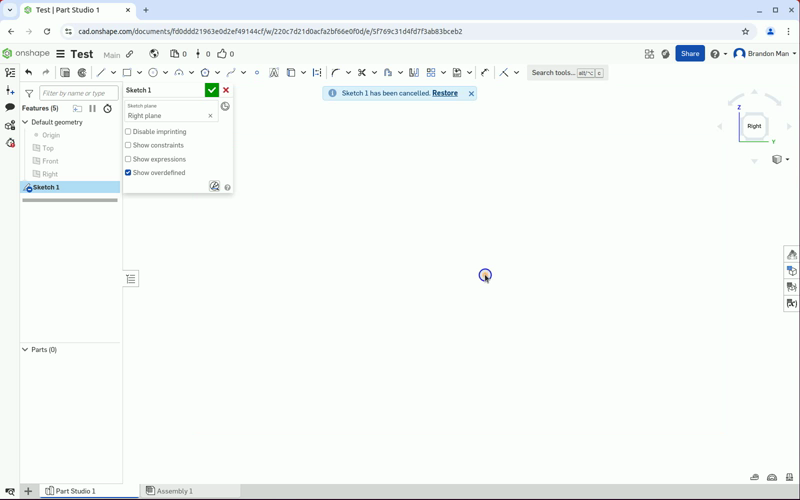
scroll(6)
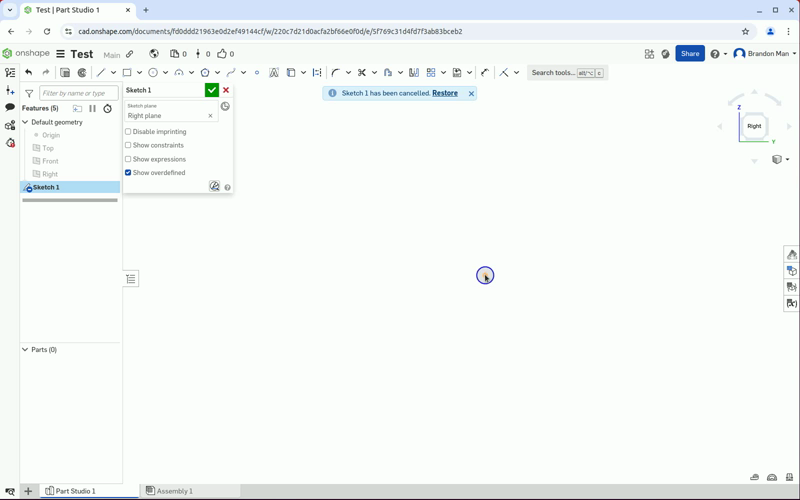
scroll(6)
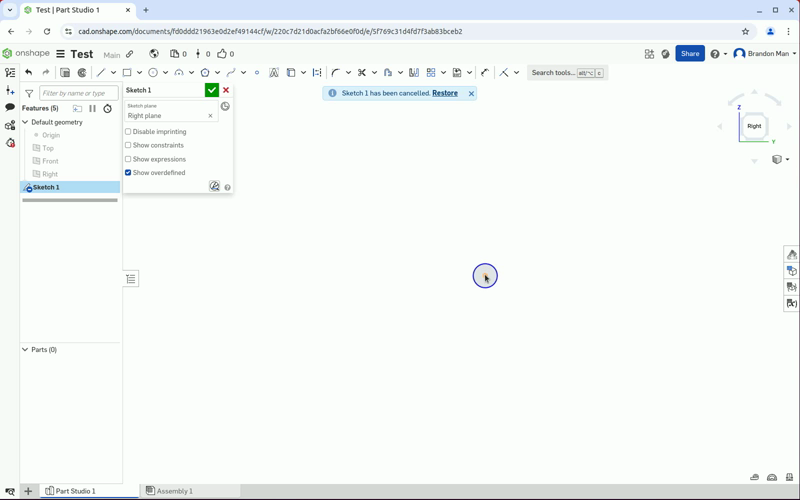
scroll(6)
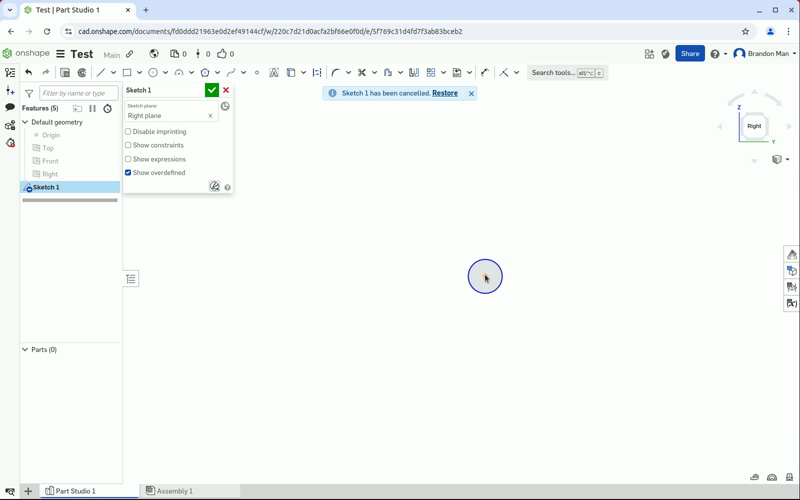
scroll(6)
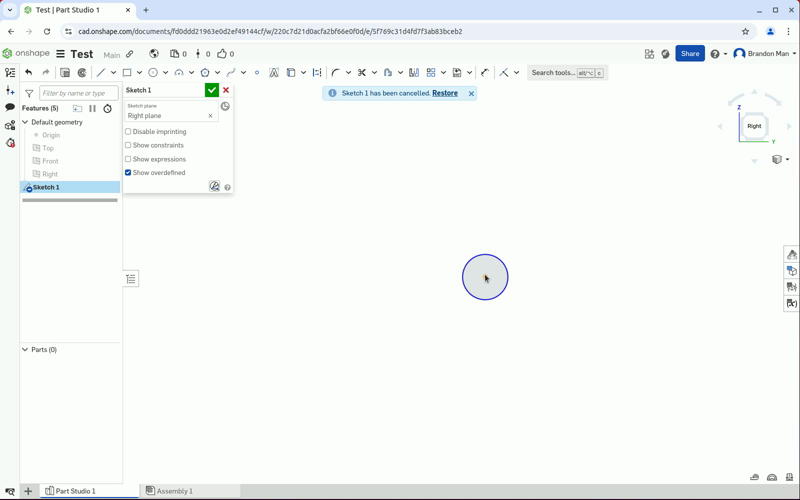
scroll(6)
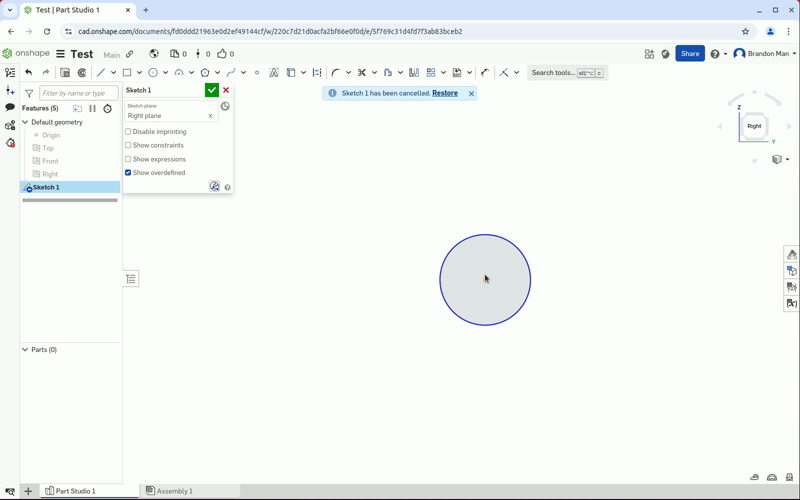
click(485, 274)
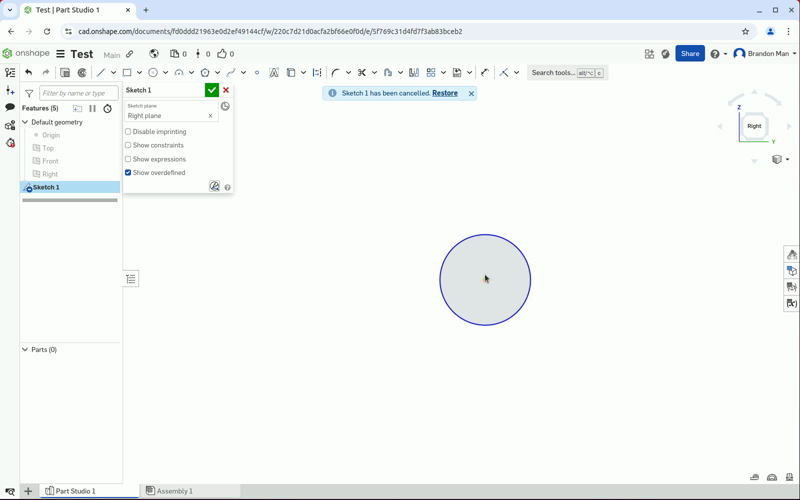
scroll(-6)
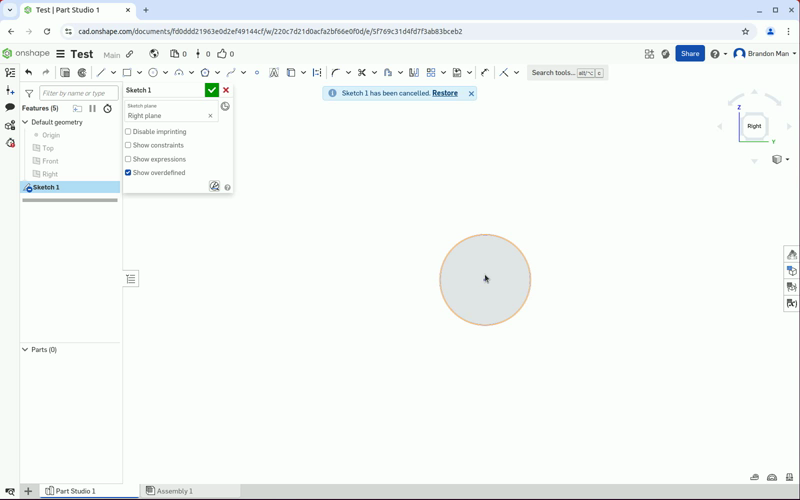
scroll(-6)
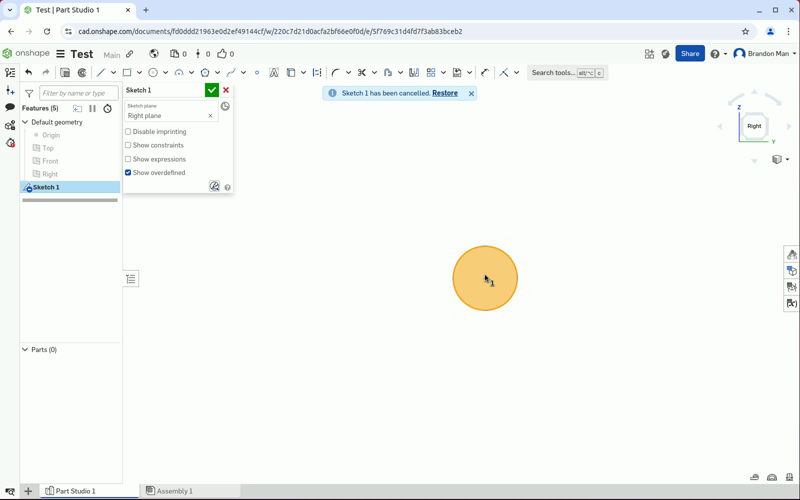
scroll(-6)
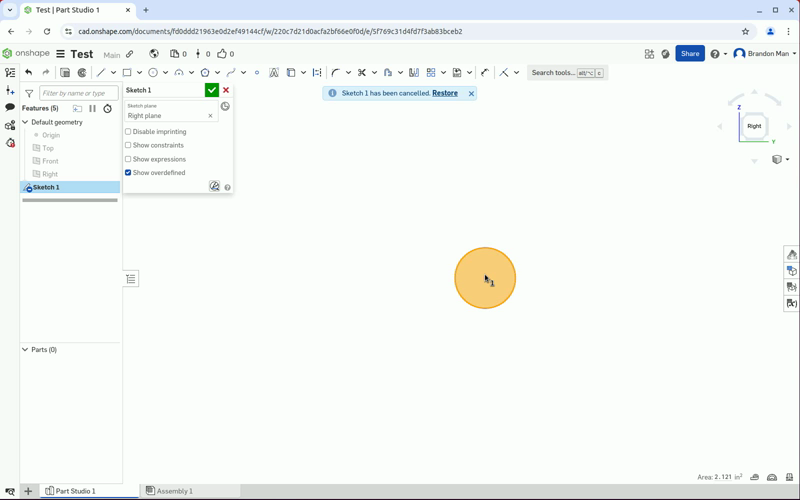
scroll(-6)
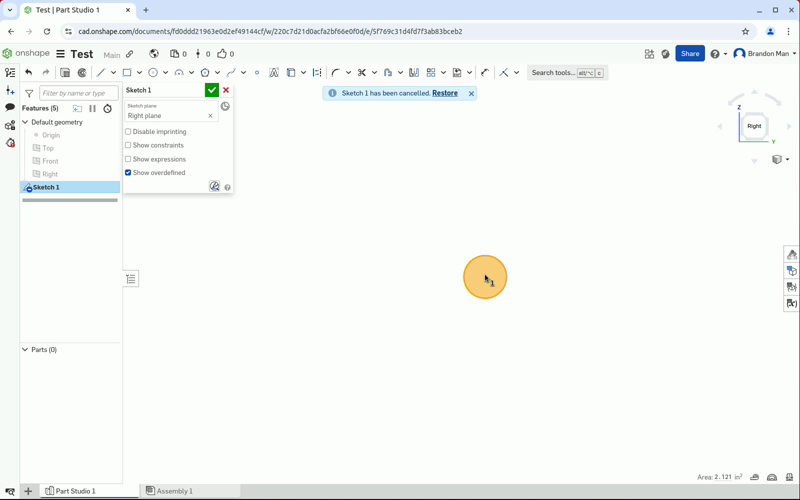
scroll(-6)
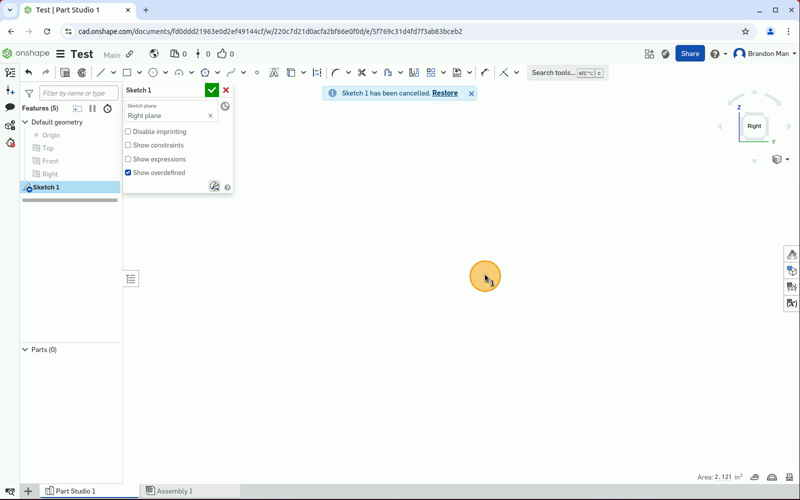
scroll(-6)
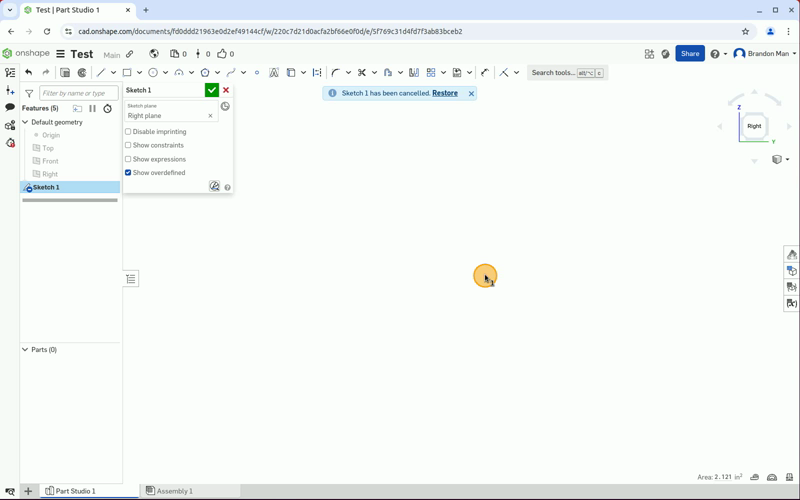
scroll(-6)
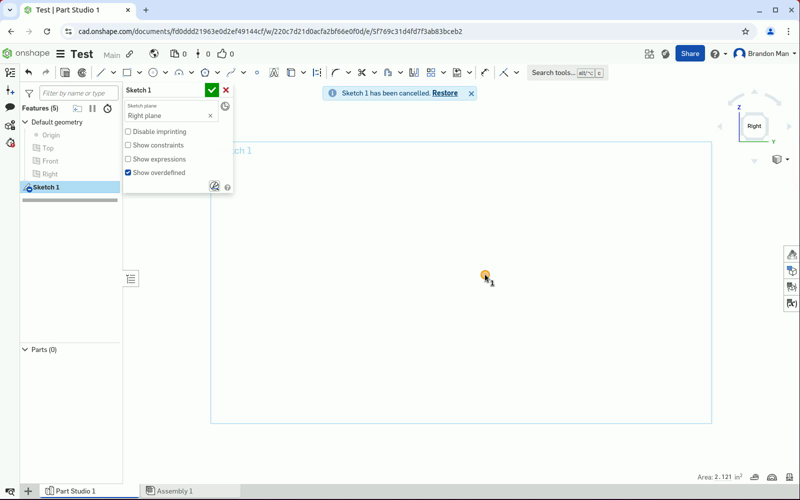
mouse_move(73, 352)
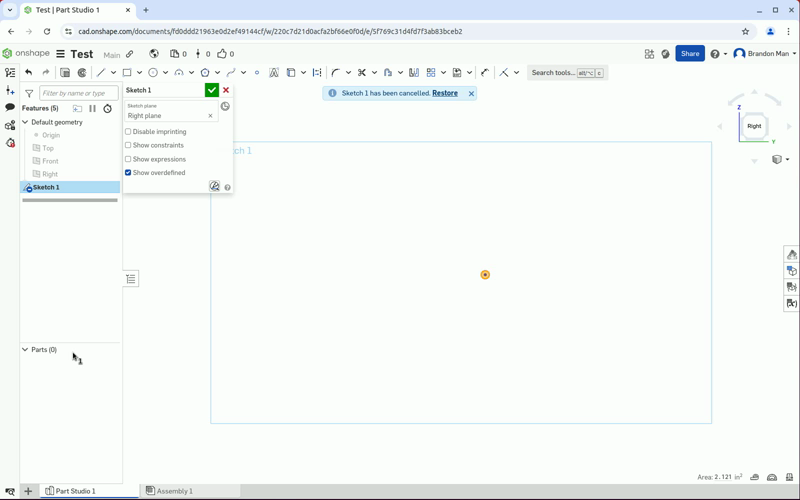
key(shift+y)
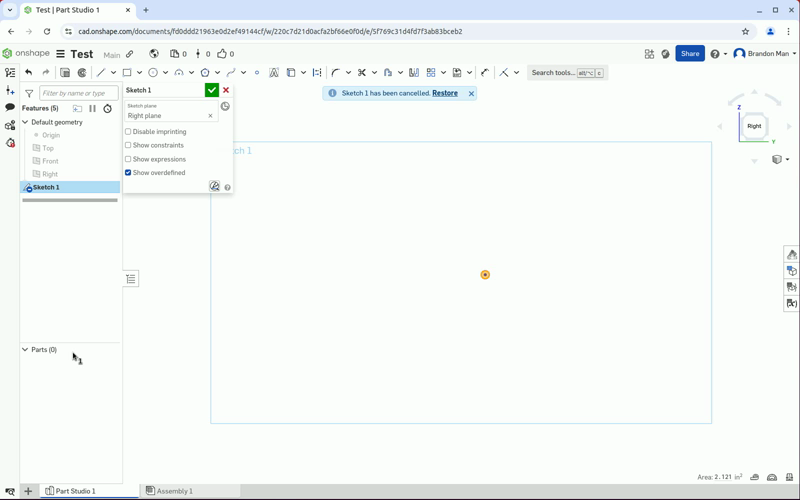
key(shift+e)
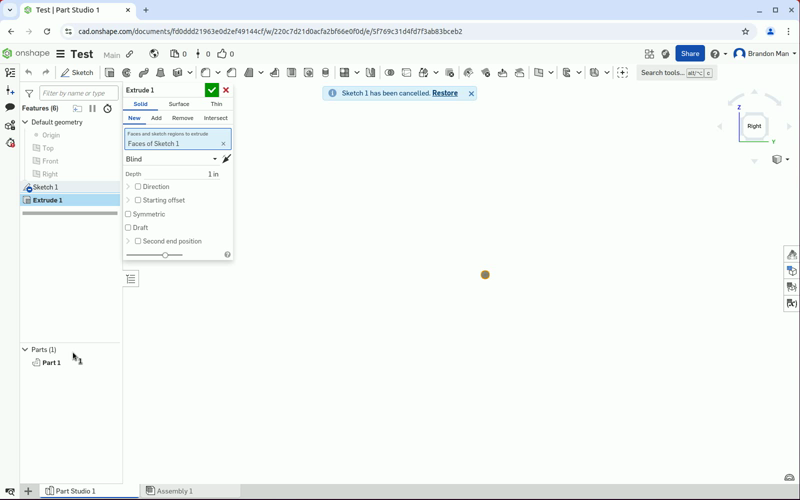
mouse_move(143, 106)
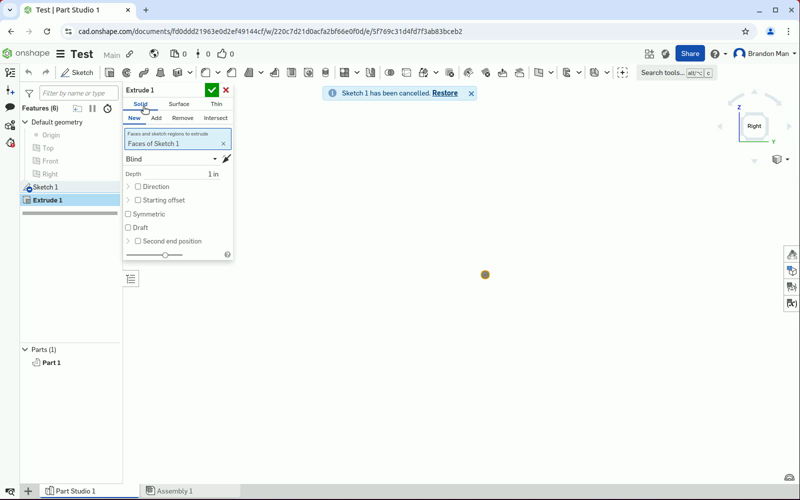
click(143, 106)
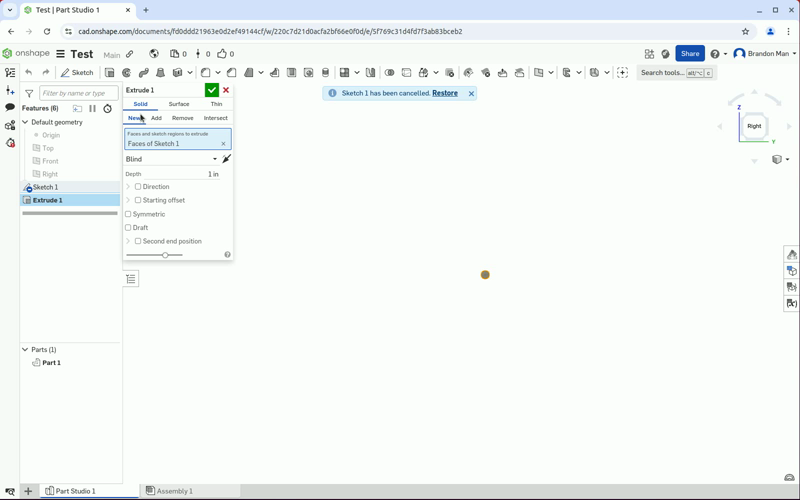
mouse_move(137, 120)
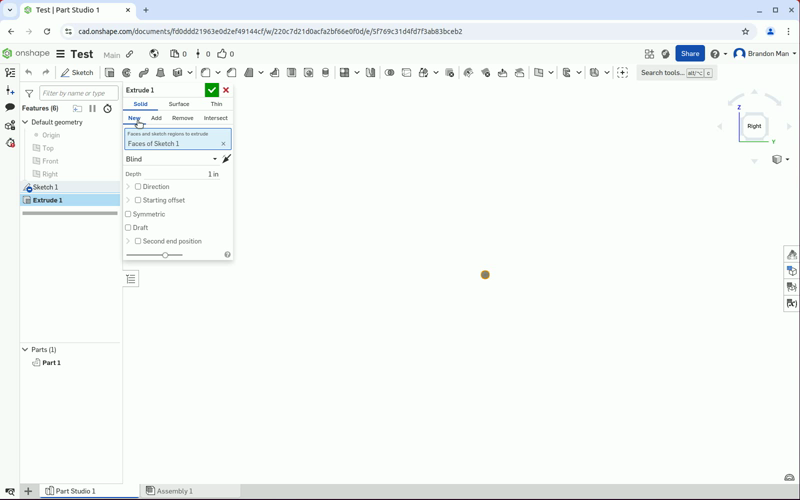
click(137, 120)
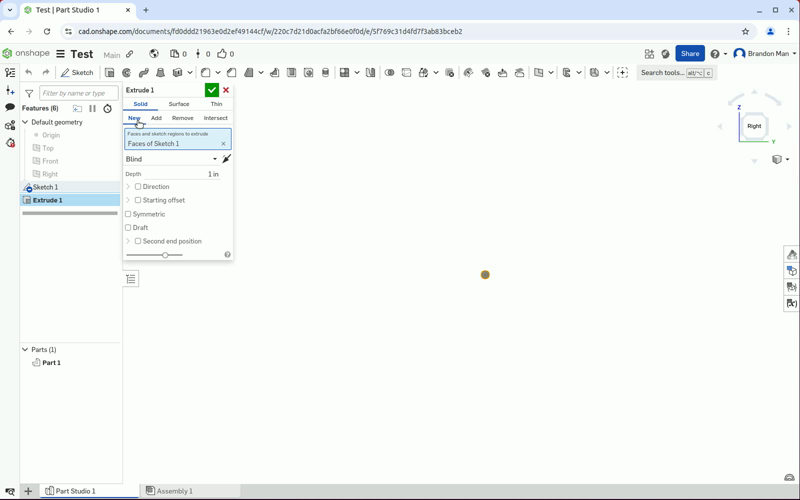
key(tab, 4)
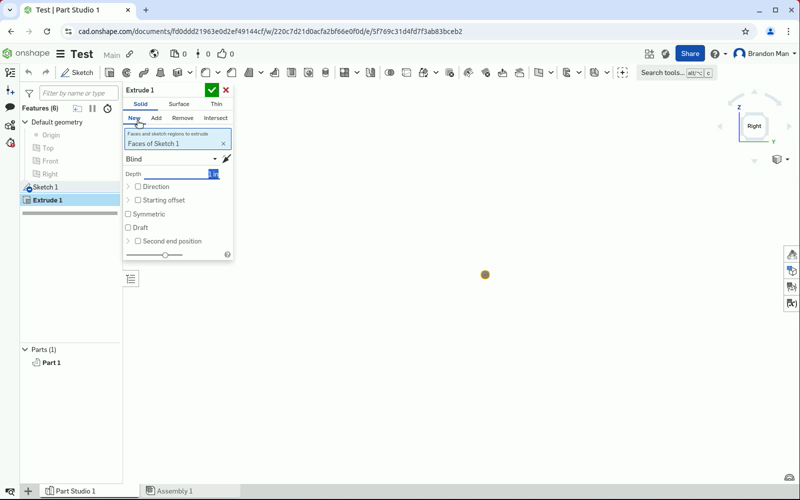
text(23.108)
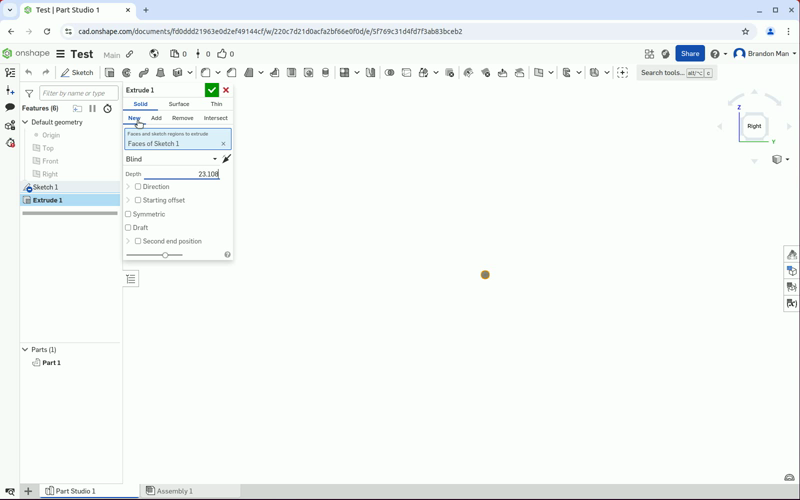
key(enter)
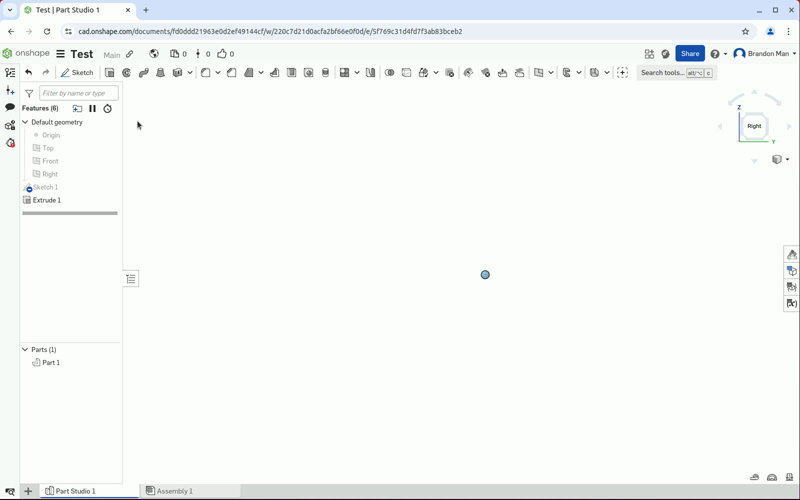
key(shift+h)
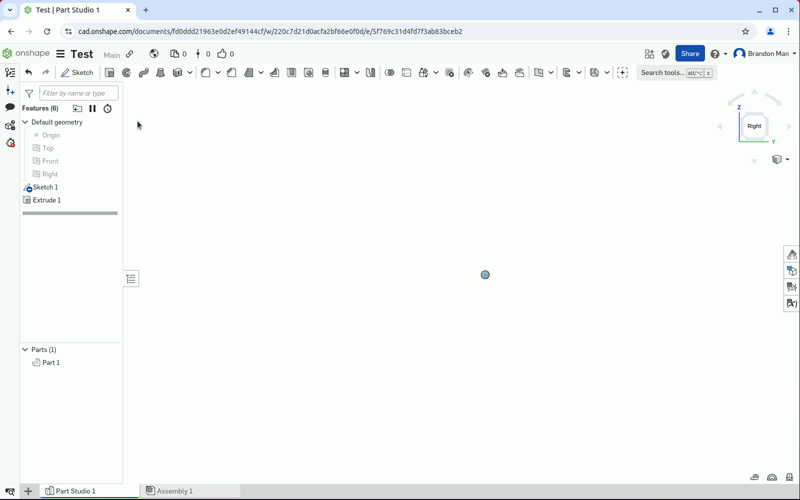
key(shift+h)
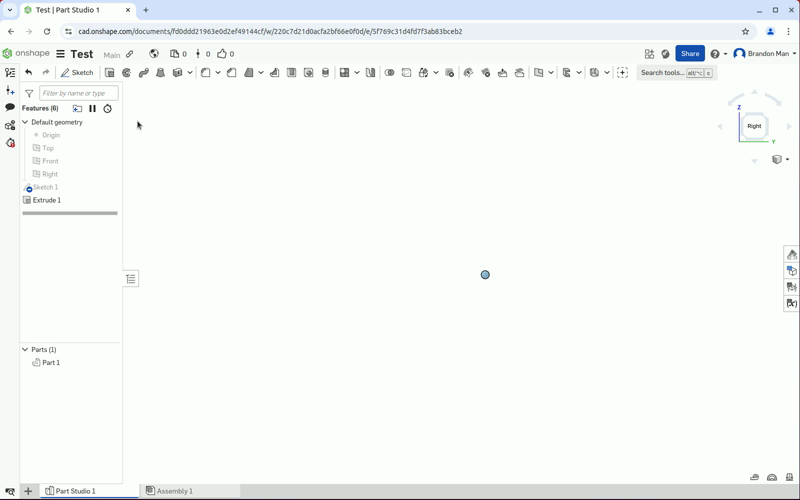
mouse_move(73, 189)
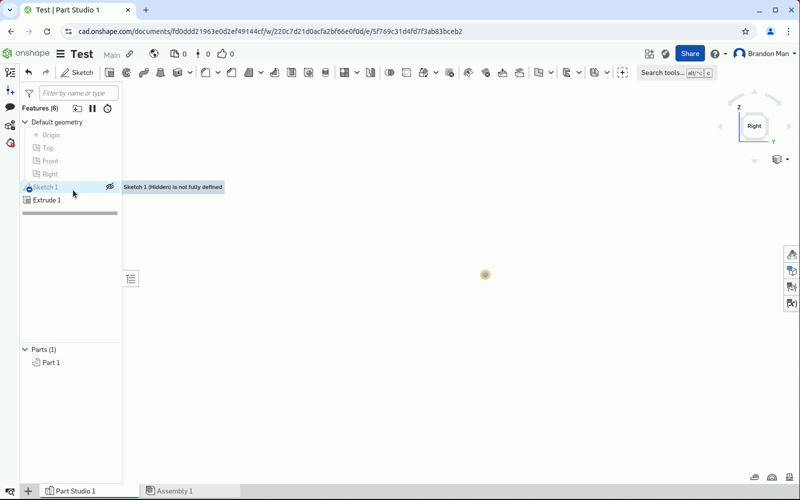
click(73, 189)
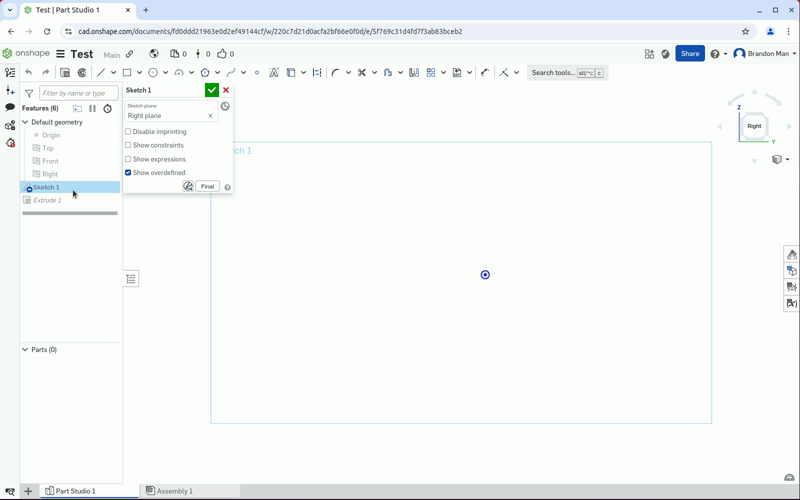
mouse_move(229, 92)
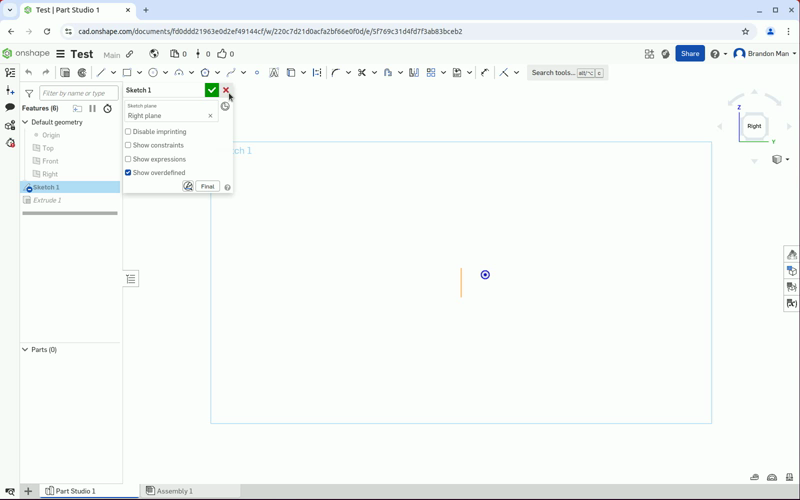
click(229, 92)
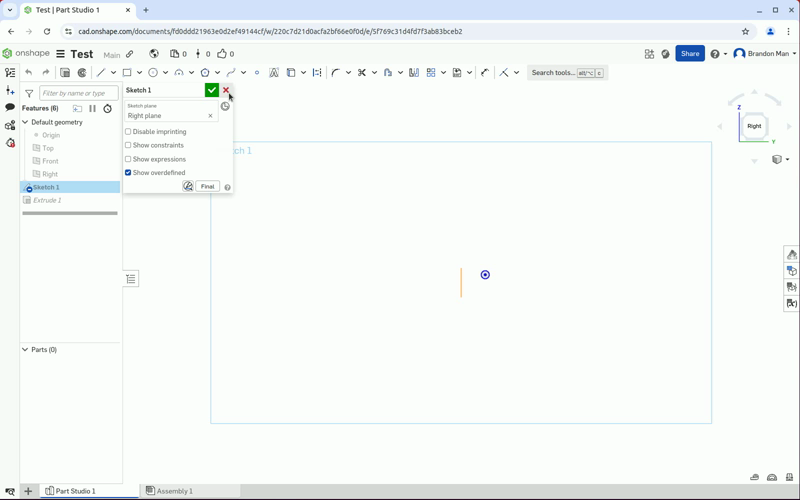
key(shift+s)
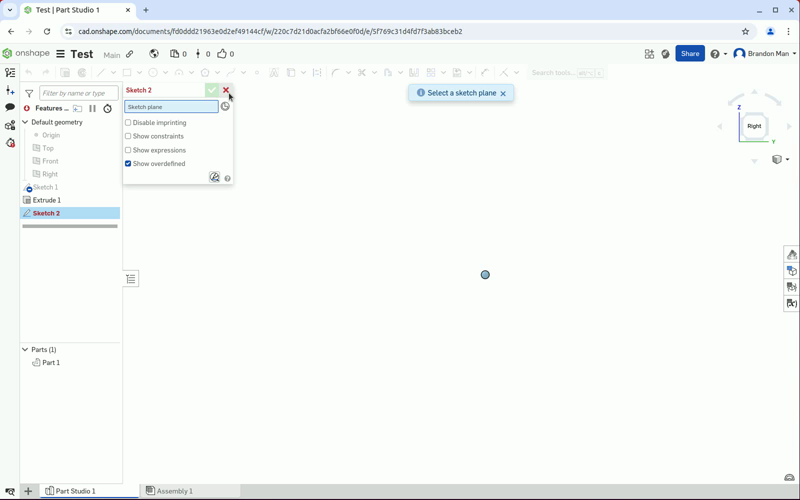
mouse_move(73, 176)
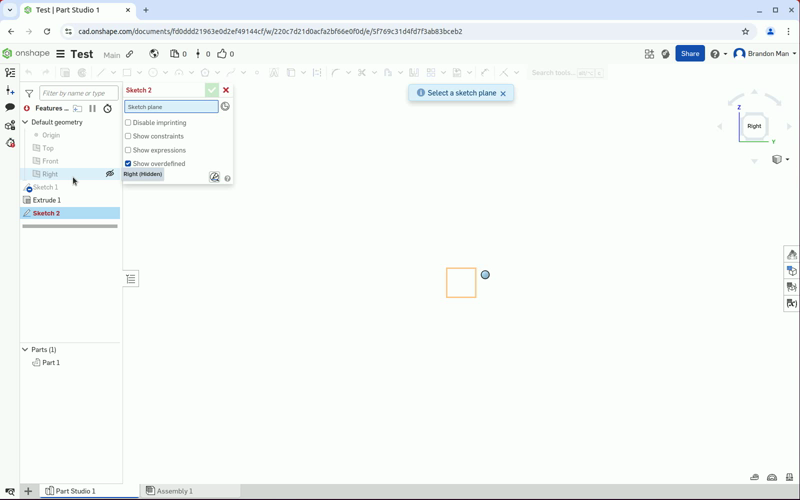
click(73, 176)
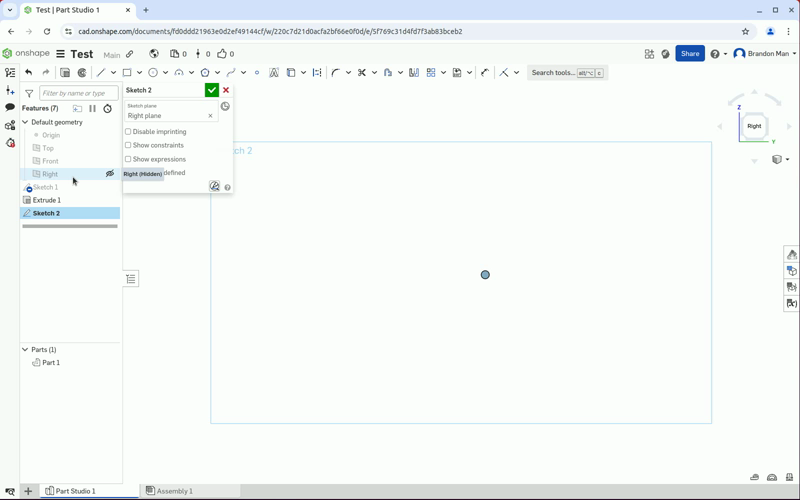
mouse_move(73, 352)
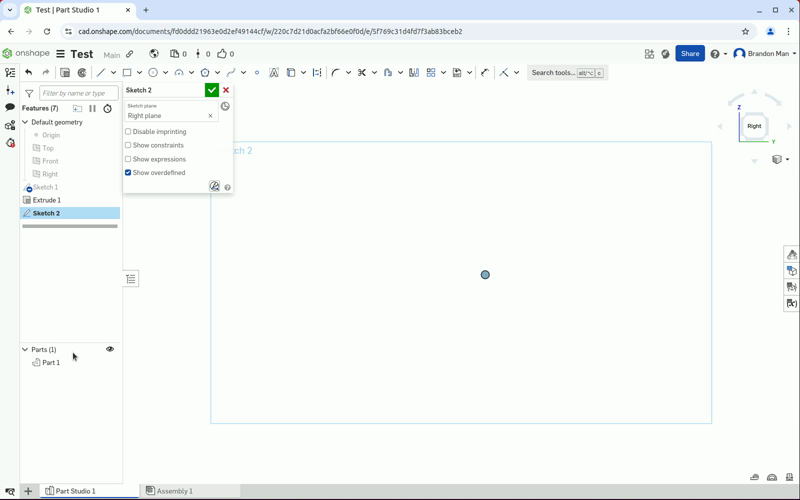
key(y)
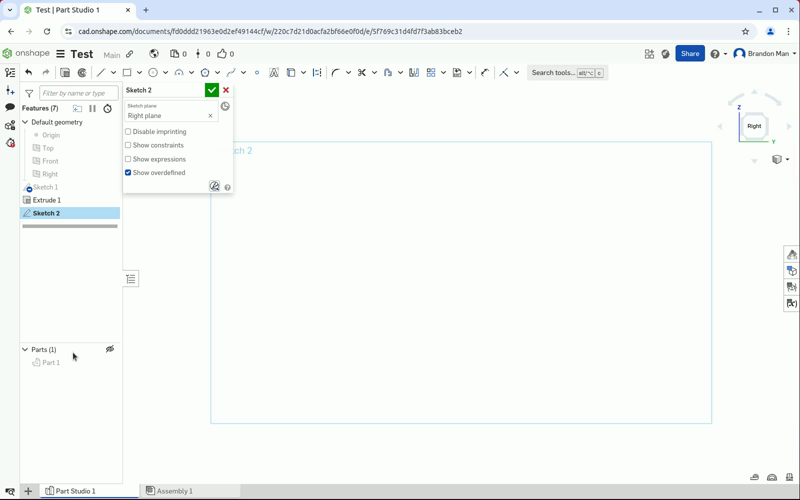
key(l)
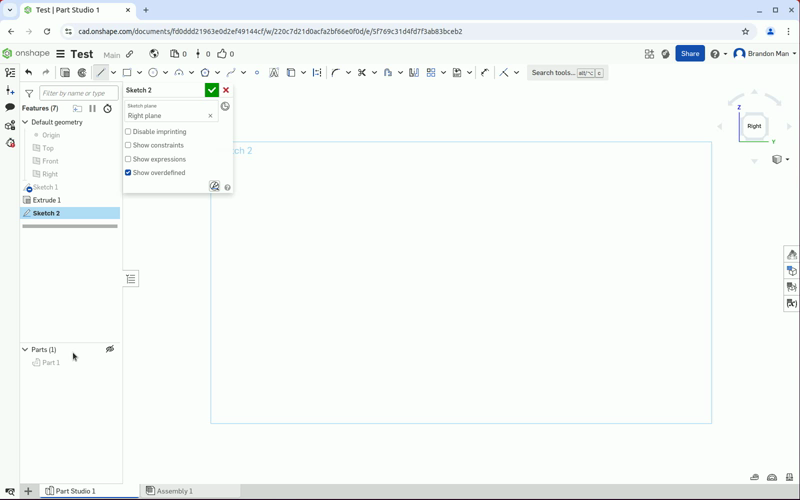
key_down(shift)
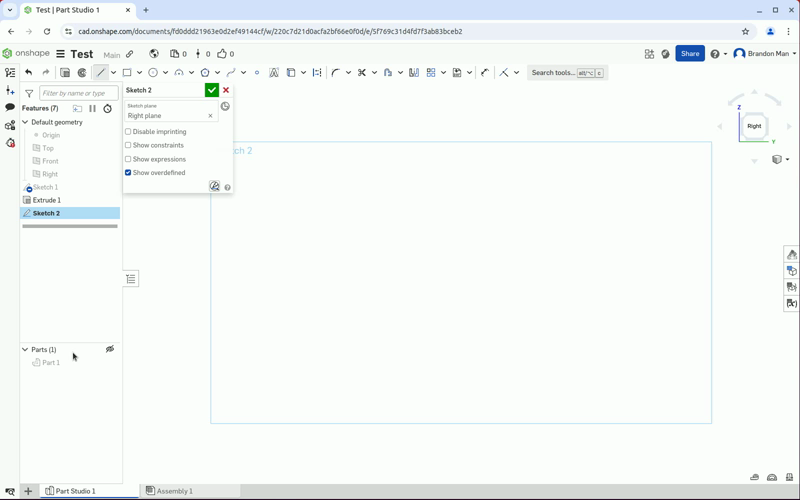
mouse_move(434, 294)
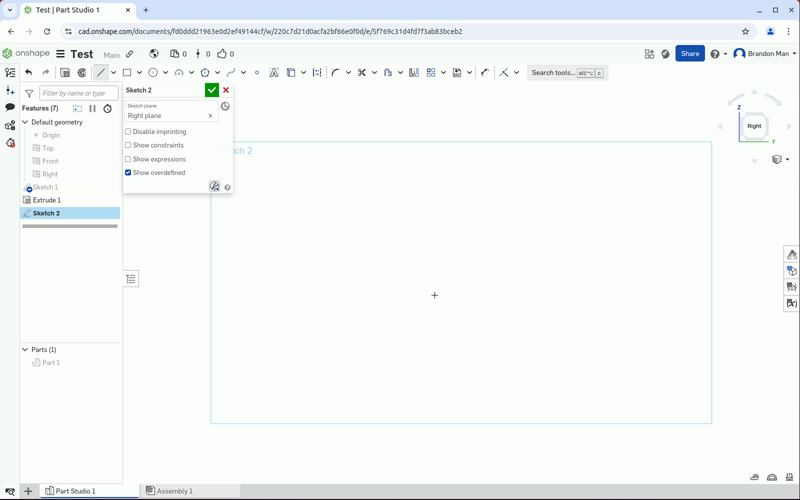
click(434, 294)
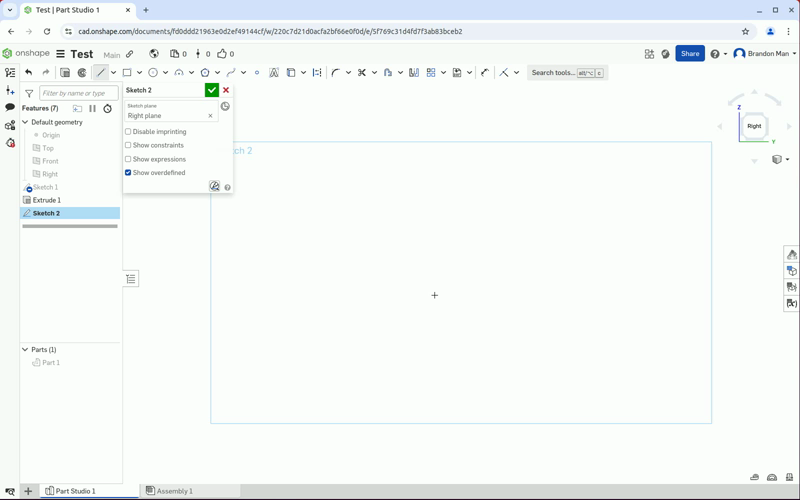
key_up(shift)
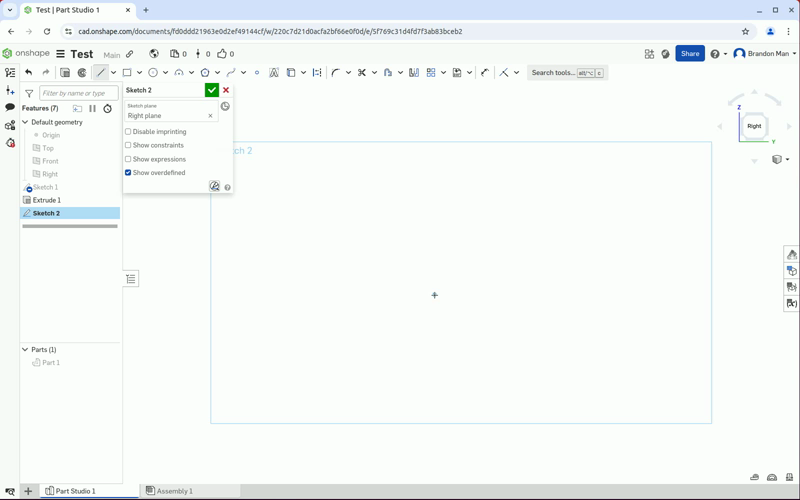
key_down(shift)
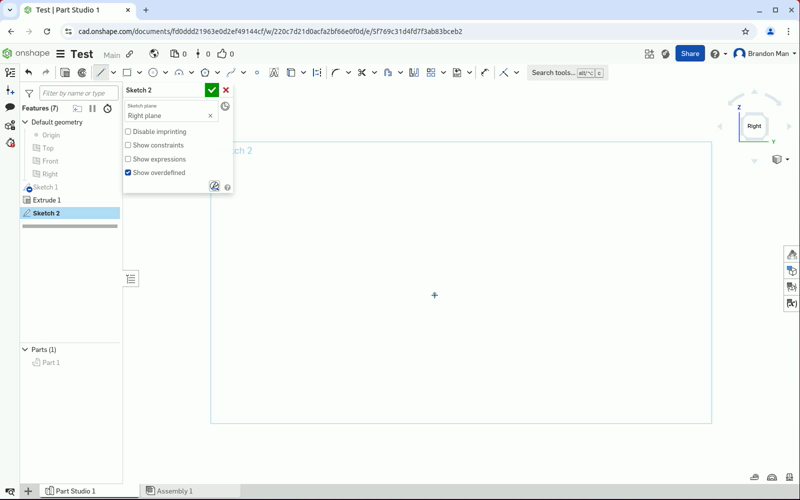
mouse_move(464, 294)
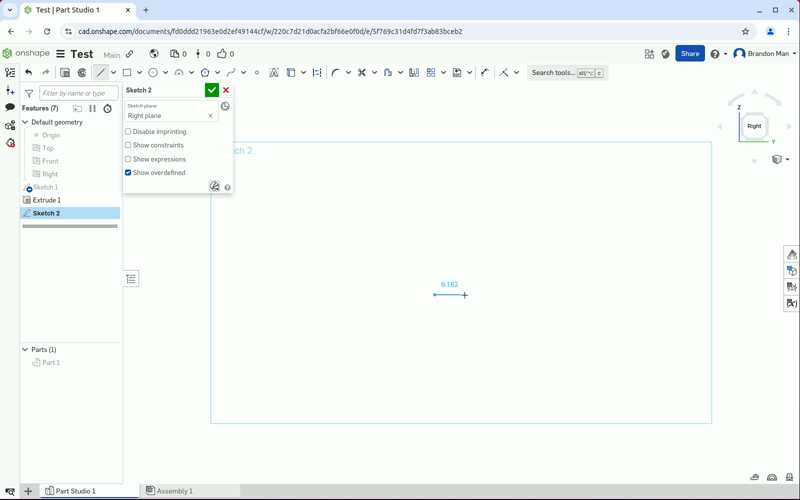
mouse_move(436, 294)
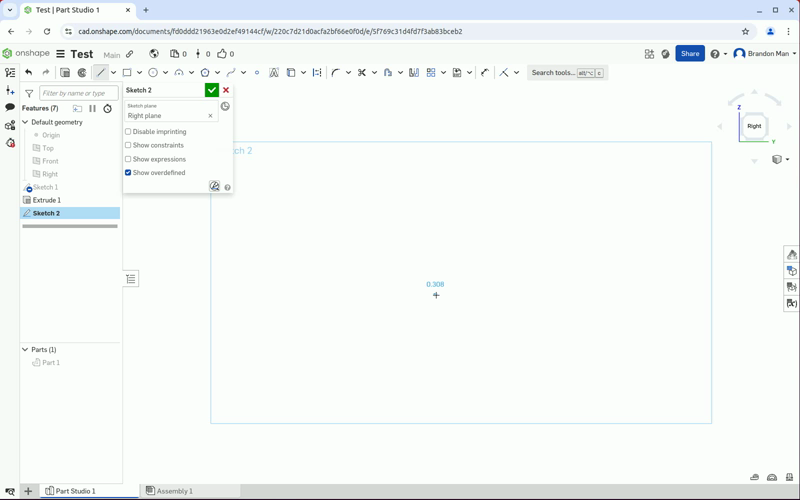
scroll(6)
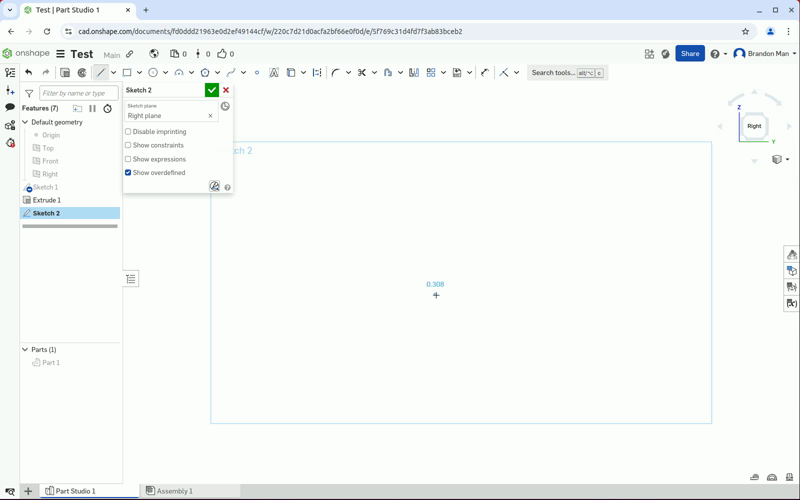
scroll(6)
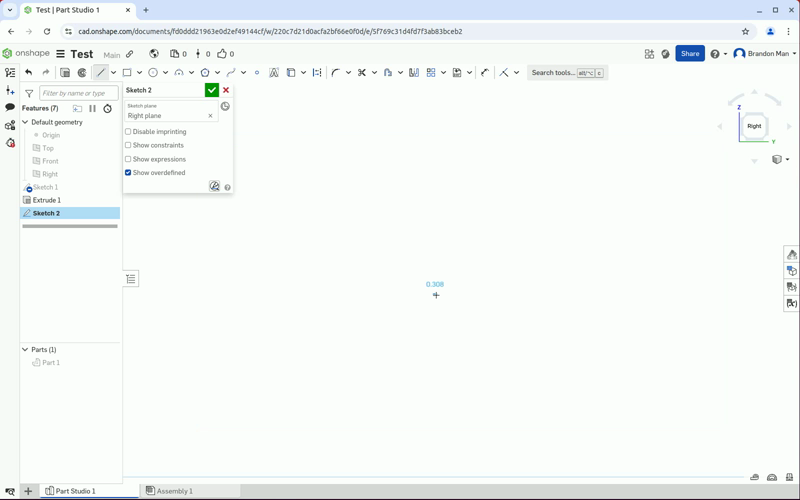
scroll(6)
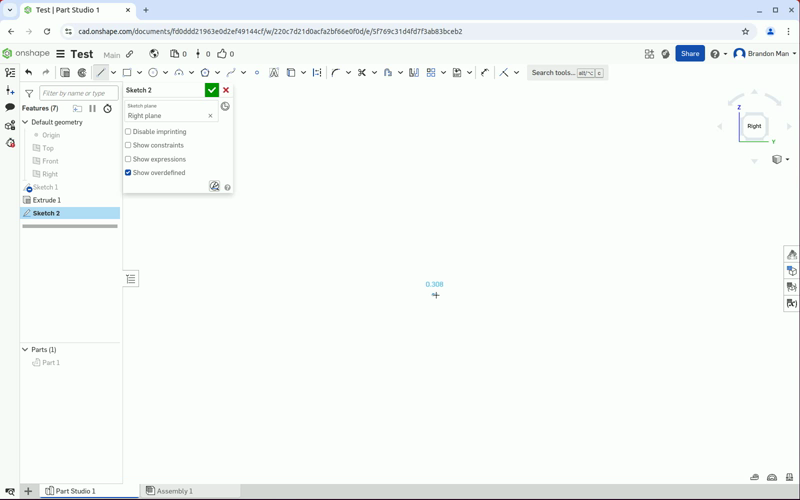
scroll(6)
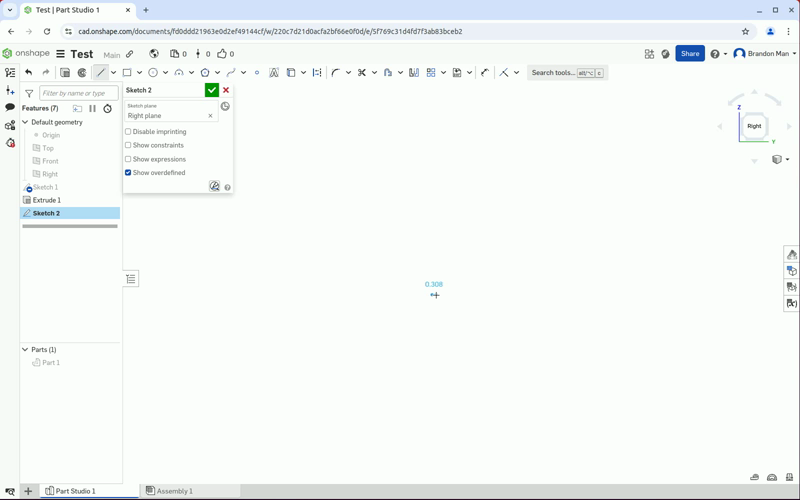
scroll(6)
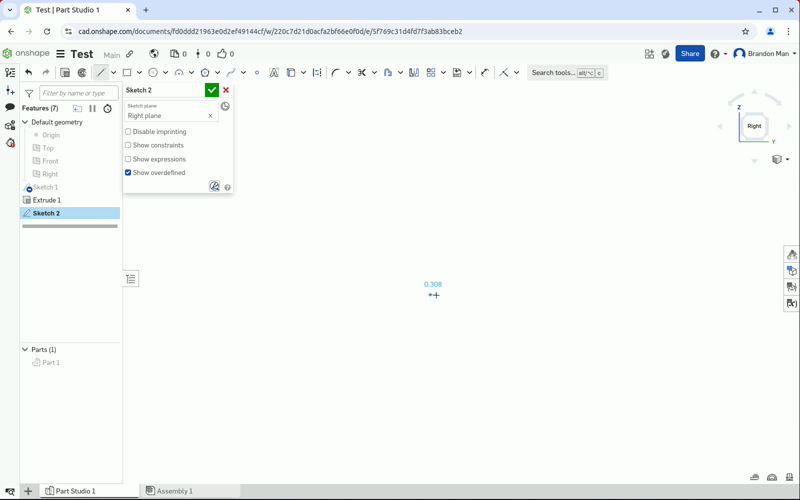
scroll(6)
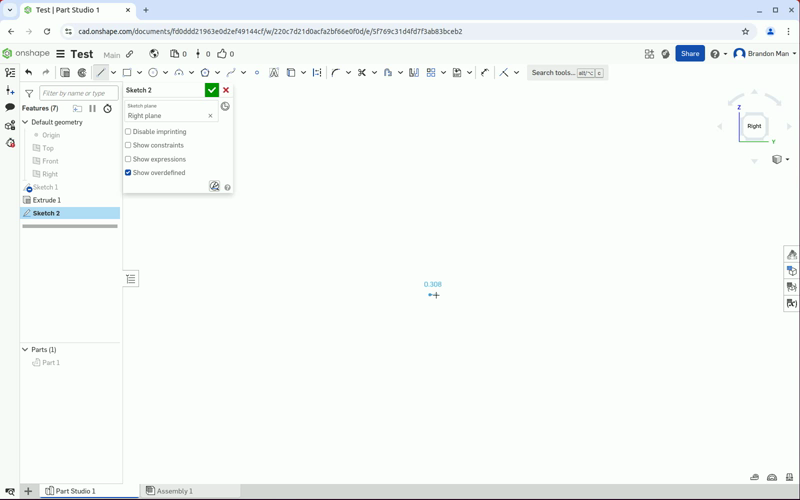
scroll(6)
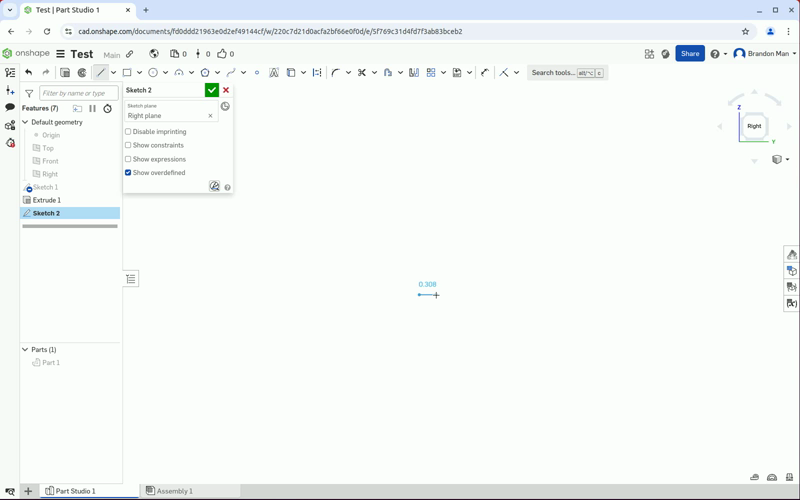
click(436, 294)
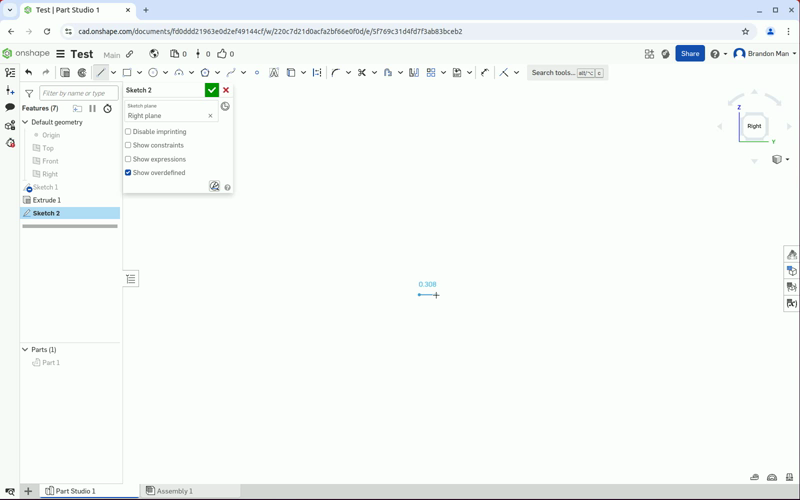
scroll(-6)
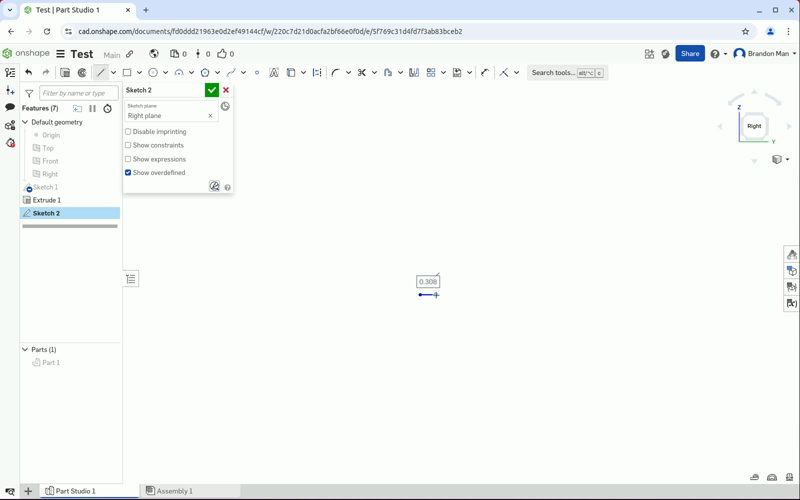
scroll(-6)
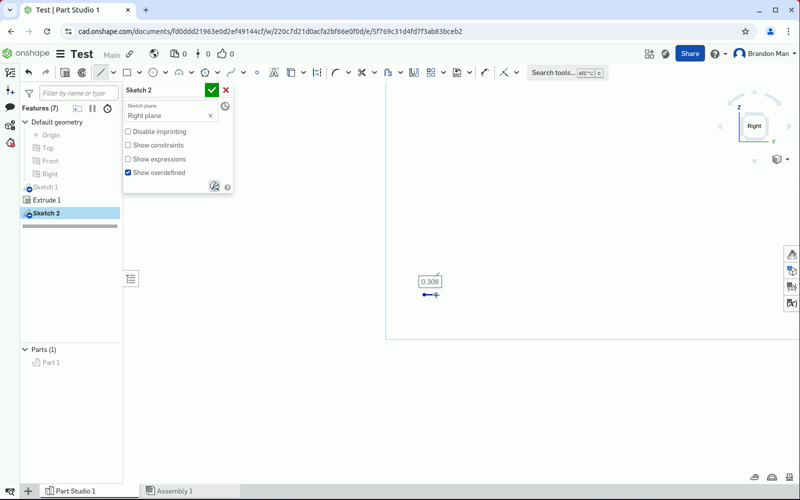
scroll(-6)
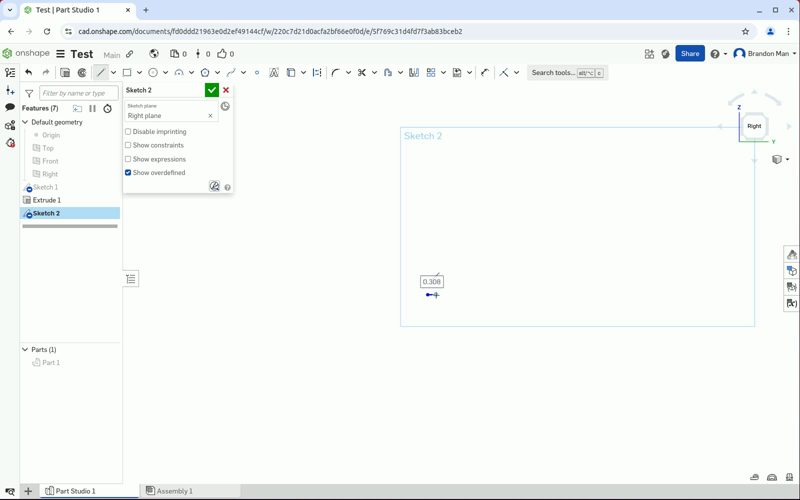
scroll(-6)
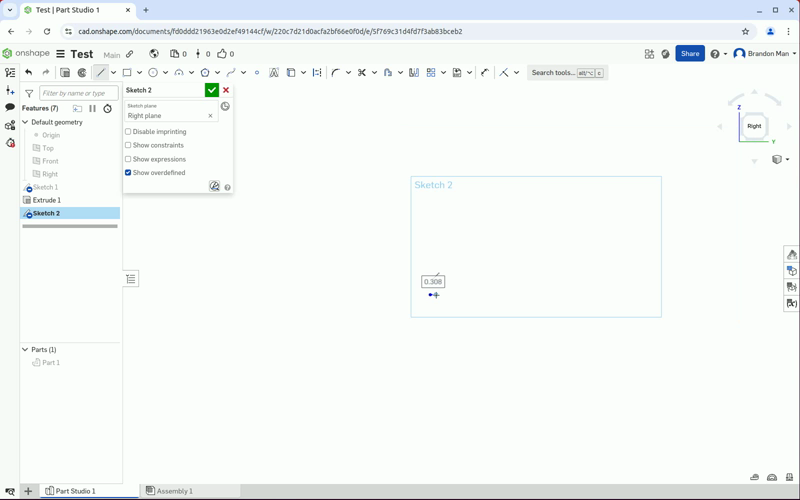
scroll(-6)
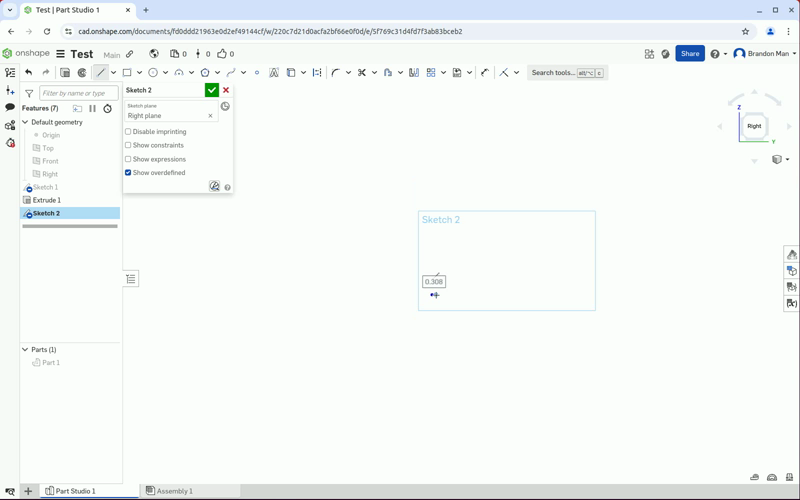
scroll(-6)
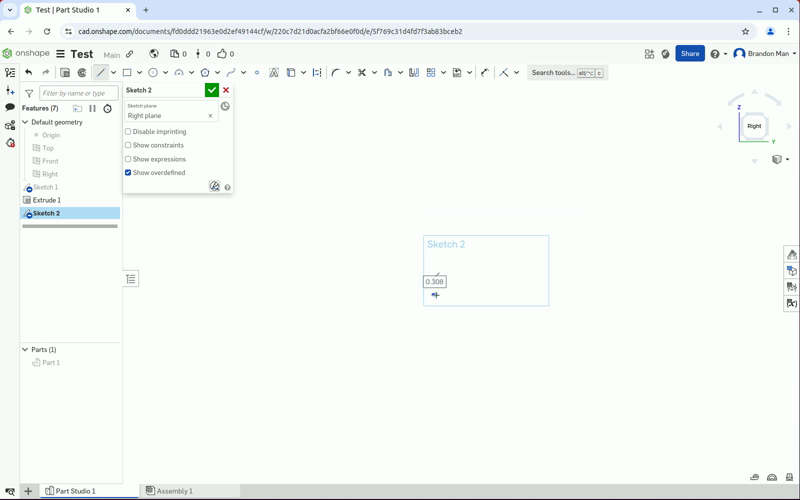
scroll(-6)
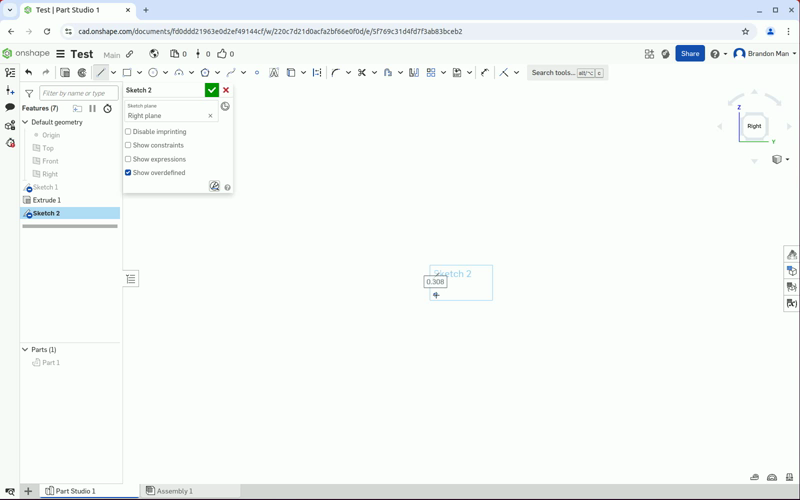
key_up(shift)
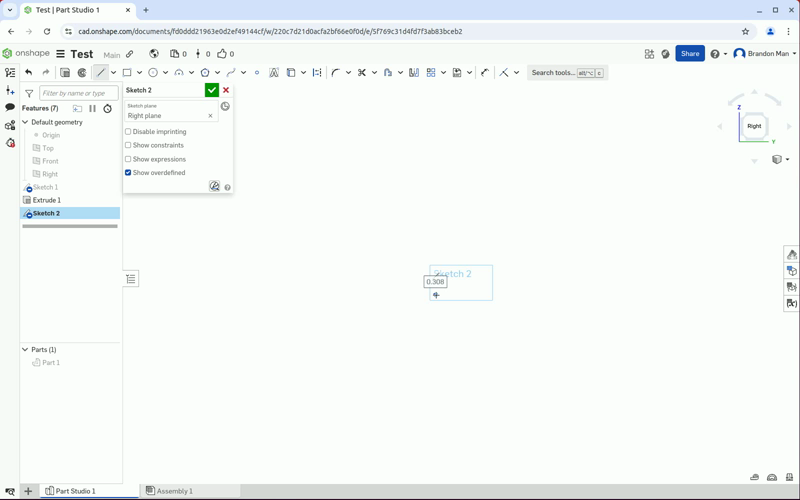
key_down(shift)
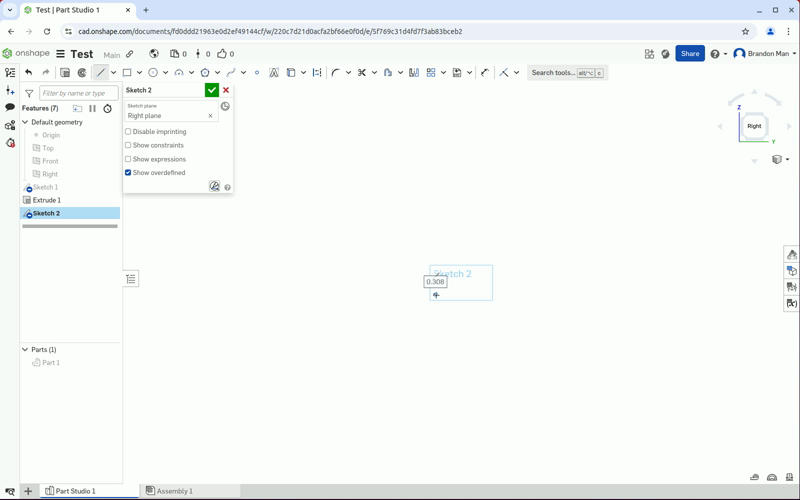
mouse_move(466, 294)
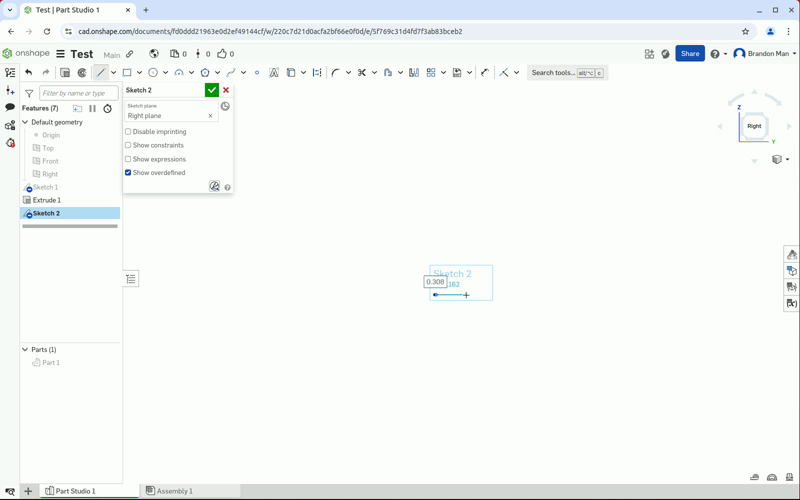
mouse_move(436, 274)
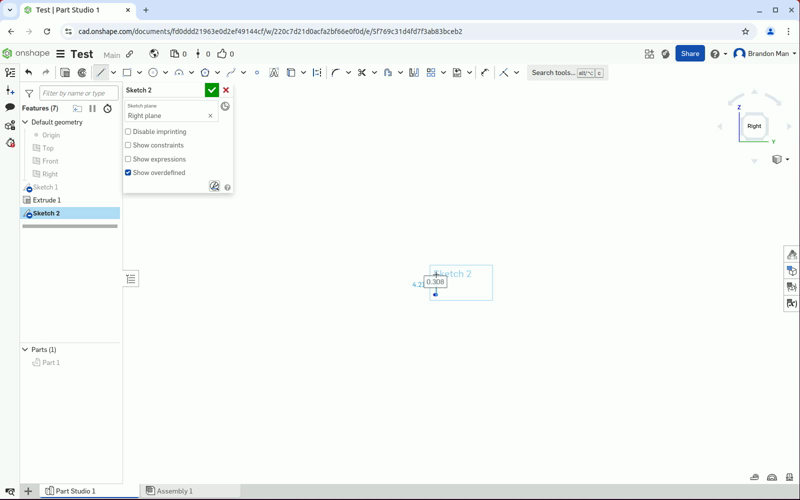
click(436, 274)
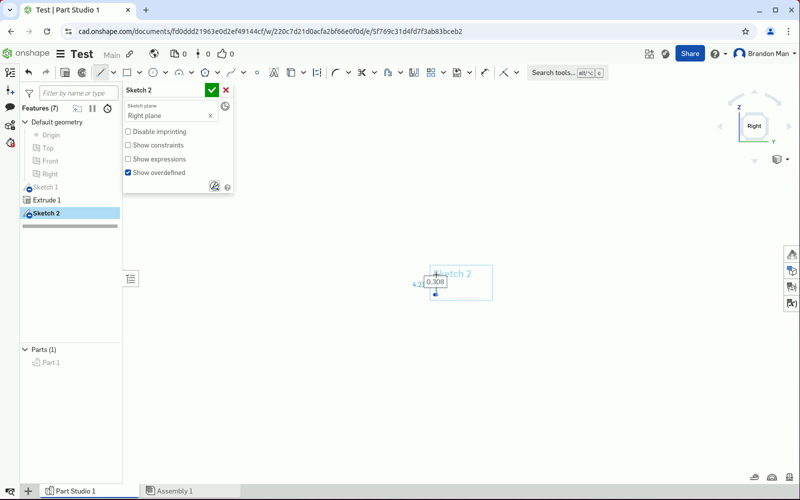
key_up(shift)
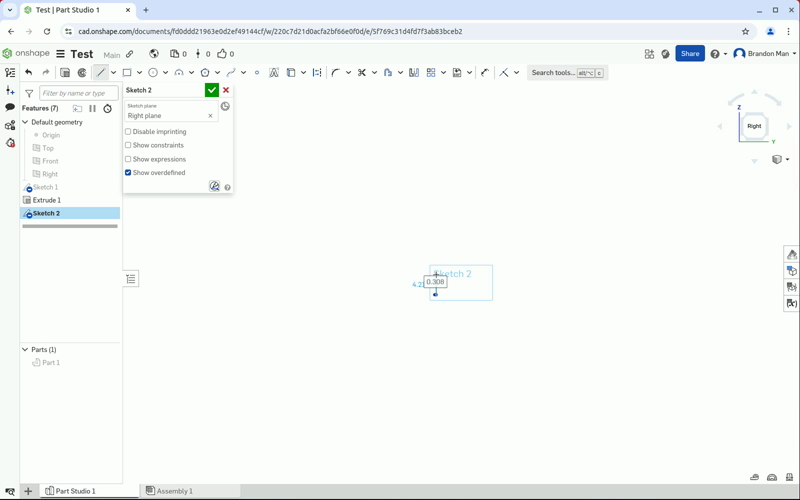
key_down(shift)
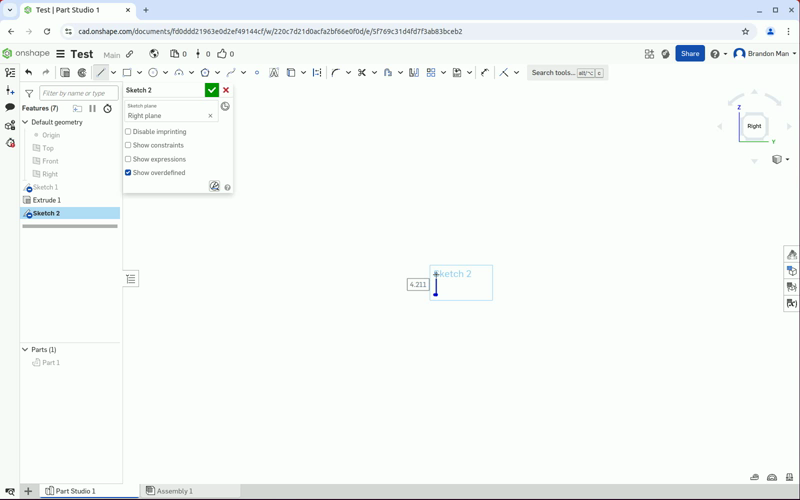
mouse_move(466, 274)
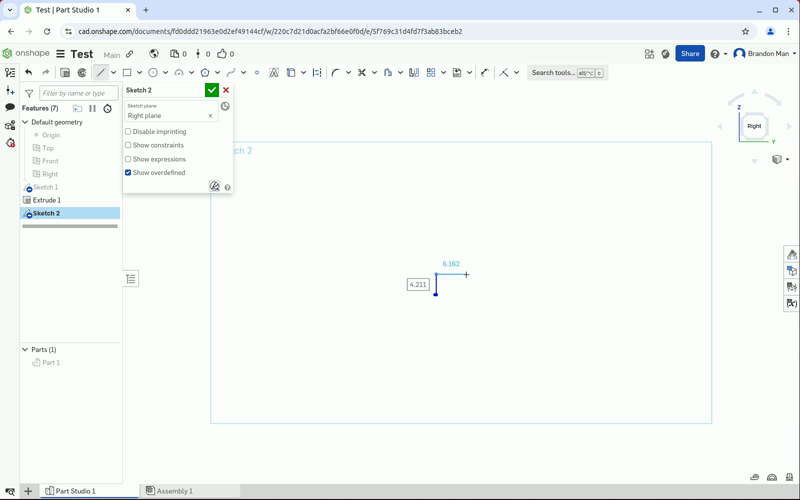
mouse_move(482, 274)
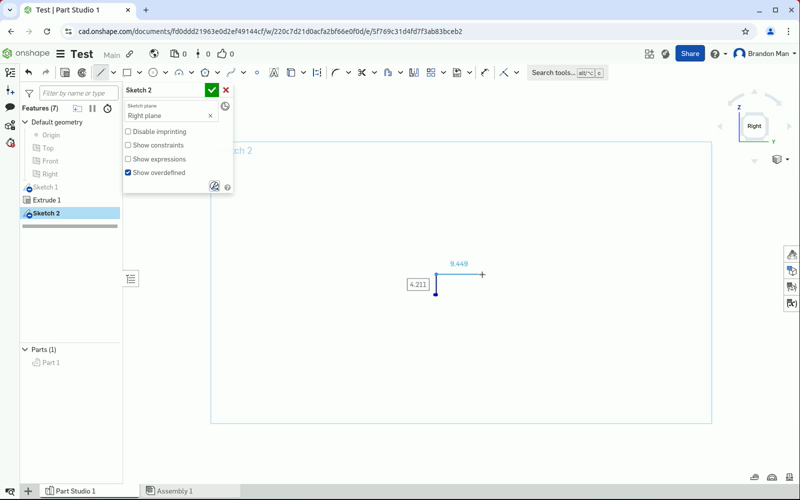
click(482, 274)
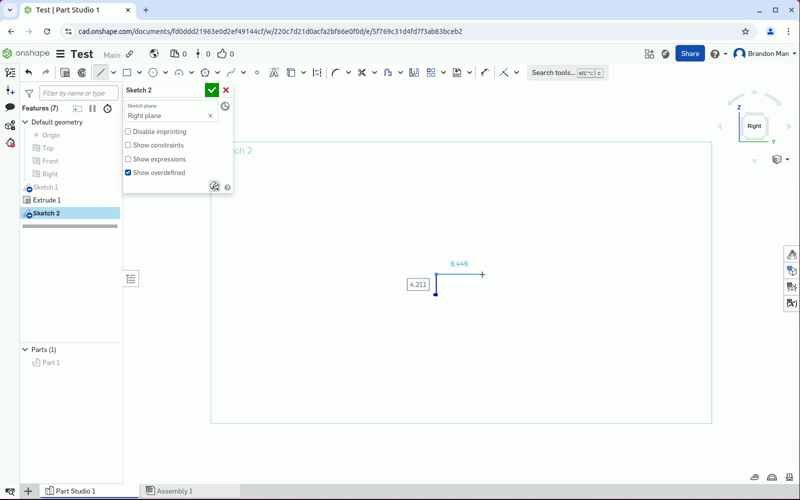
key_up(shift)
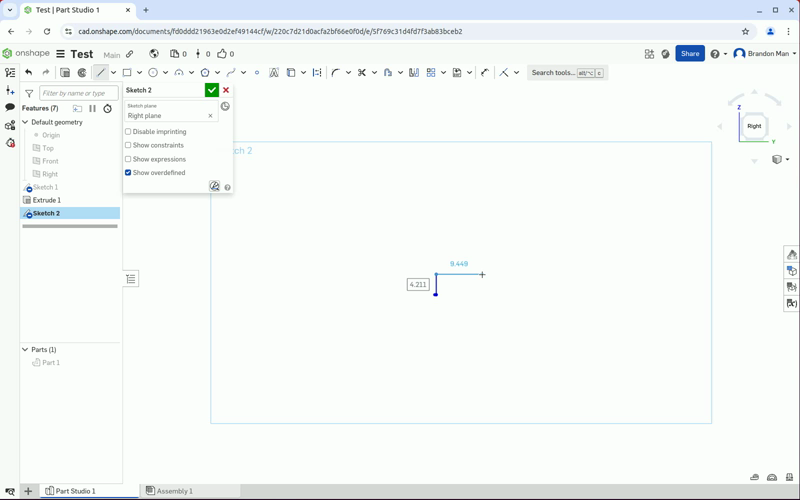
key(esc)
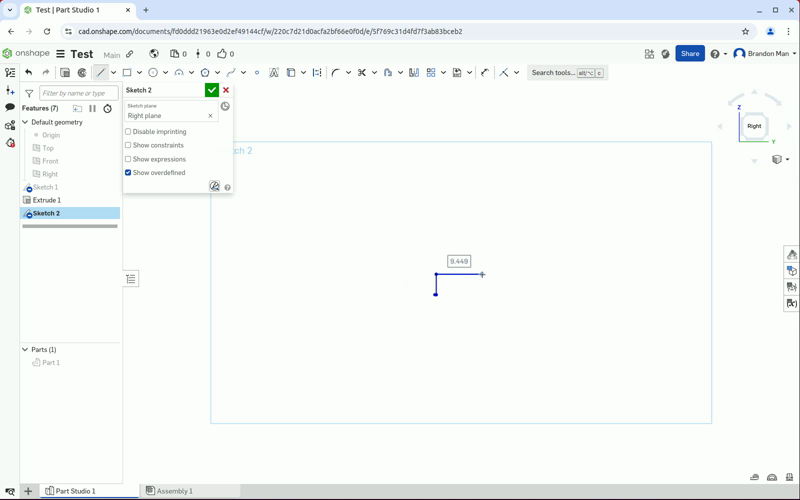
key(a)
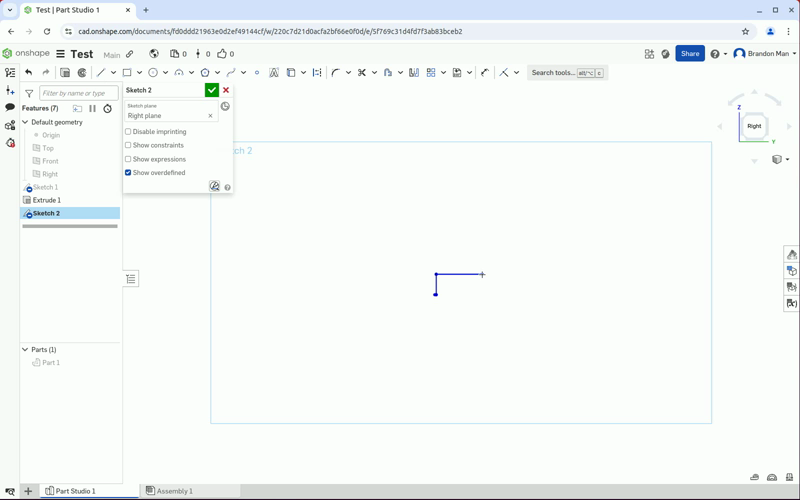
mouse_move(482, 274)
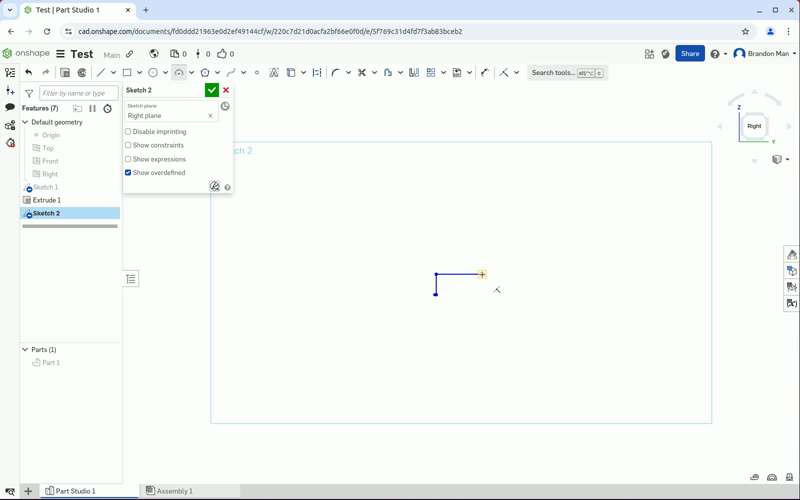
click(482, 274)
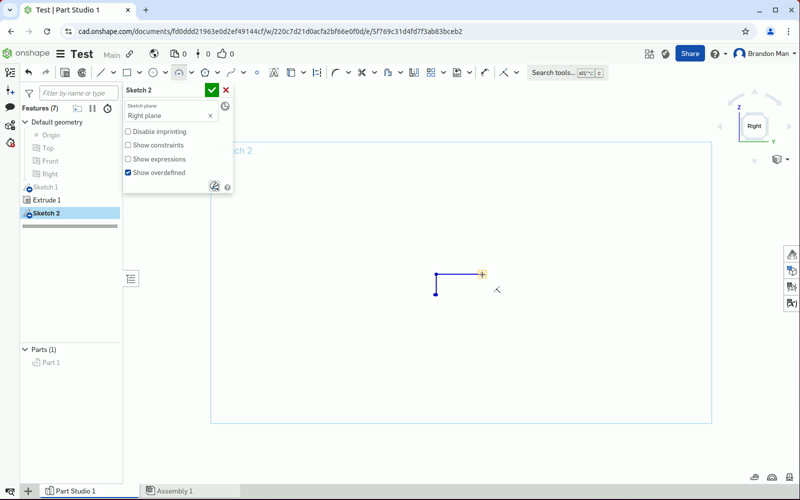
key_down(shift)
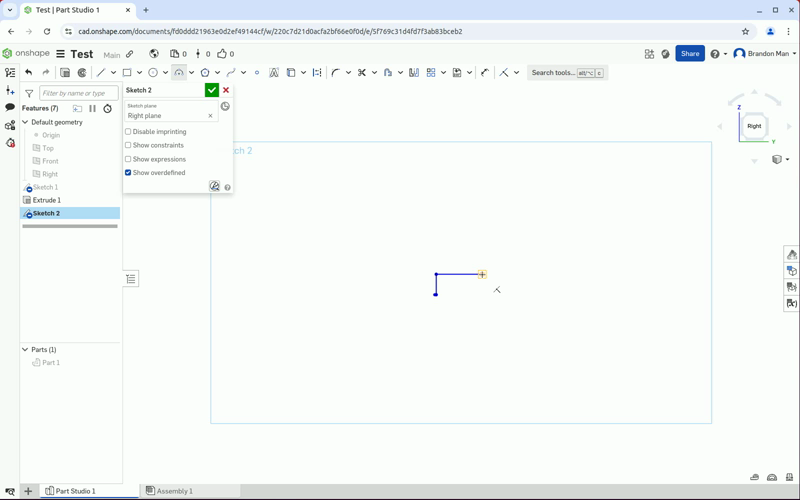
mouse_move(484, 272)
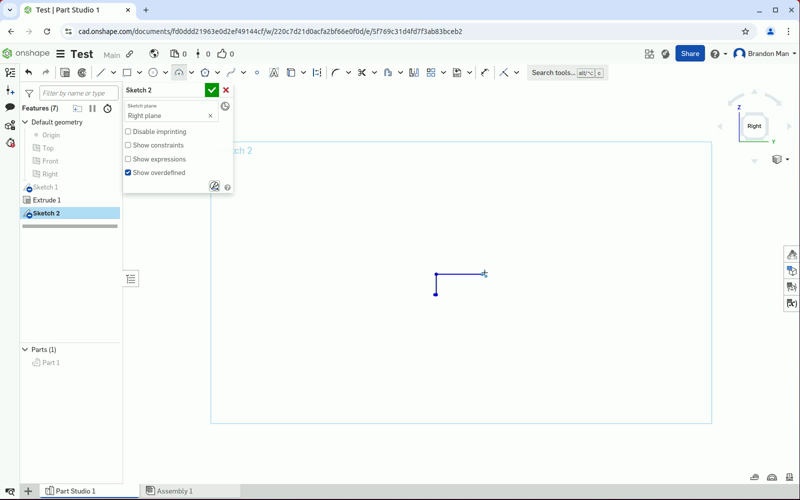
scroll(6)
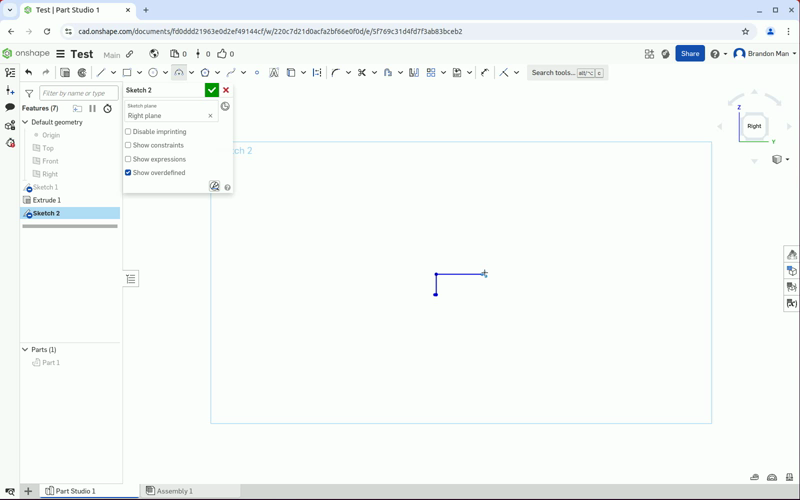
scroll(6)
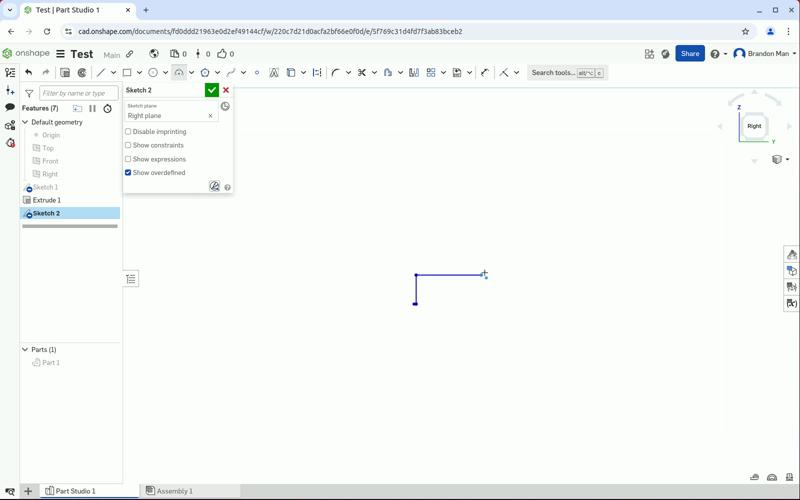
scroll(6)
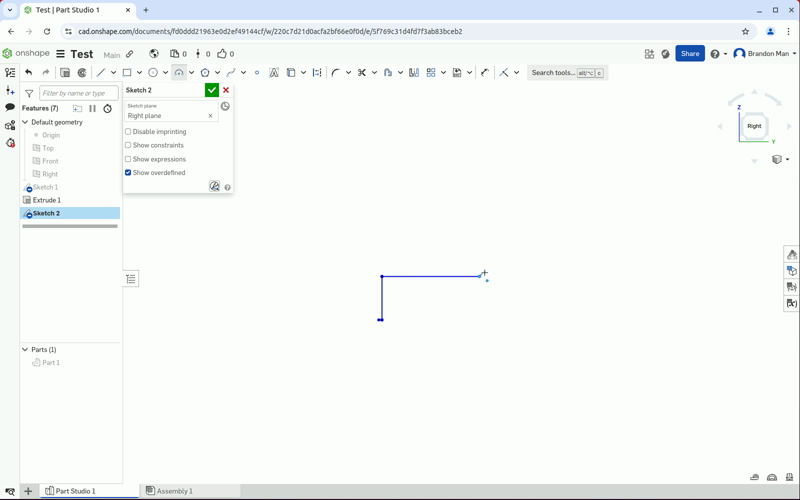
scroll(6)
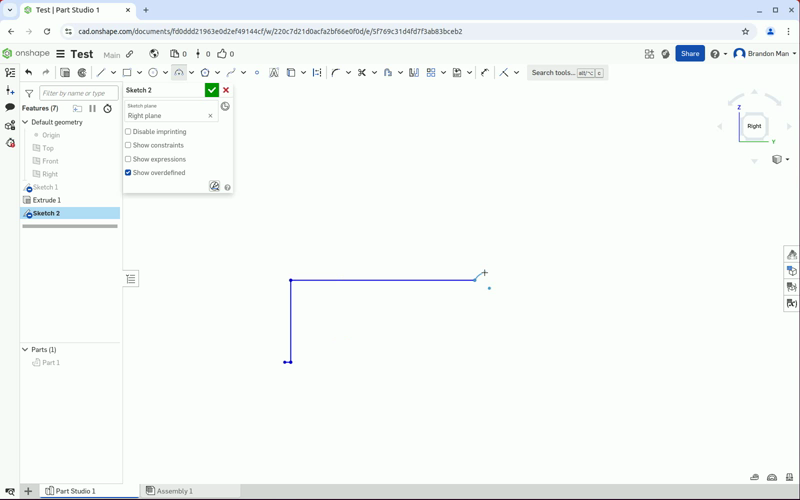
scroll(6)
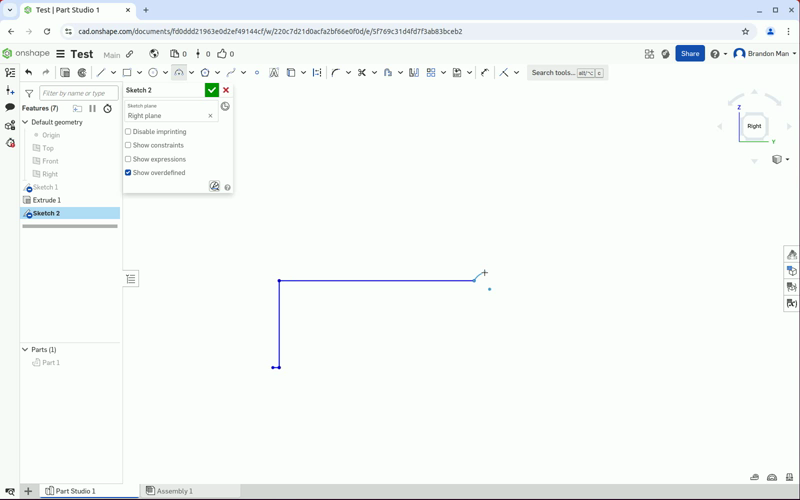
scroll(6)
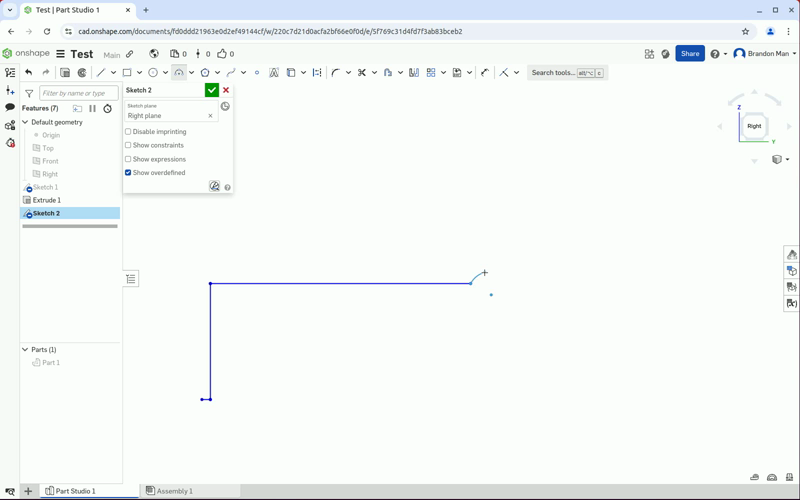
scroll(6)
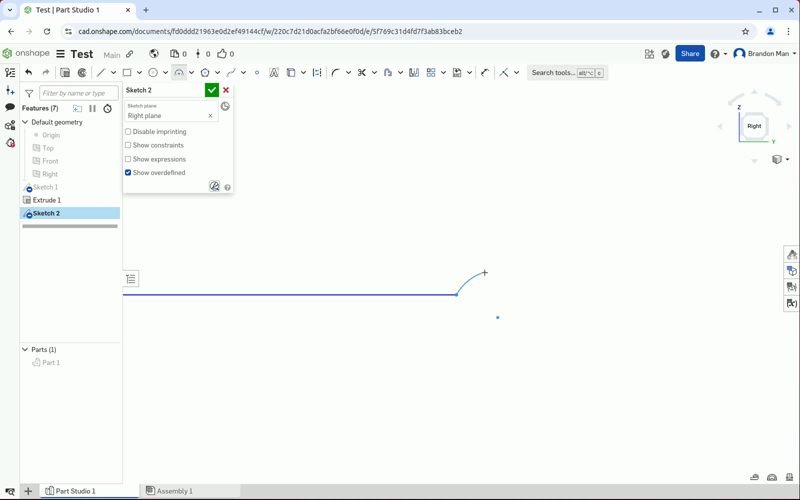
click(484, 272)
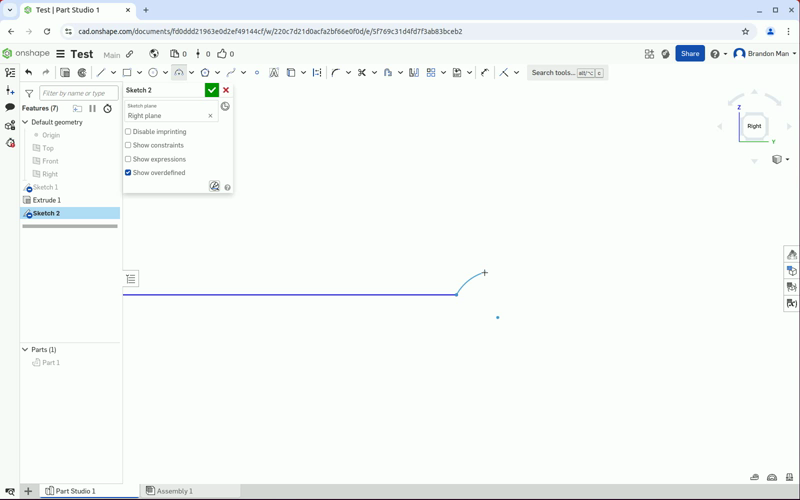
scroll(-6)
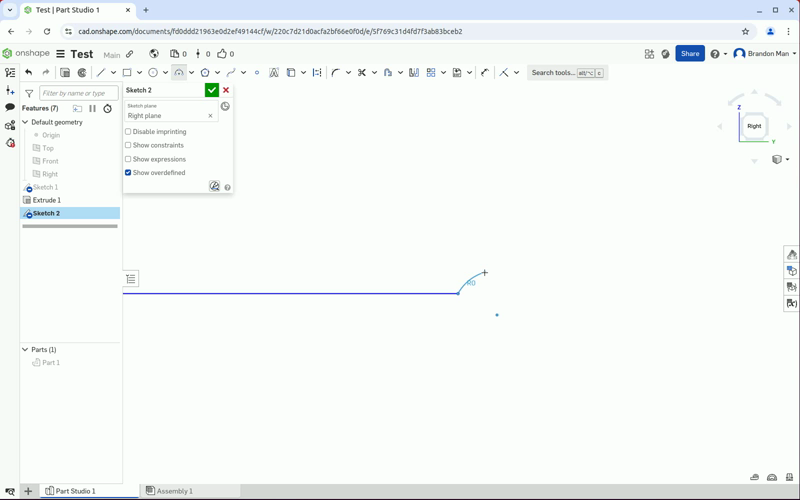
scroll(-6)
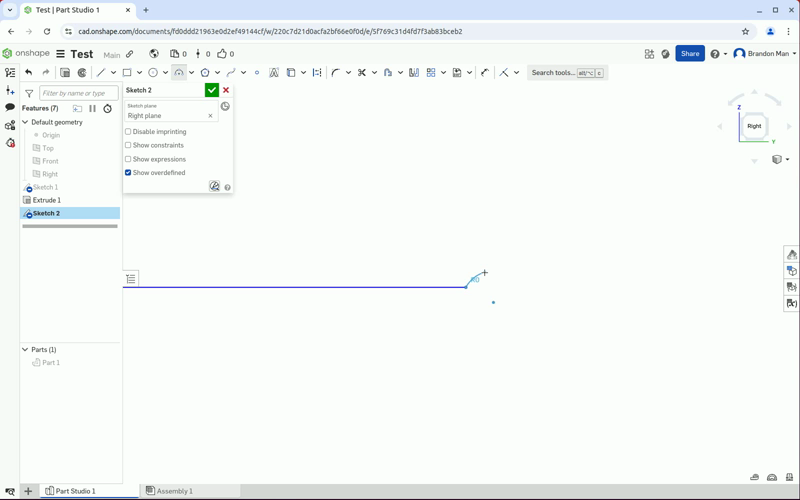
scroll(-6)
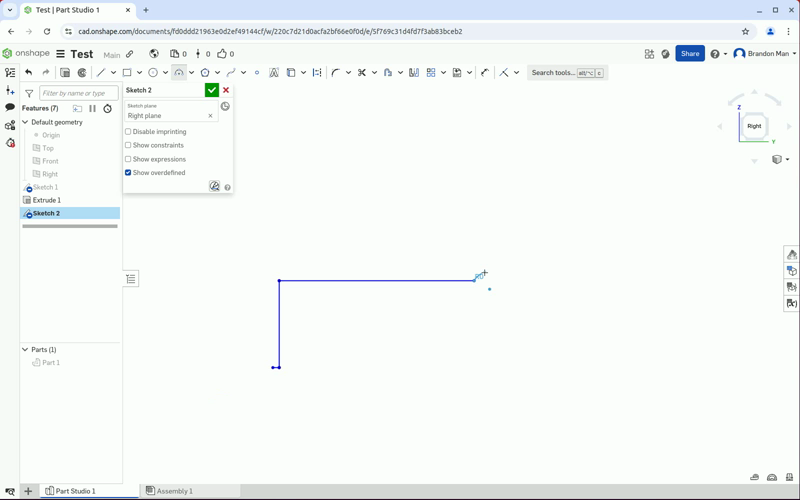
scroll(-6)
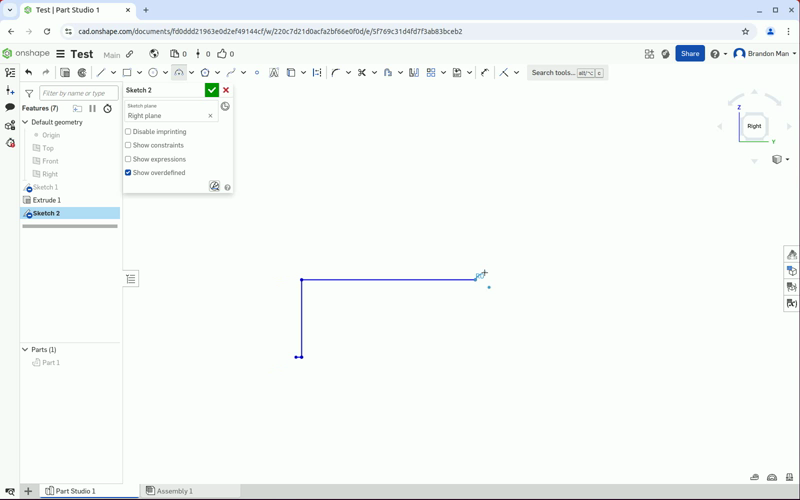
scroll(-6)
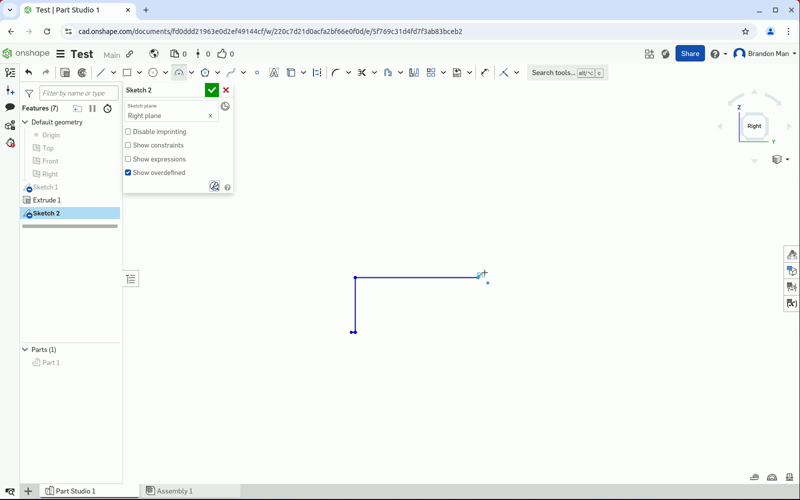
scroll(-6)
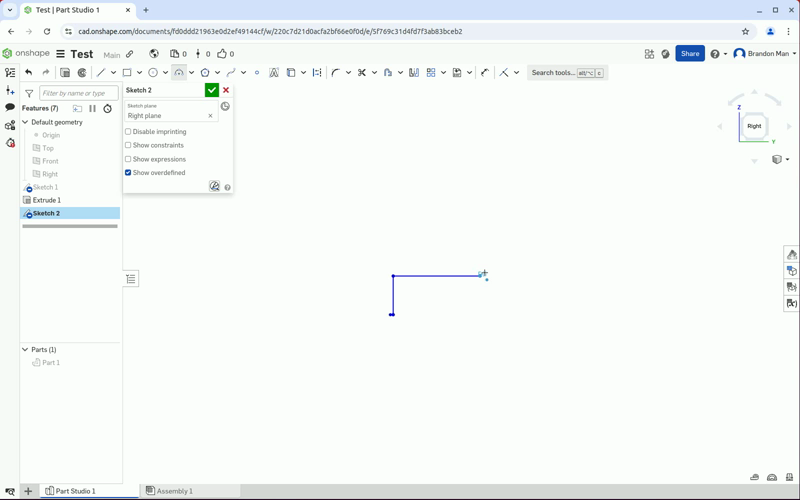
scroll(-6)
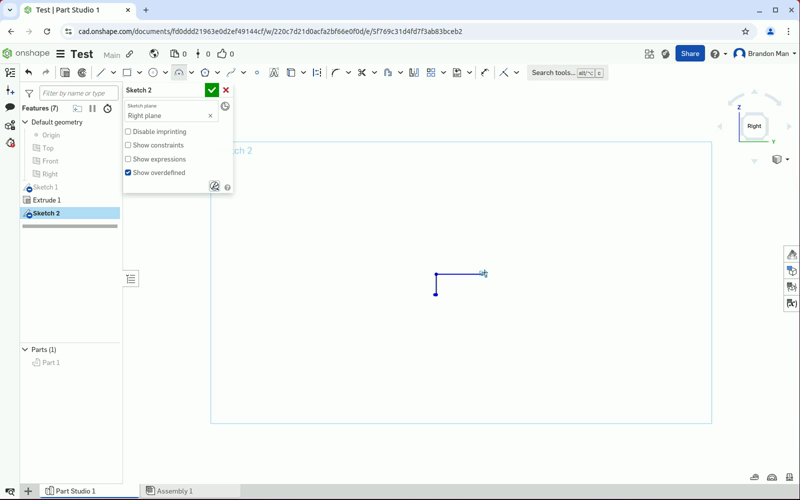
mouse_move(483, 272)
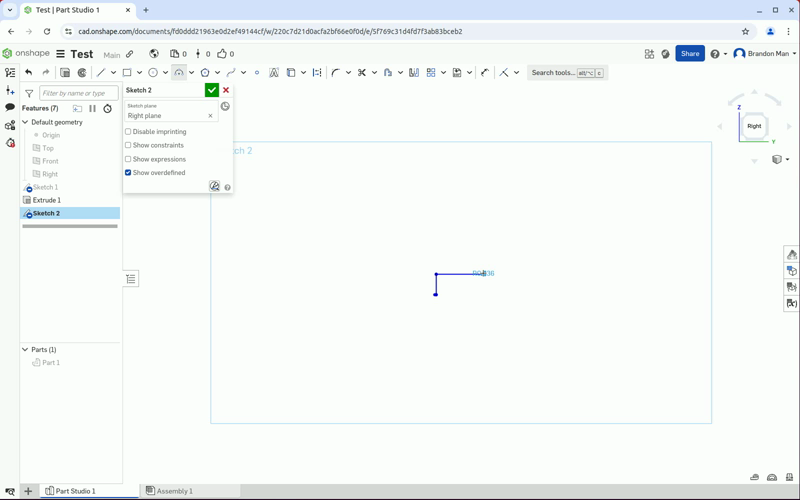
scroll(6)
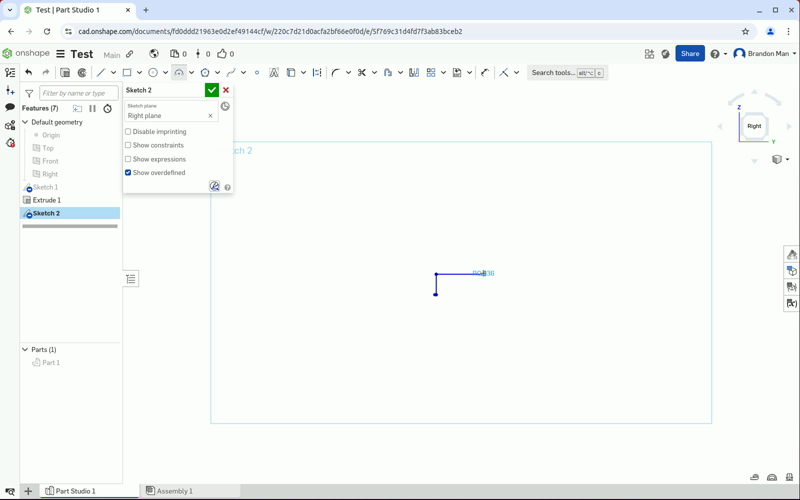
scroll(6)
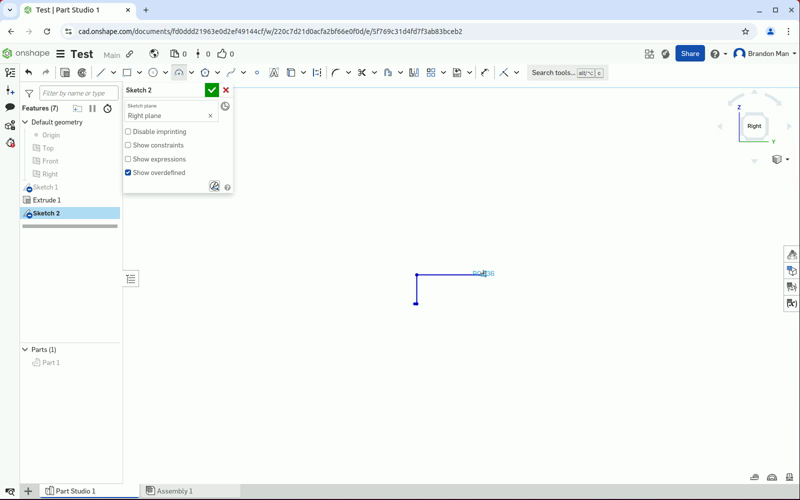
scroll(6)
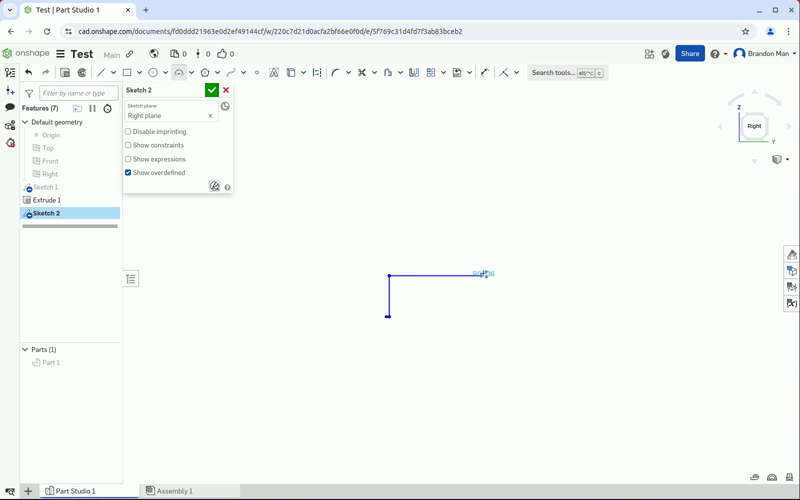
scroll(6)
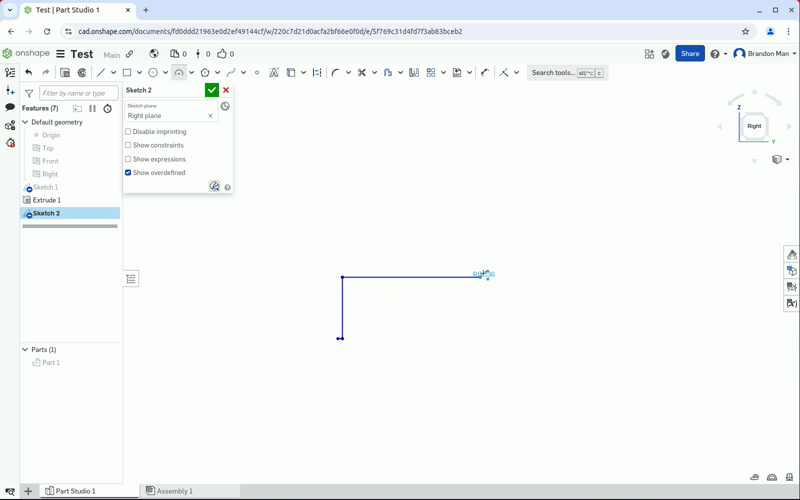
scroll(6)
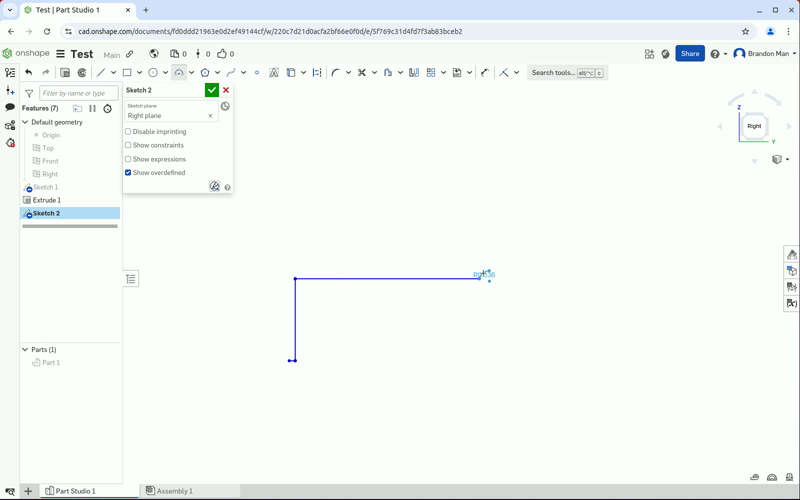
scroll(6)
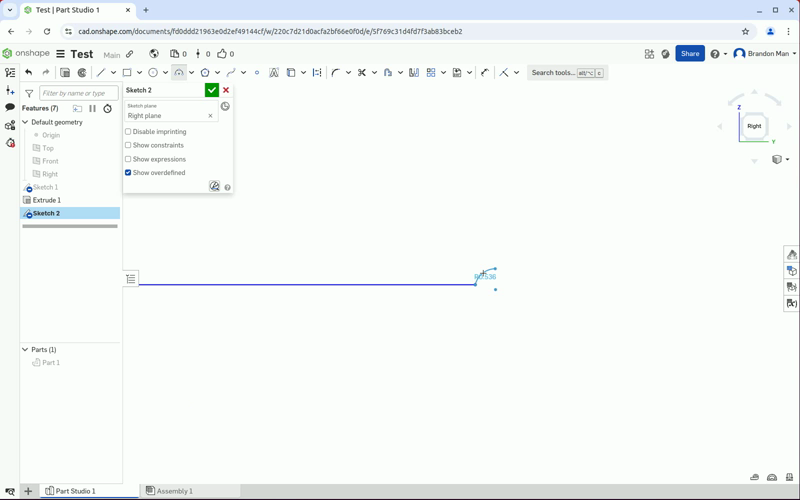
scroll(6)
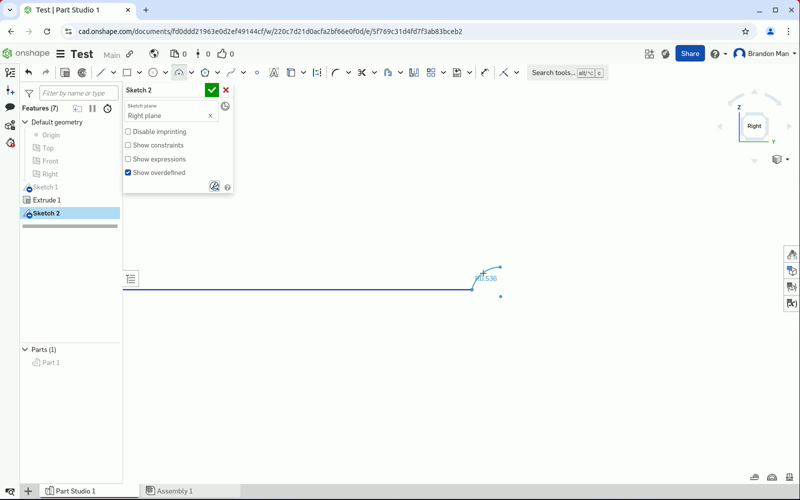
click(483, 272)
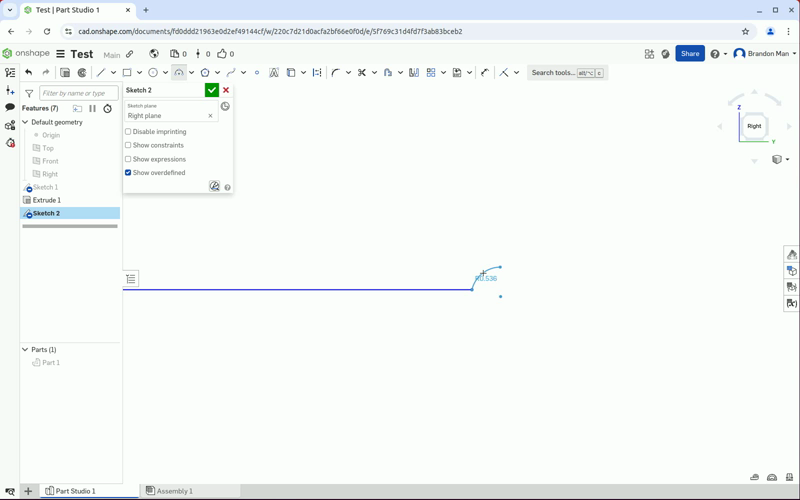
scroll(-6)
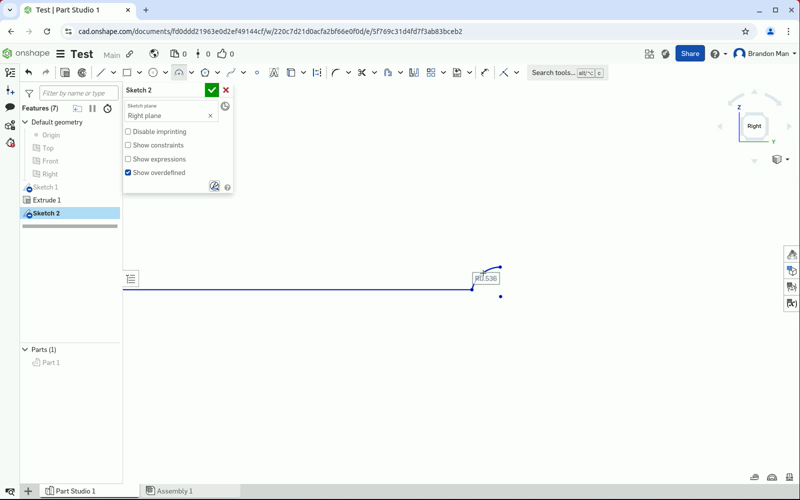
scroll(-6)
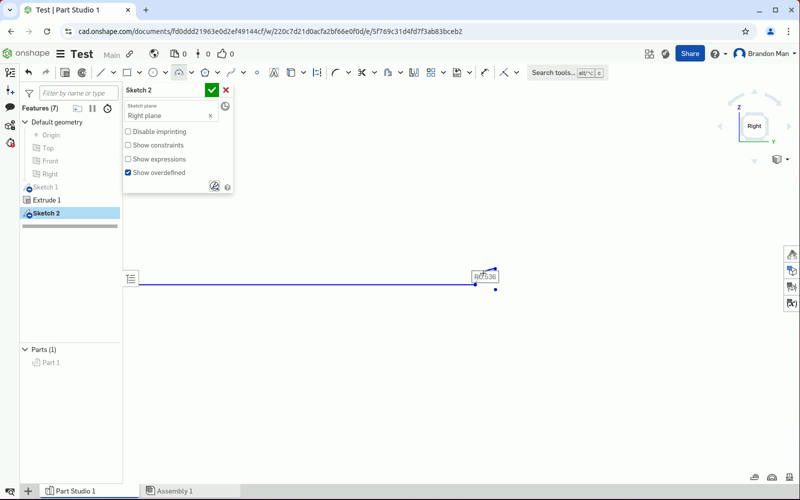
scroll(-6)
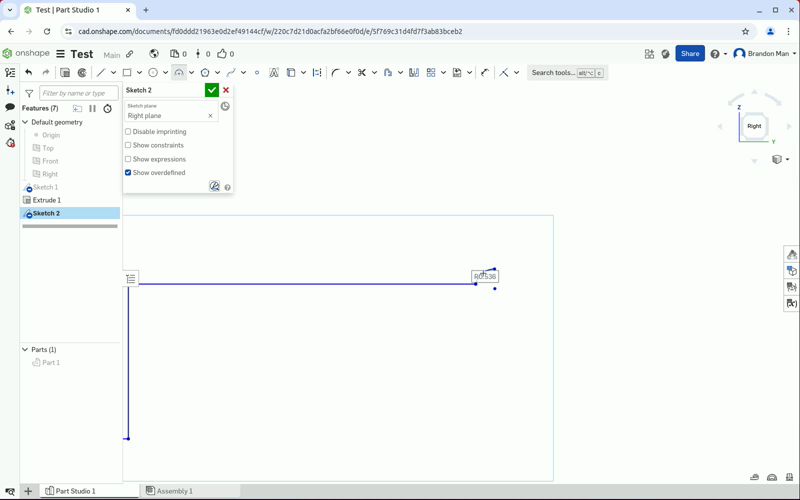
scroll(-6)
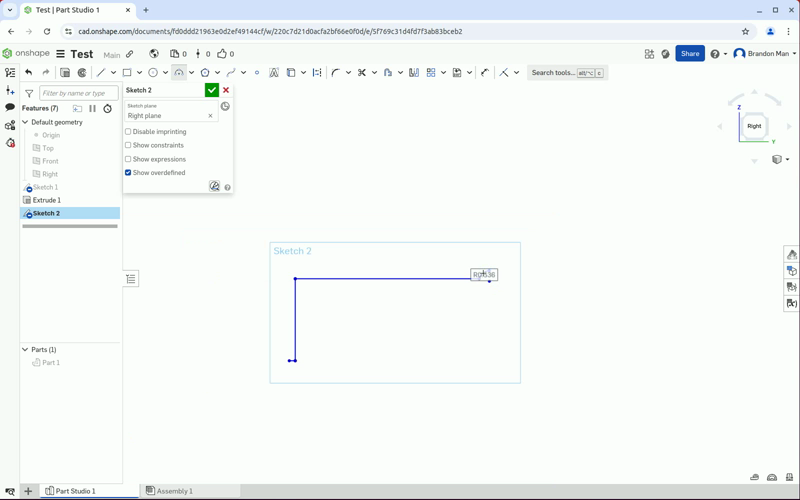
scroll(-6)
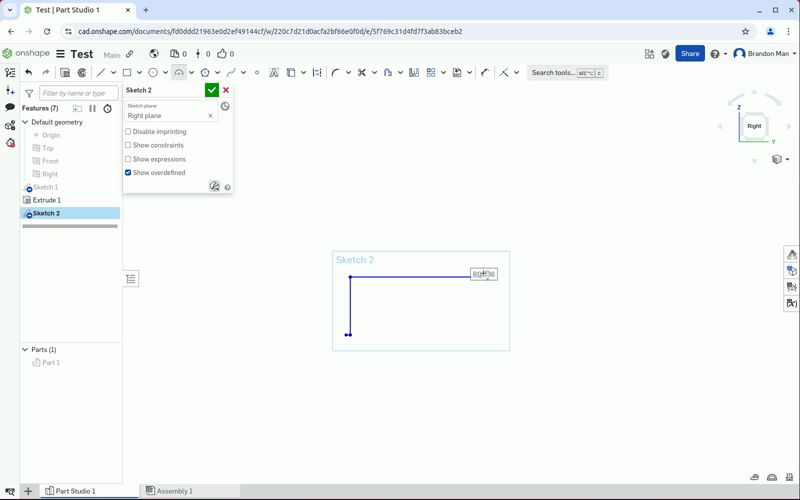
scroll(-6)
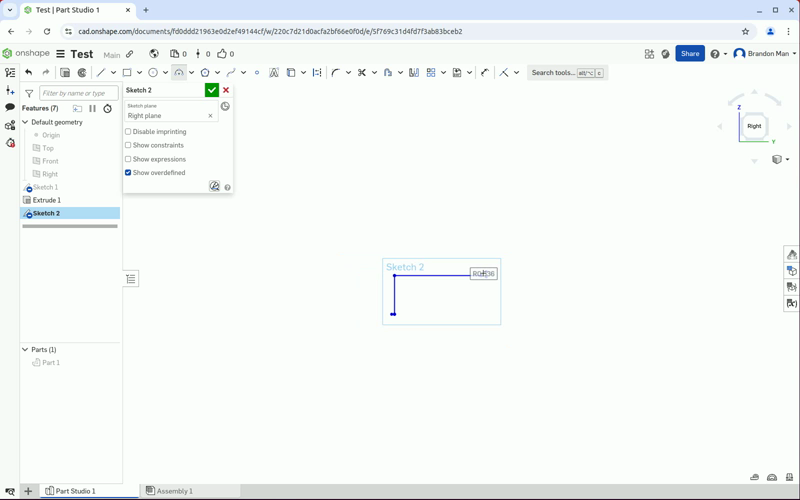
scroll(-6)
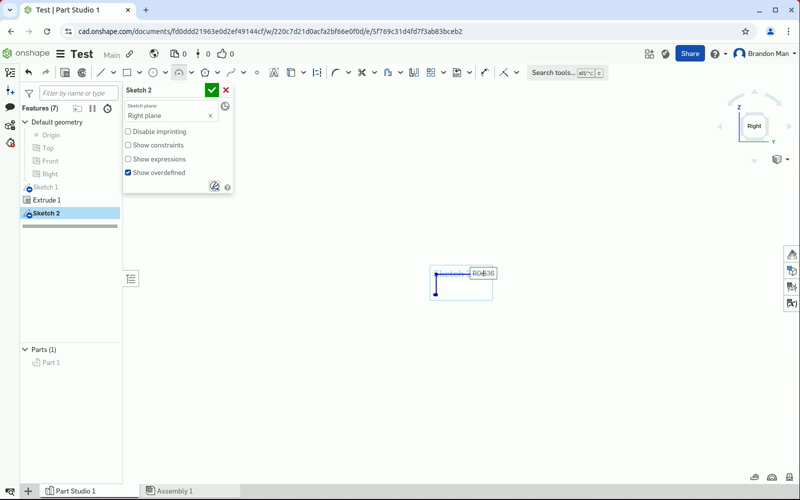
key_up(shift)
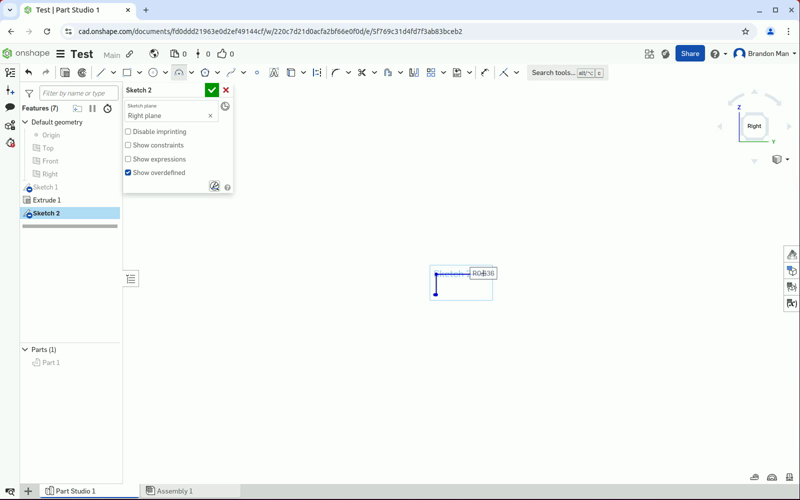
key(esc)
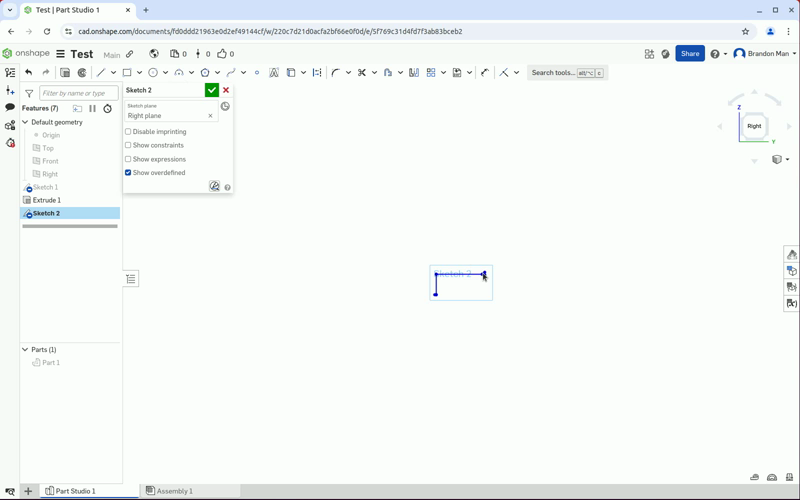
key(l)
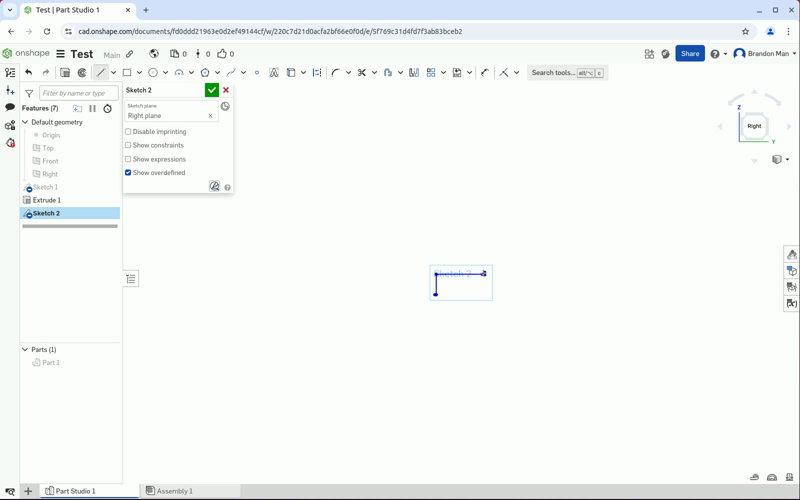
mouse_move(484, 272)
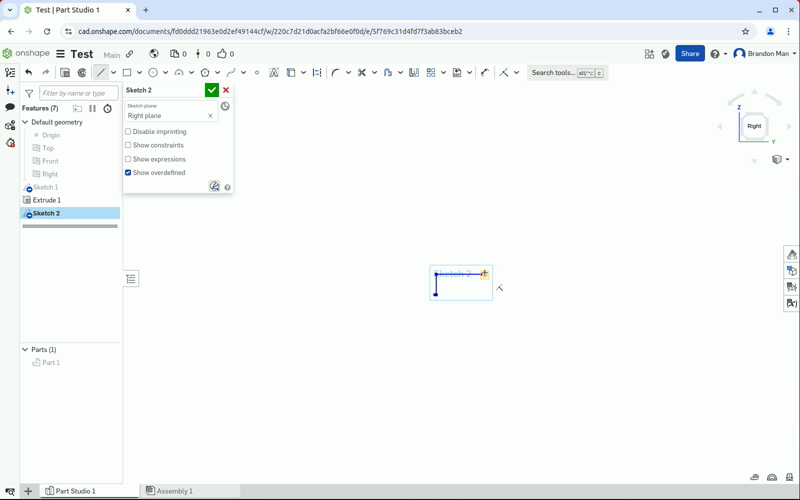
scroll(6)
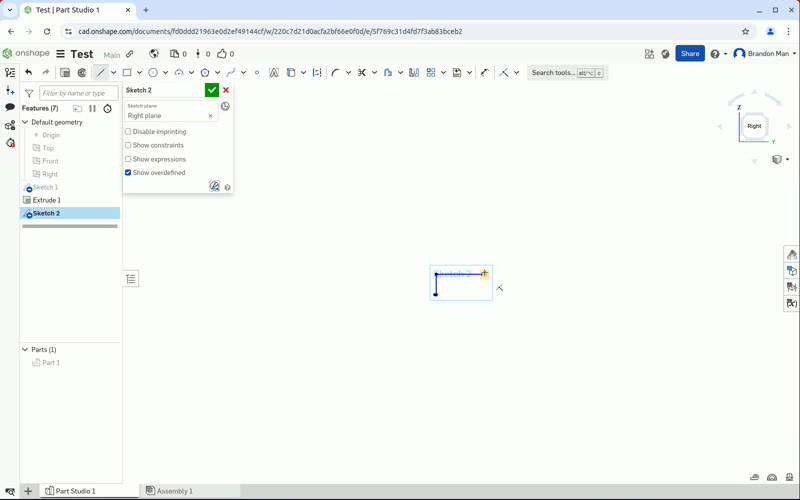
scroll(6)
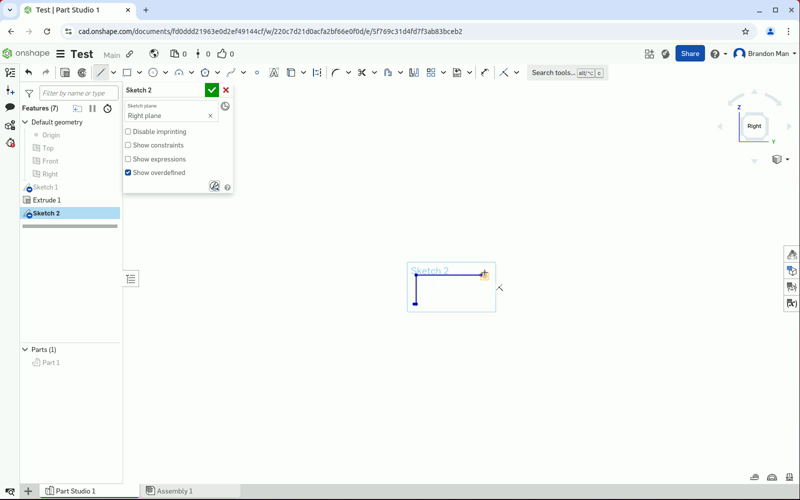
scroll(6)
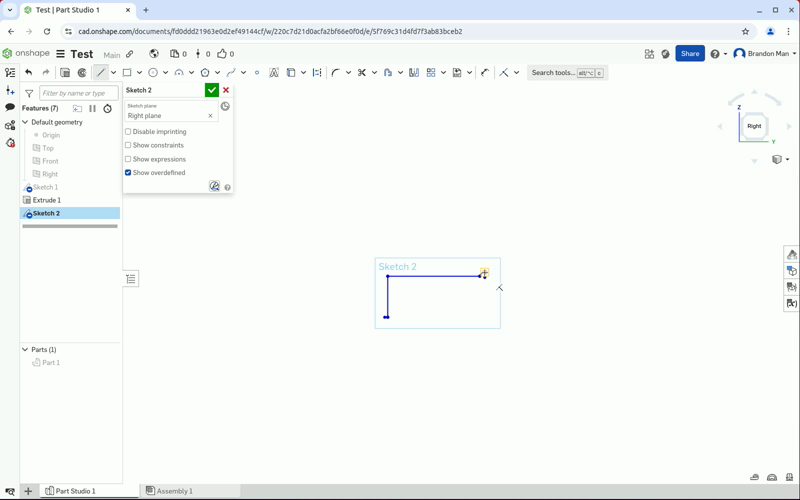
scroll(6)
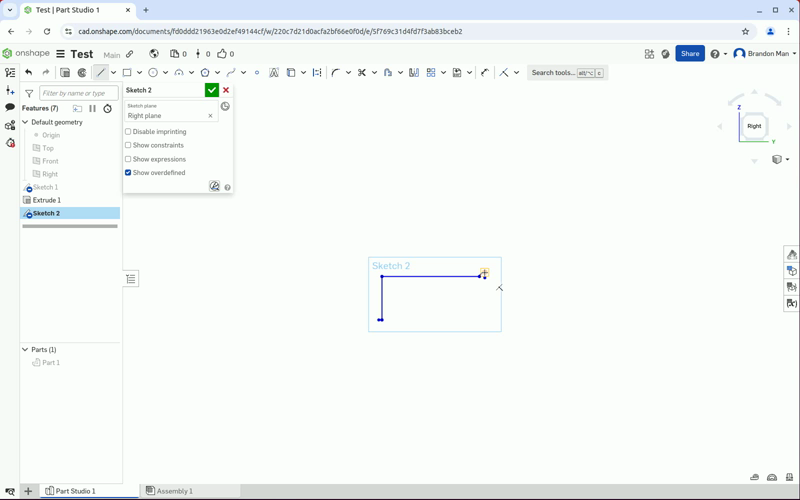
scroll(6)
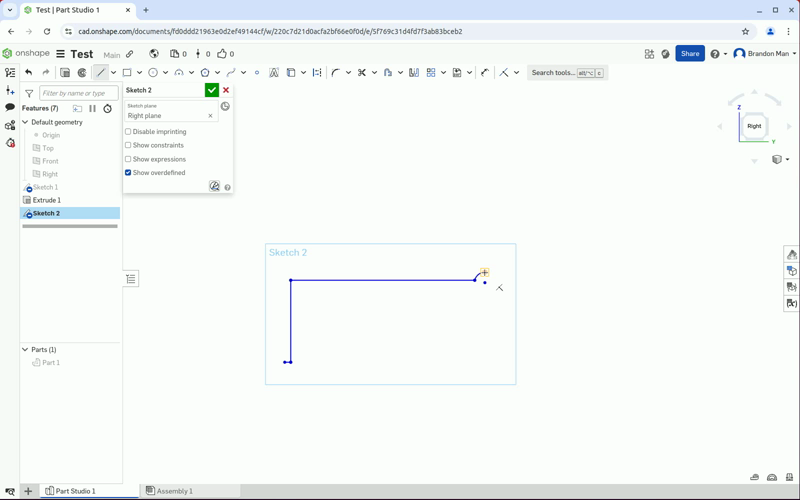
scroll(6)
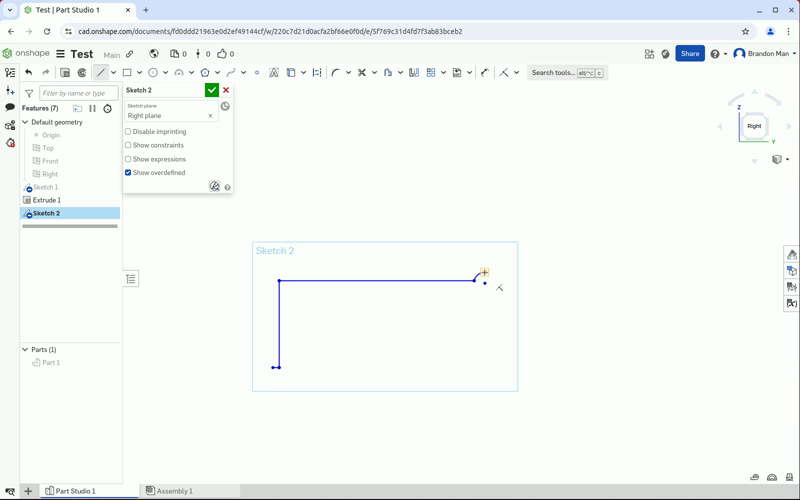
scroll(6)
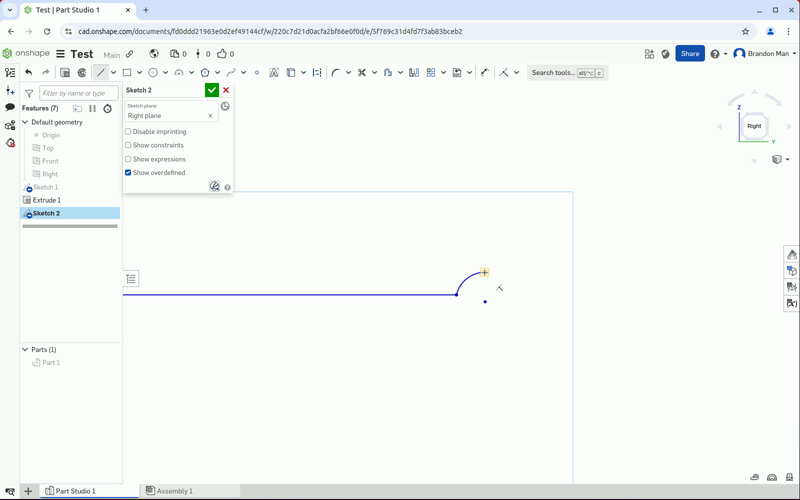
click(484, 272)
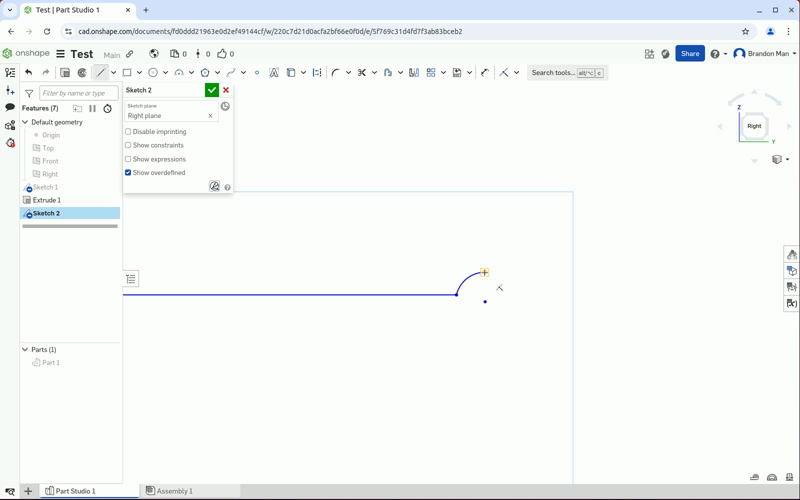
scroll(-6)
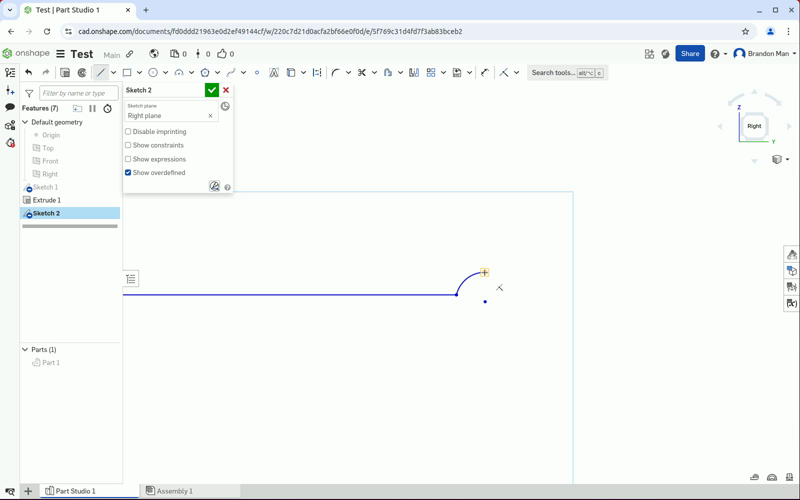
scroll(-6)
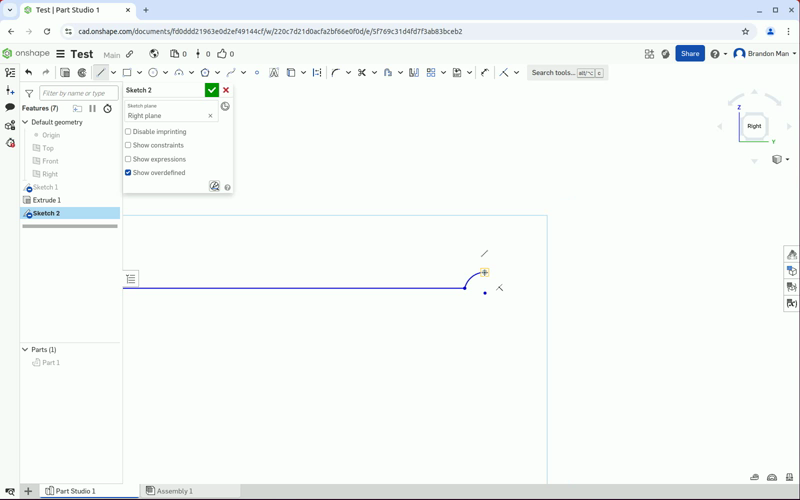
scroll(-6)
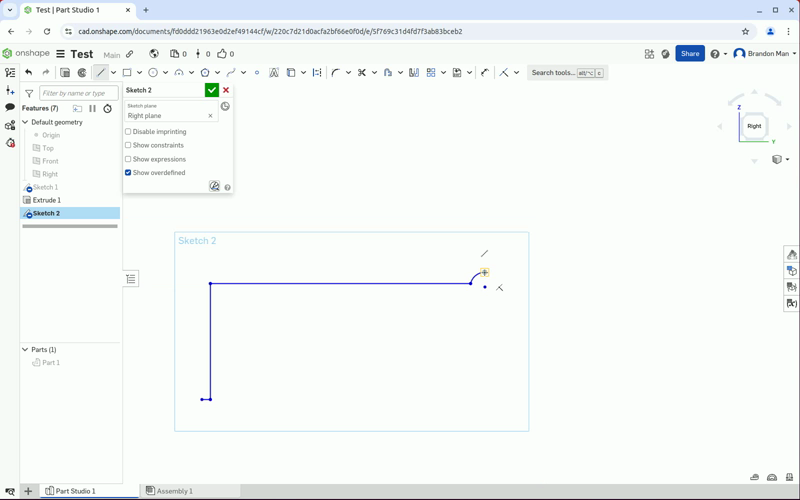
scroll(-6)
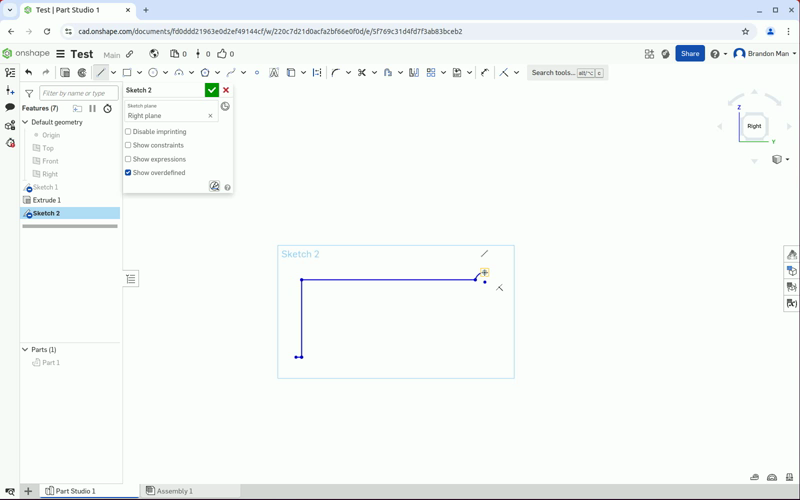
scroll(-6)
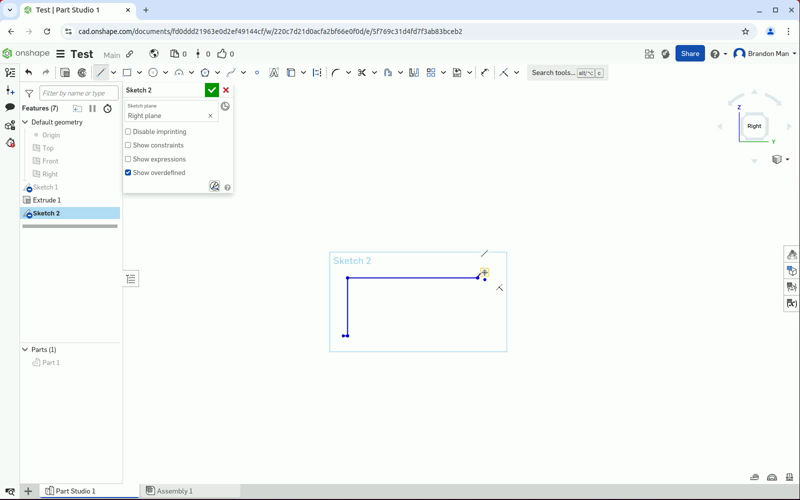
scroll(-6)
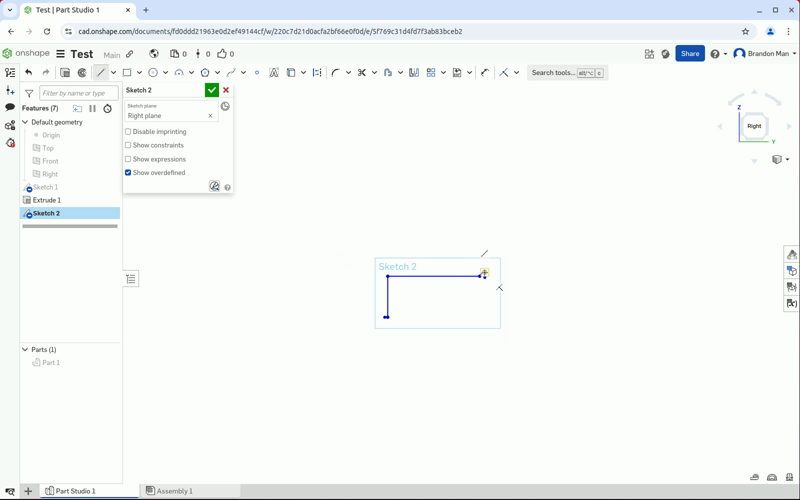
scroll(-6)
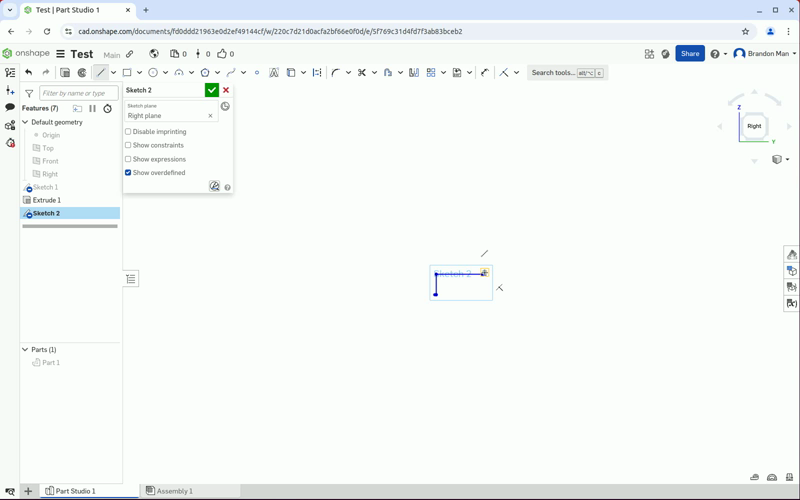
key_down(shift)
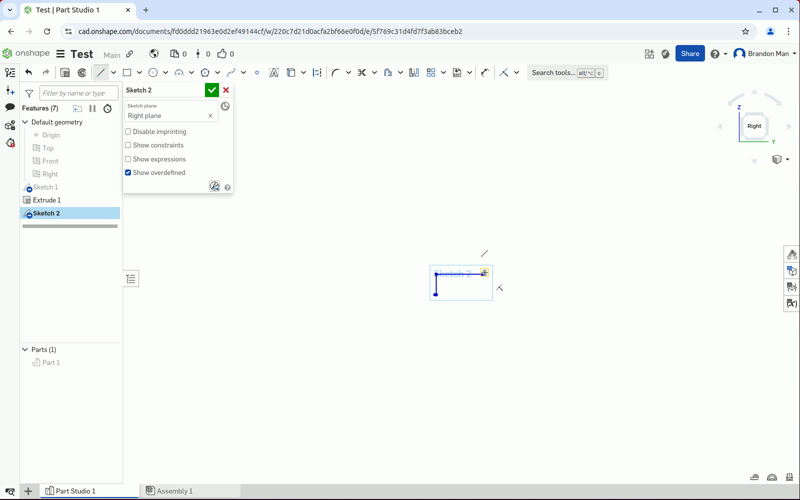
mouse_move(514, 272)
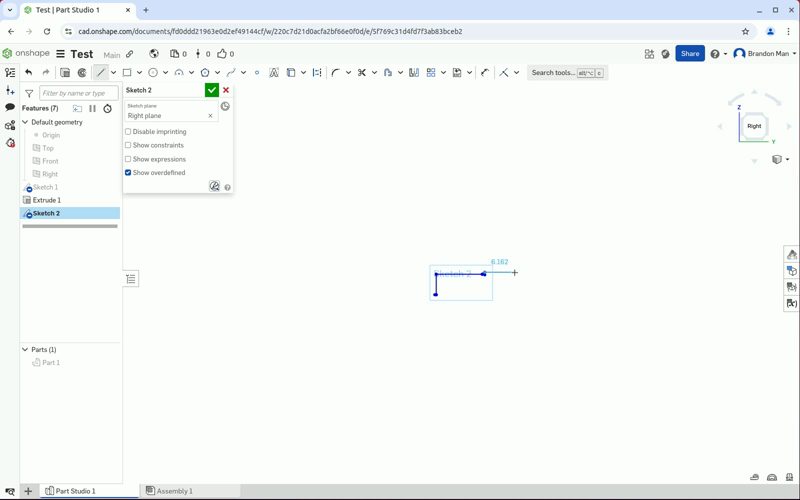
mouse_move(434, 272)
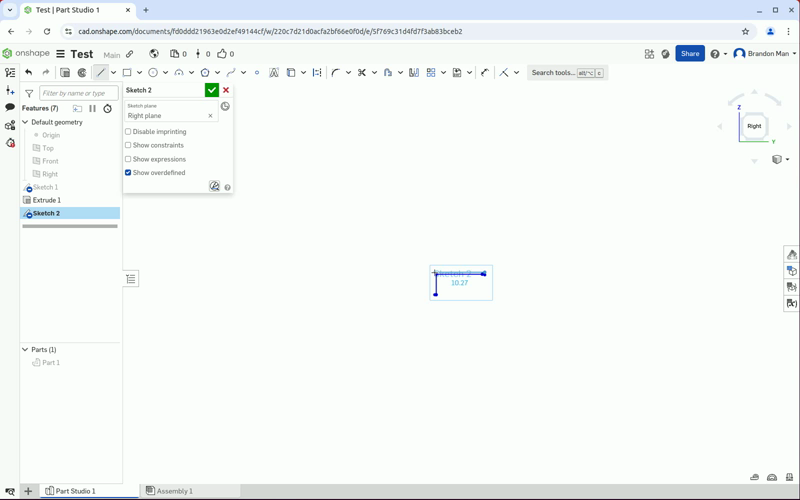
scroll(6)
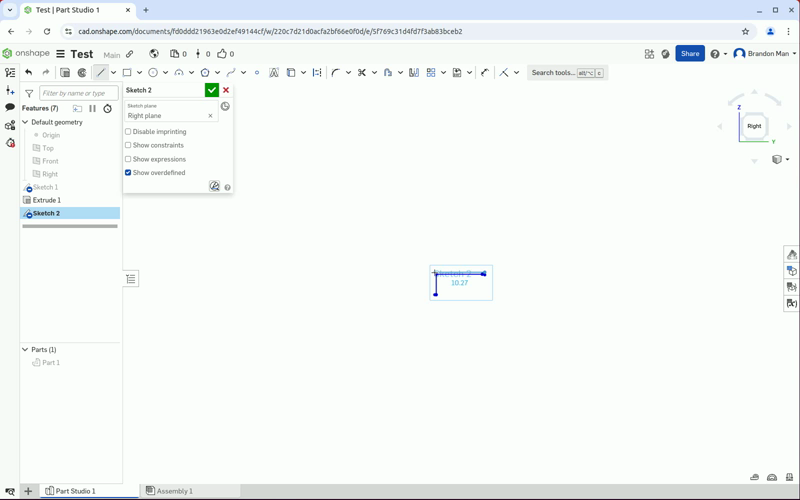
scroll(6)
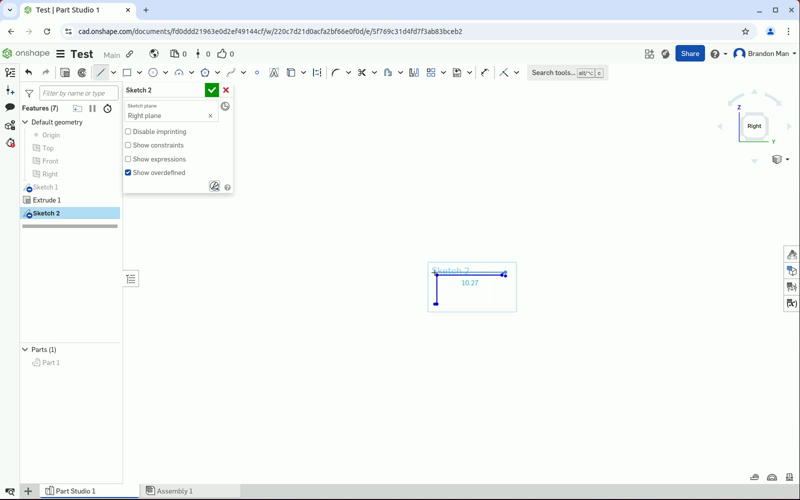
scroll(6)
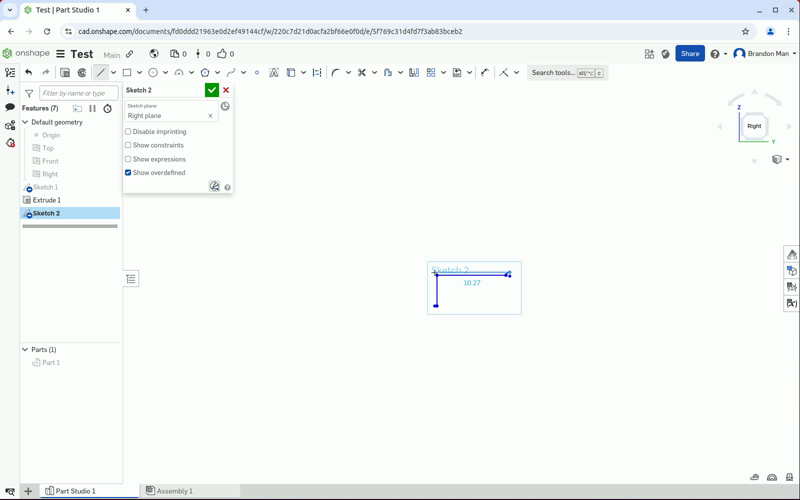
scroll(6)
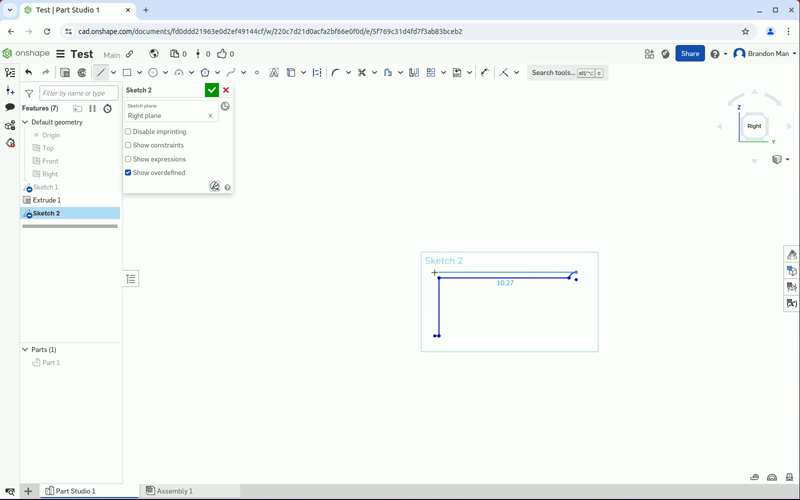
scroll(6)
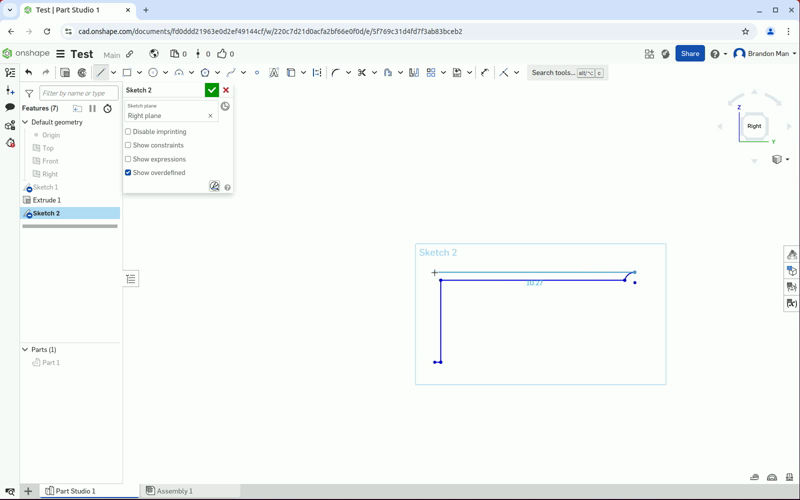
scroll(6)
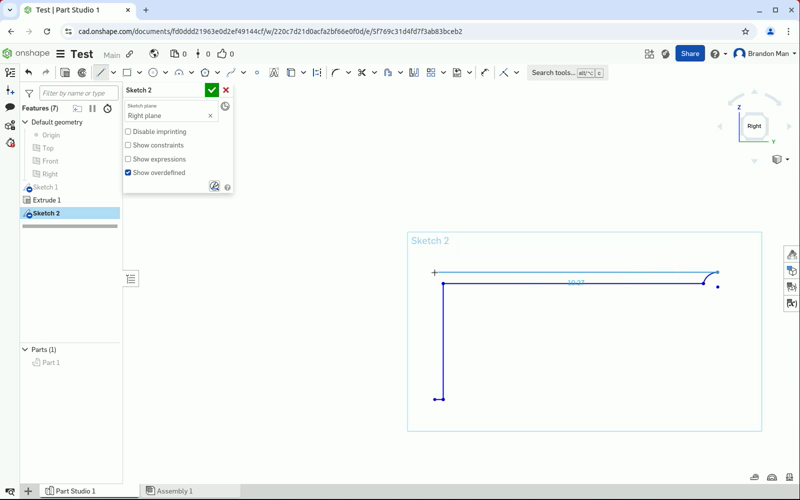
scroll(6)
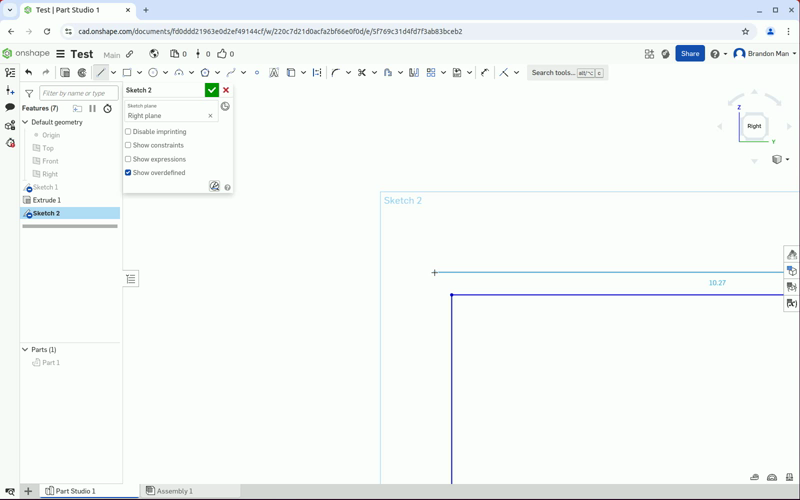
click(434, 272)
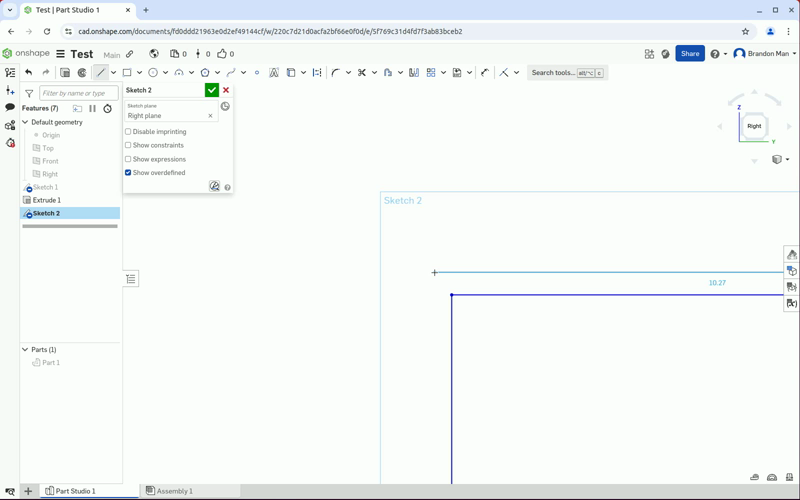
scroll(-6)
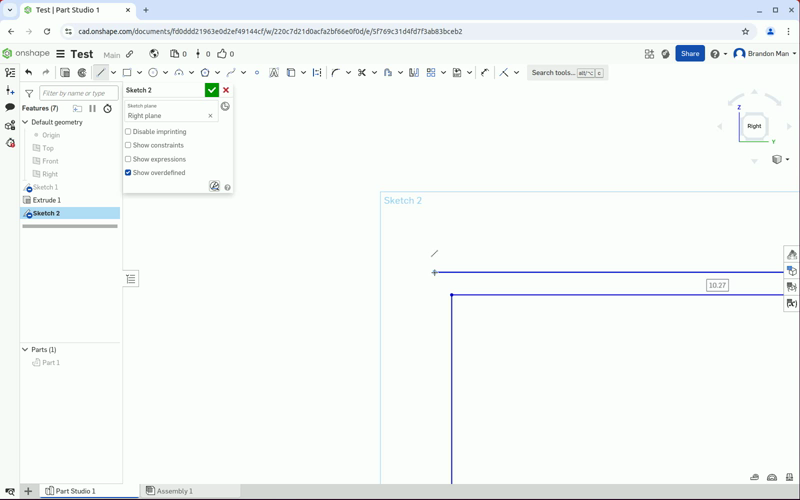
scroll(-6)
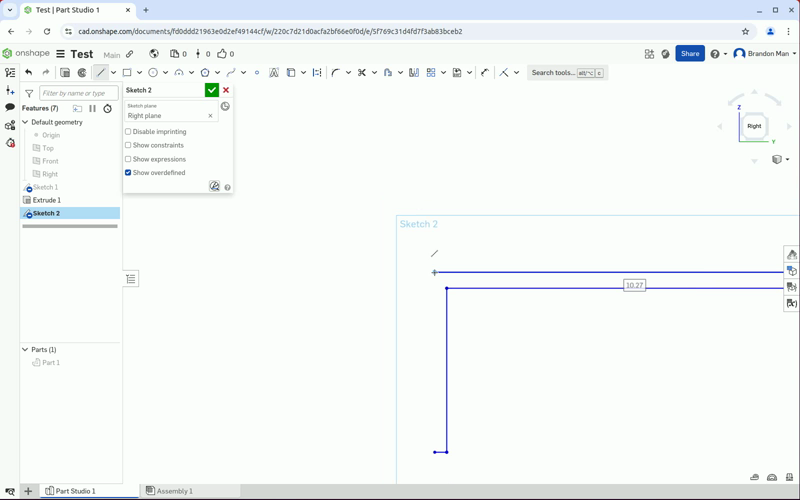
scroll(-6)
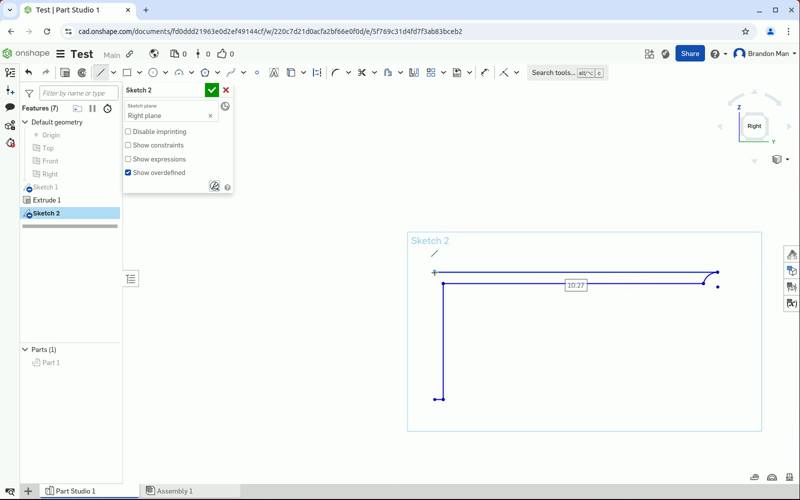
scroll(-6)
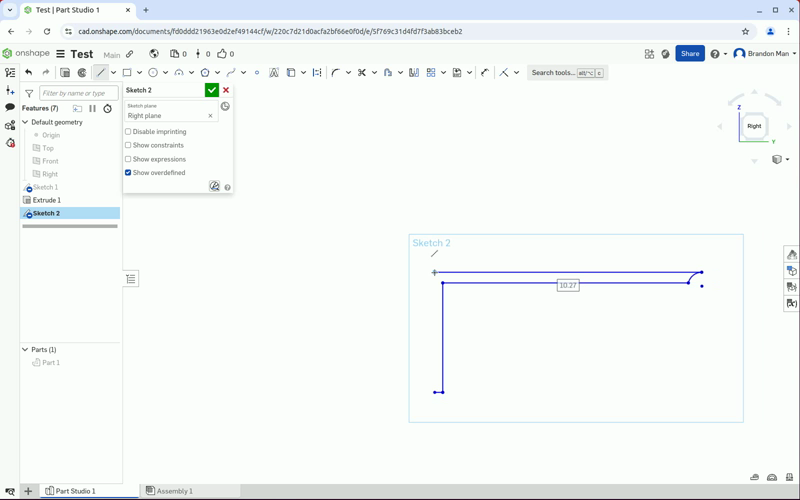
scroll(-6)
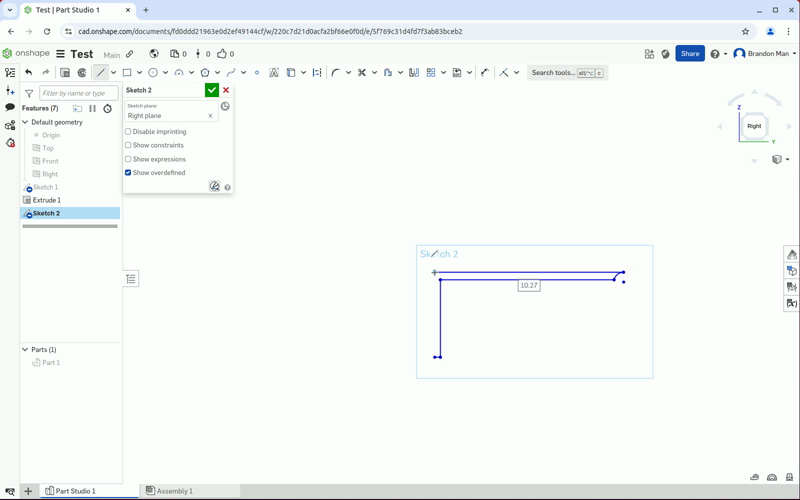
scroll(-6)
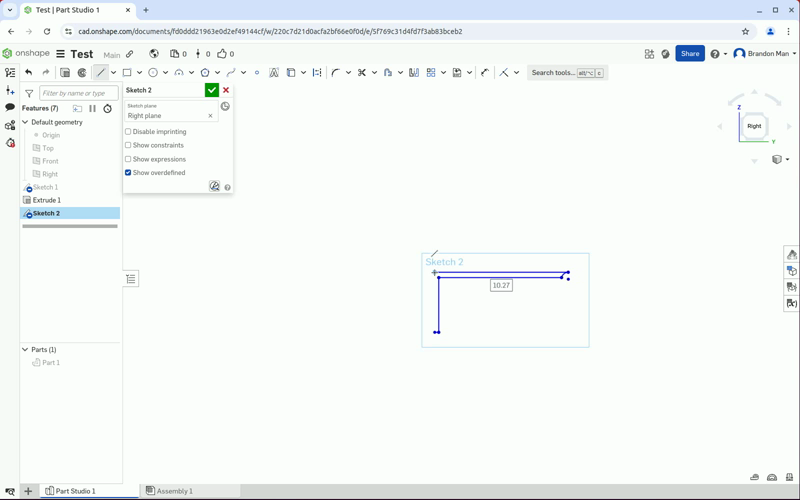
scroll(-6)
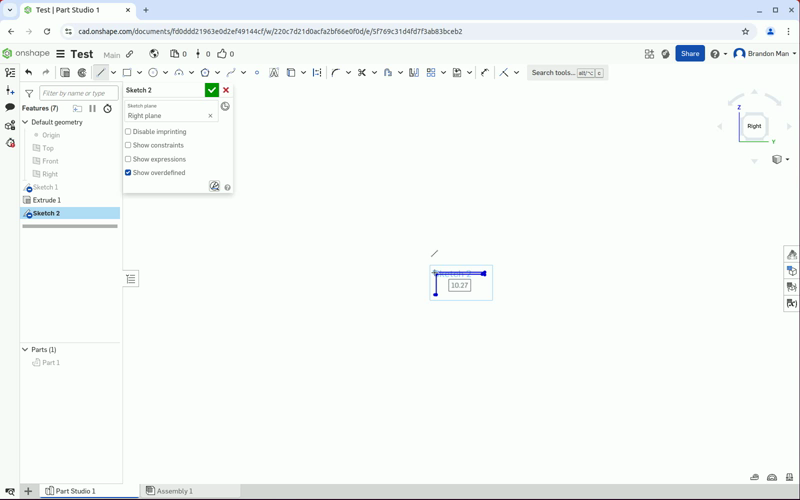
key_up(shift)
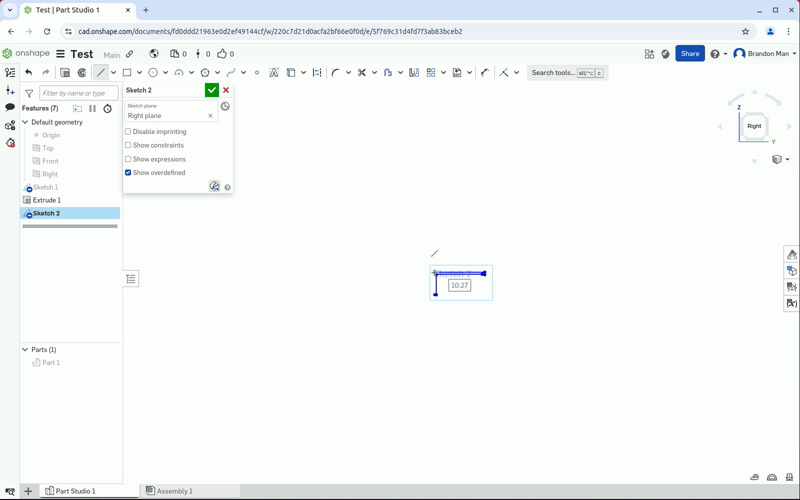
mouse_move(464, 272)
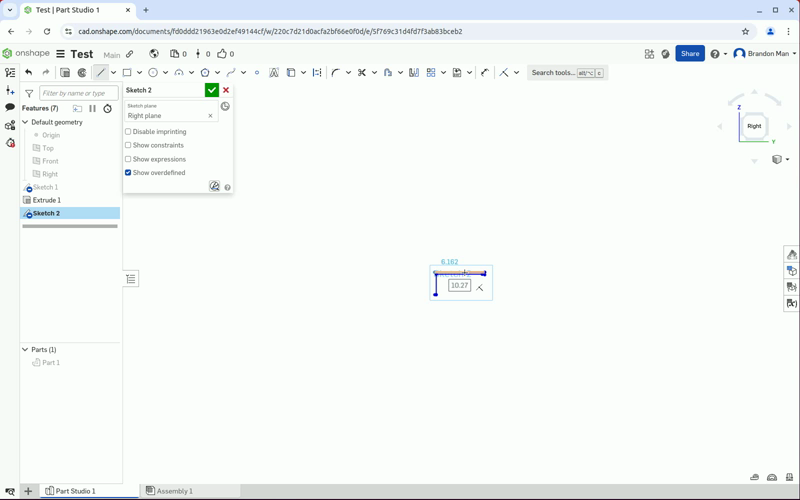
key_down(shift)
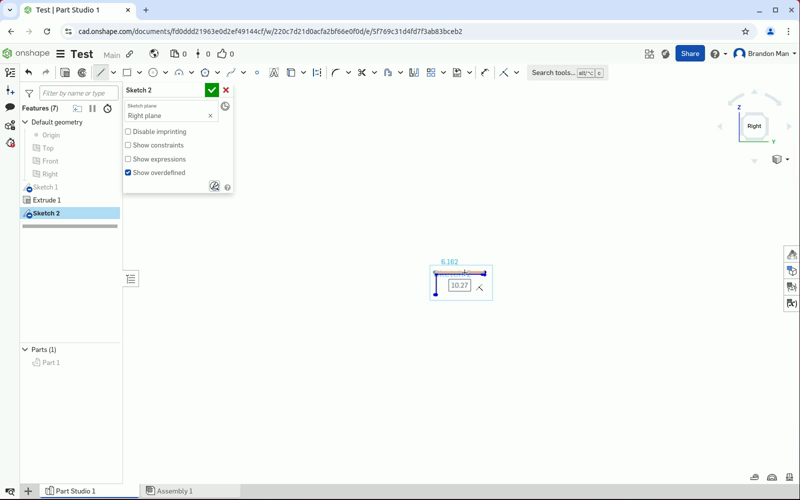
mouse_move(434, 294)
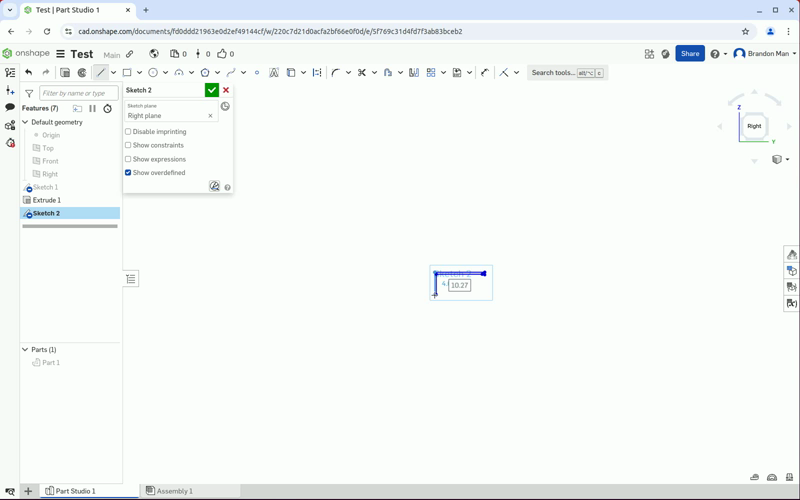
scroll(6)
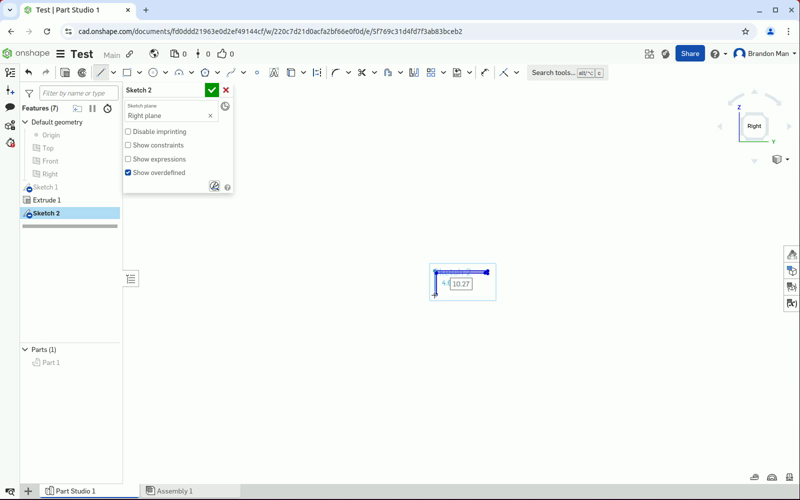
scroll(6)
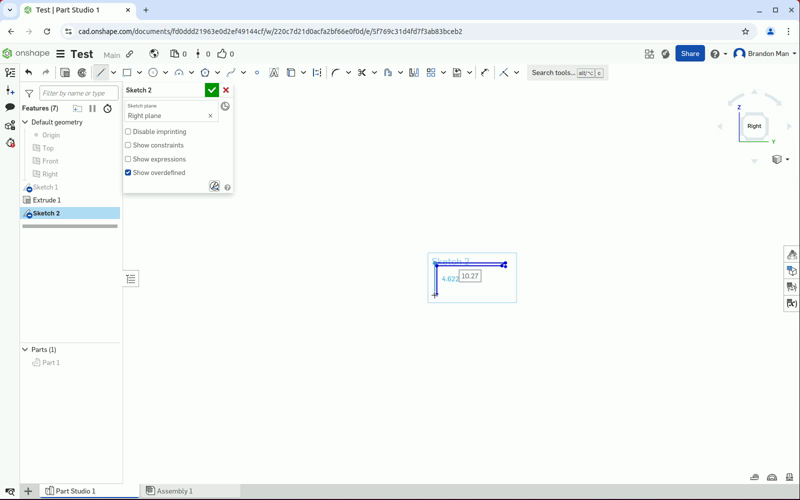
scroll(6)
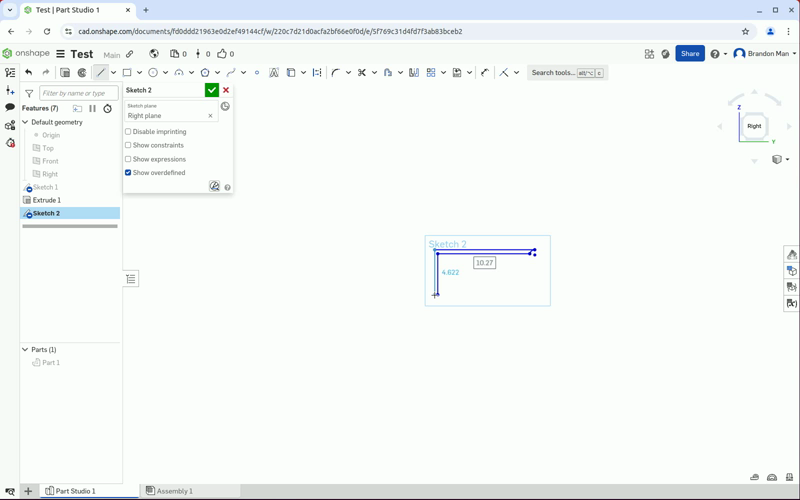
scroll(6)
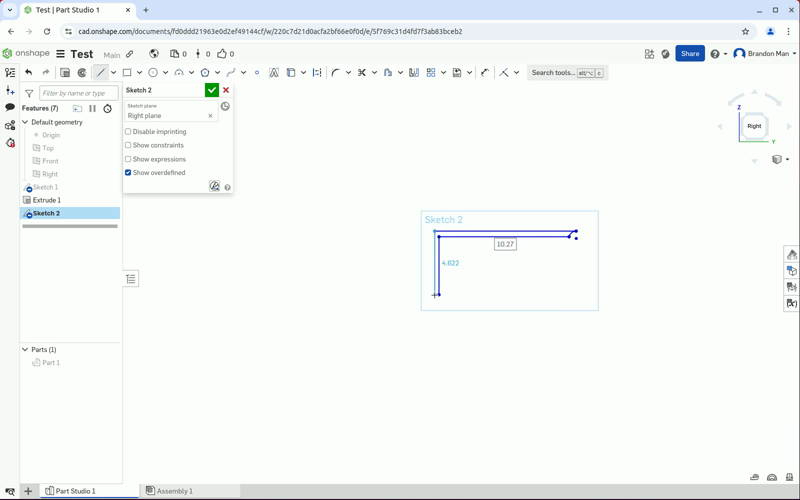
scroll(6)
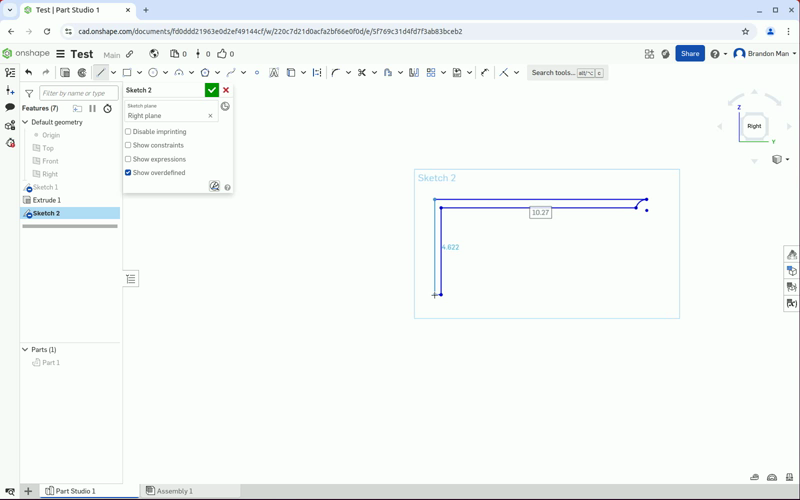
scroll(6)
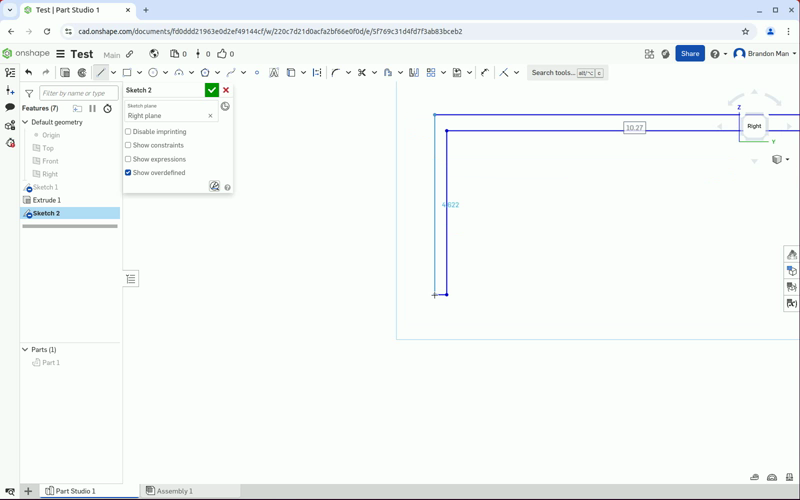
scroll(6)
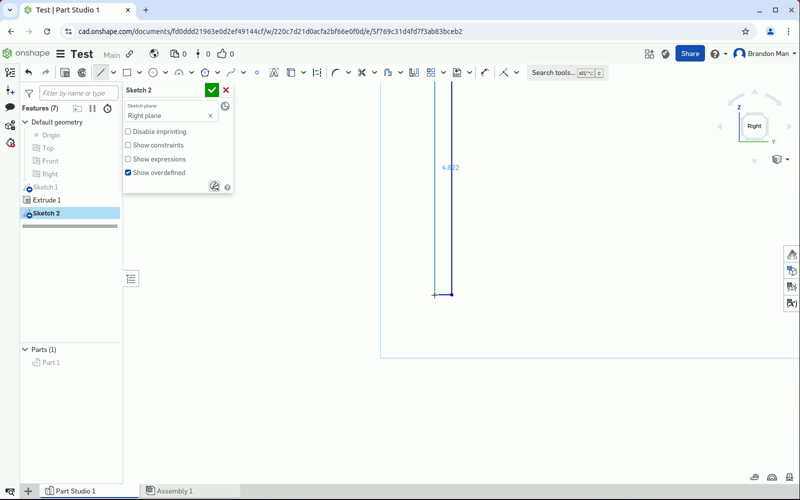
key_up(shift)
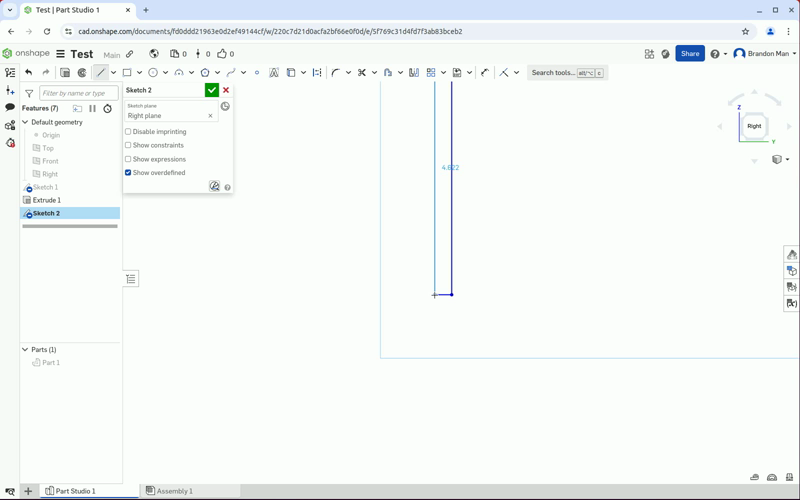
click(434, 294)
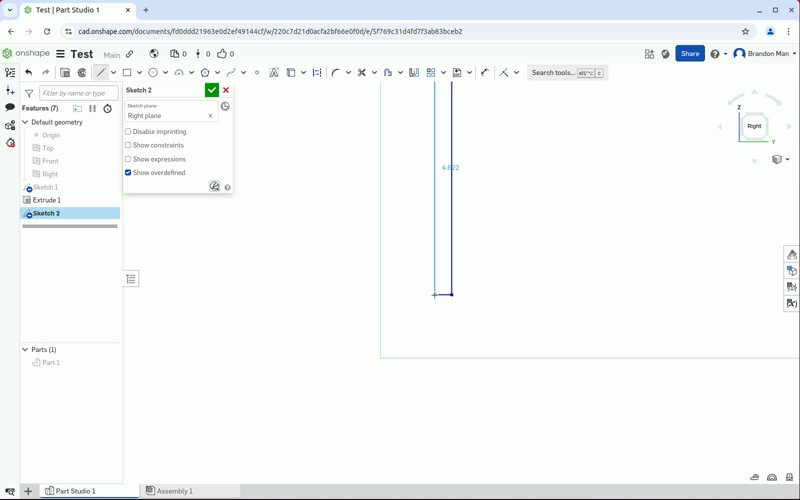
scroll(-6)
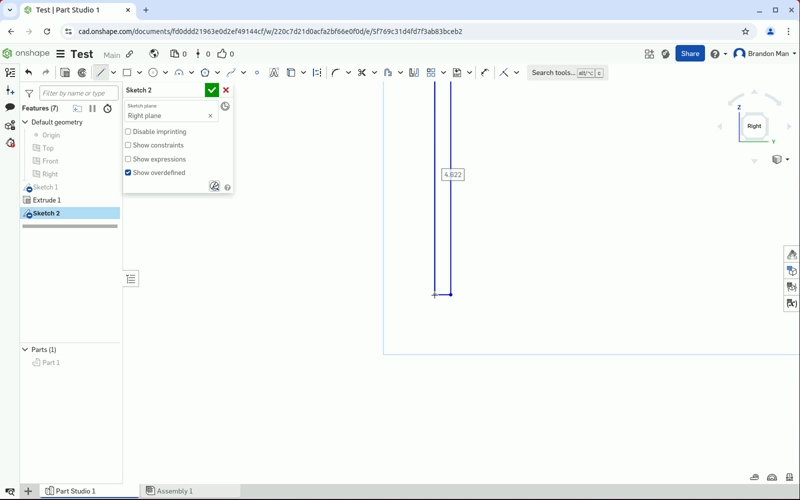
scroll(-6)
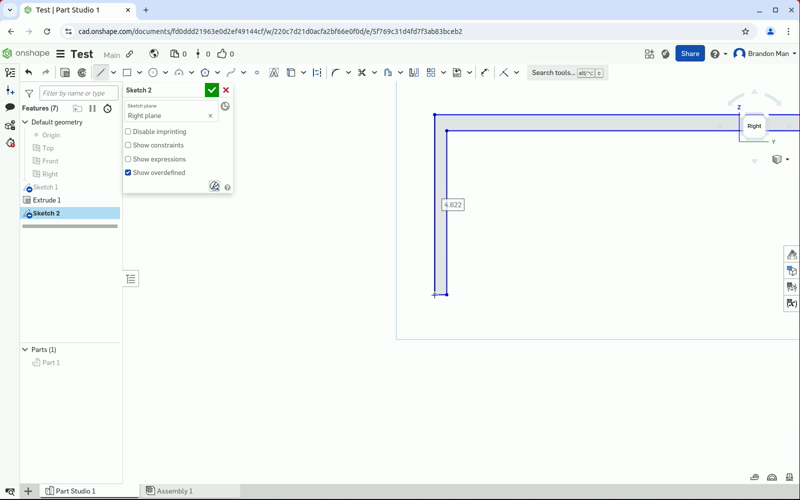
scroll(-6)
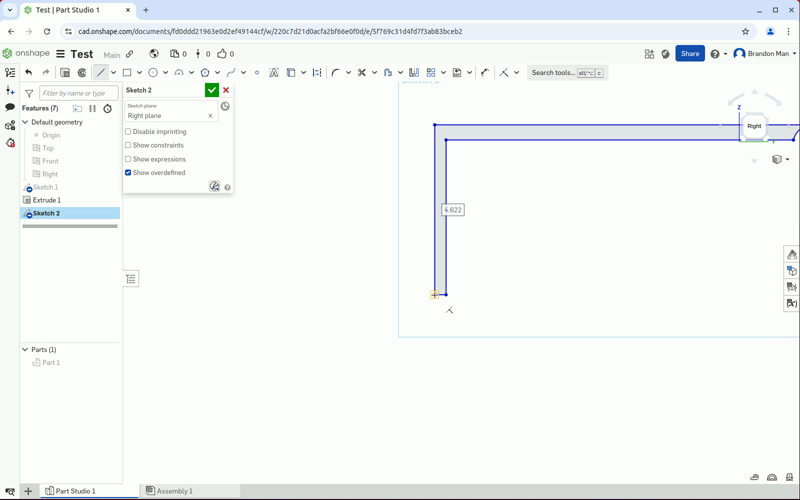
scroll(-6)
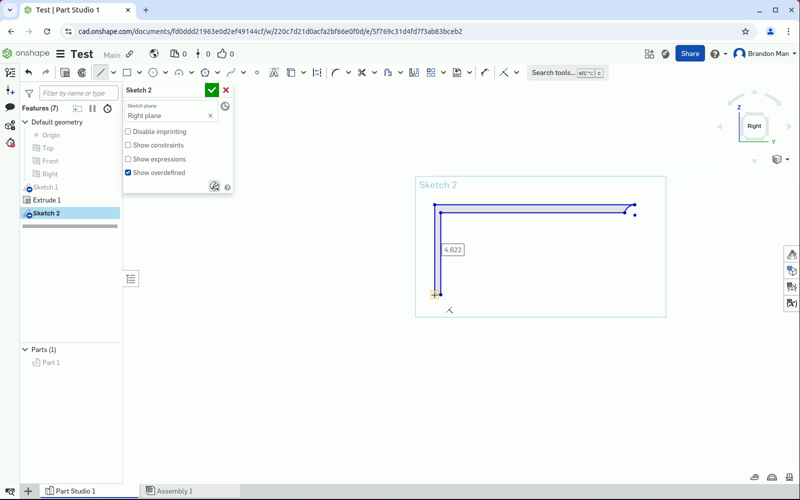
scroll(-6)
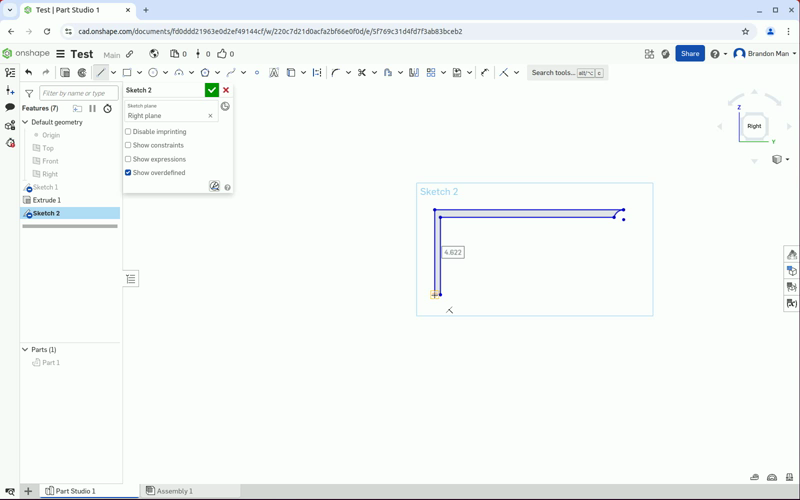
scroll(-6)
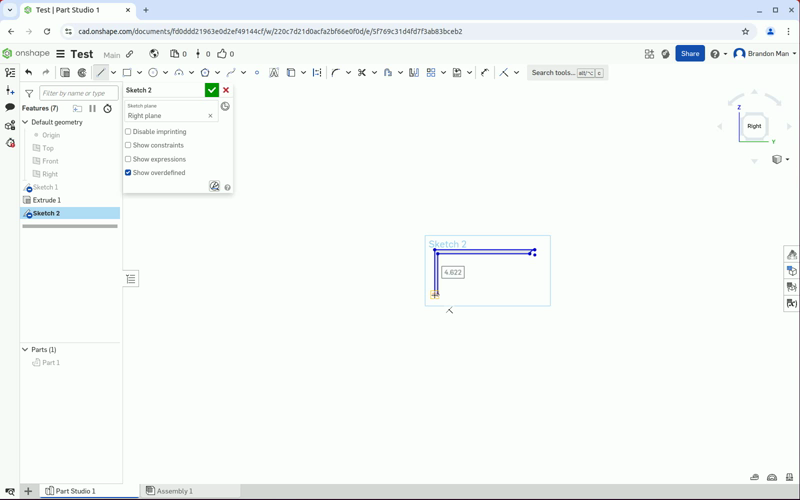
scroll(-6)
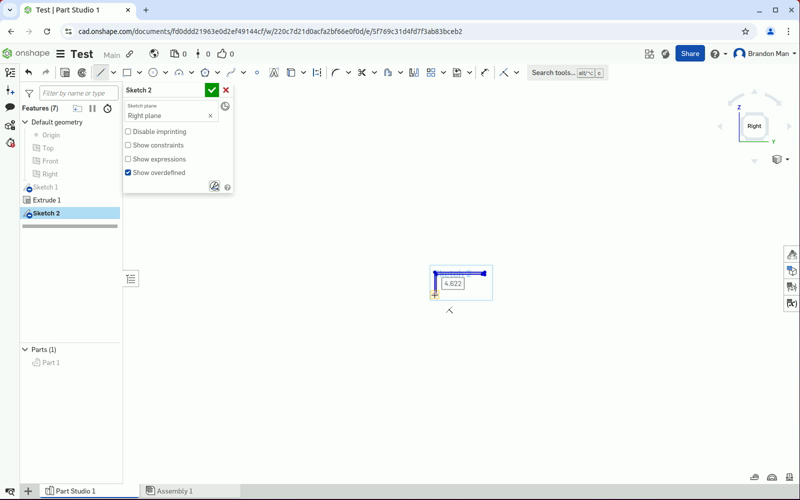
key(esc)
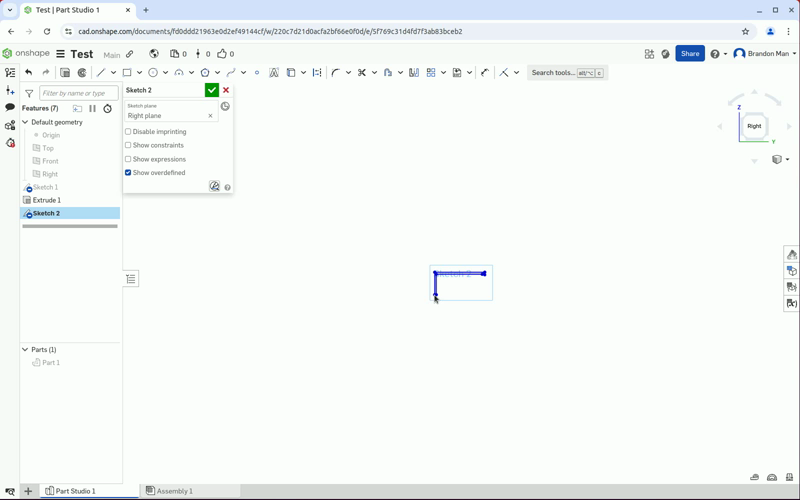
mouse_move(477, 273)
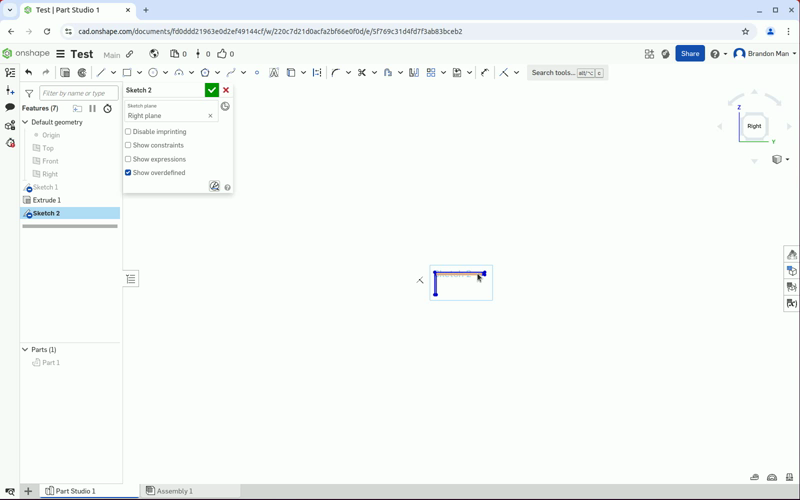
scroll(6)
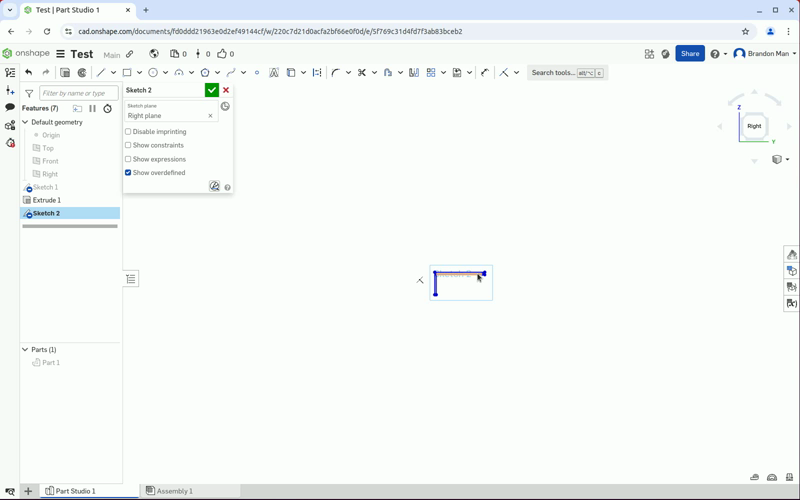
scroll(6)
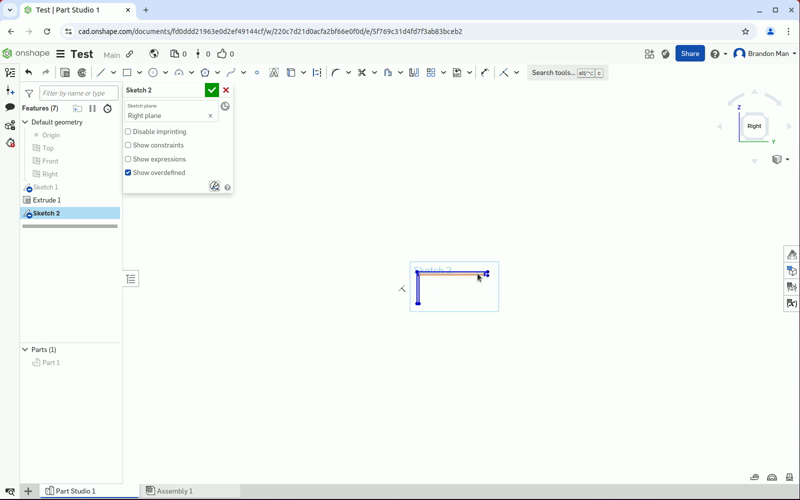
scroll(6)
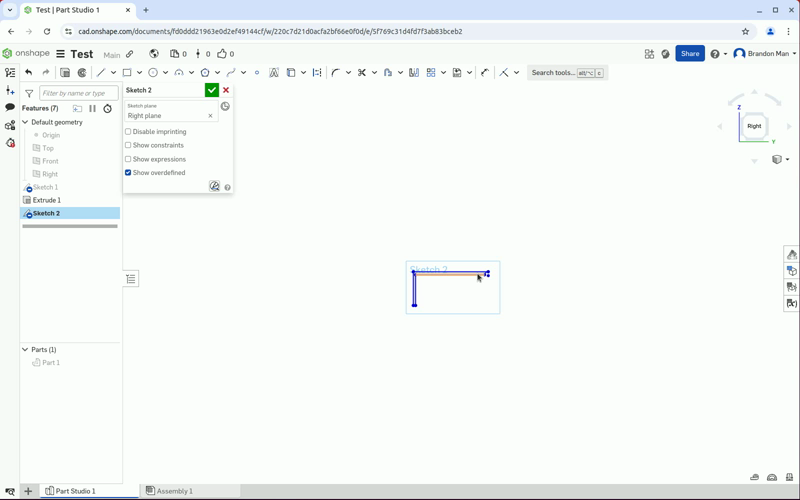
scroll(6)
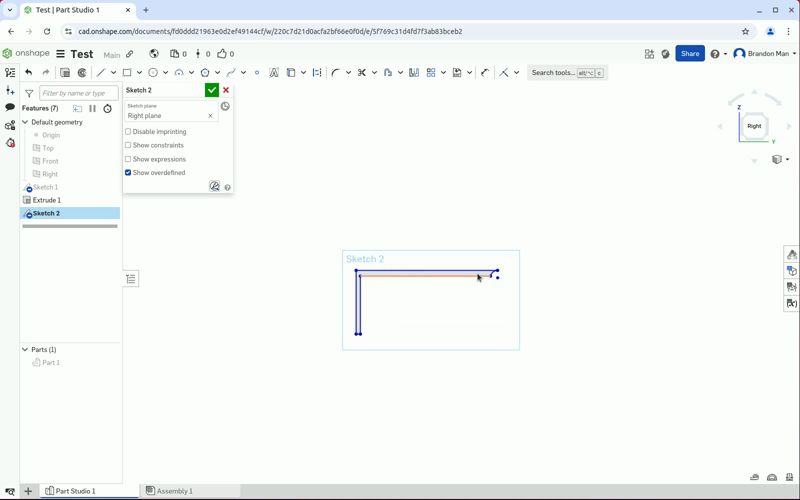
scroll(6)
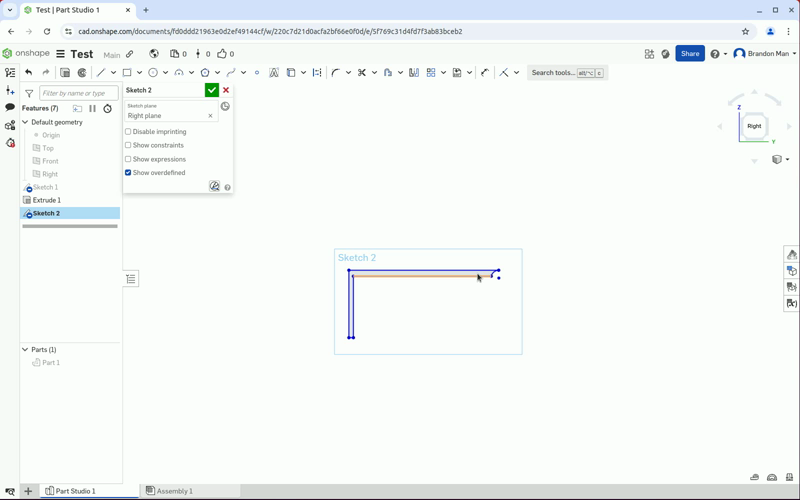
scroll(6)
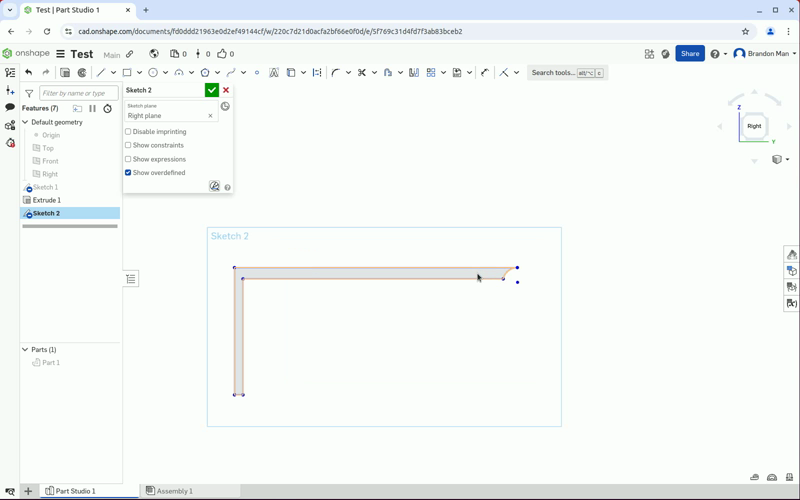
scroll(6)
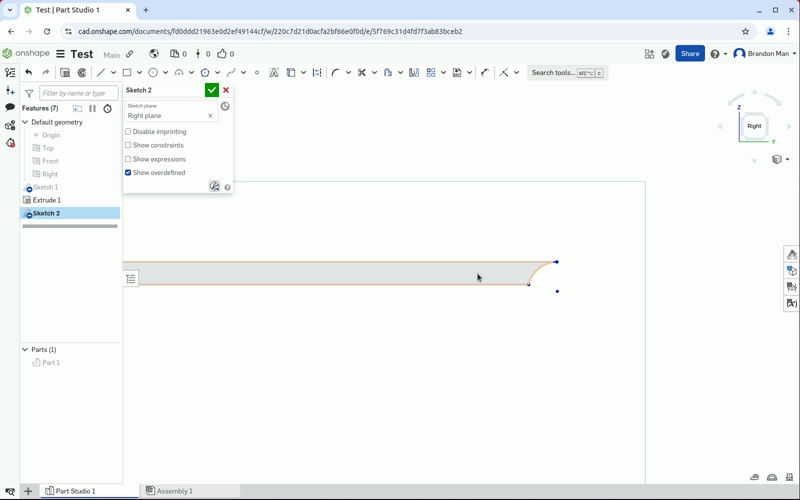
click(477, 273)
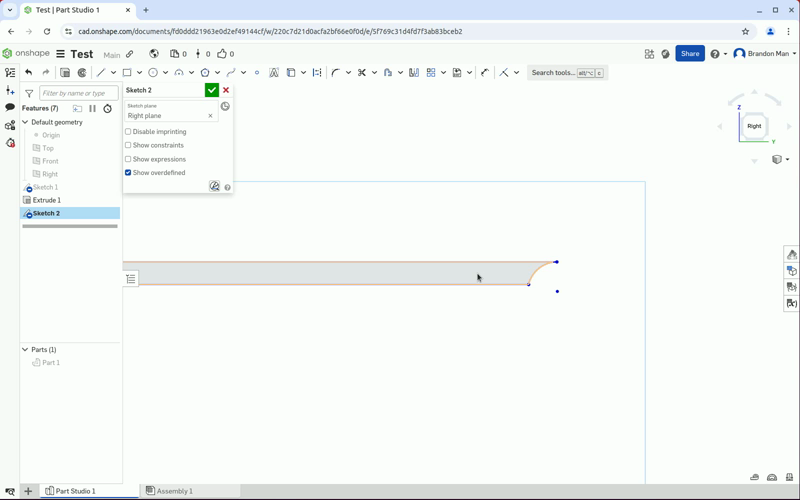
scroll(-6)
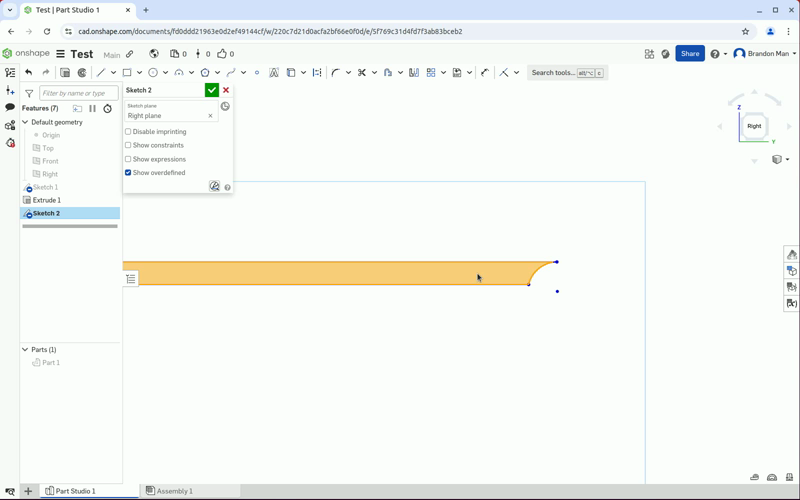
scroll(-6)
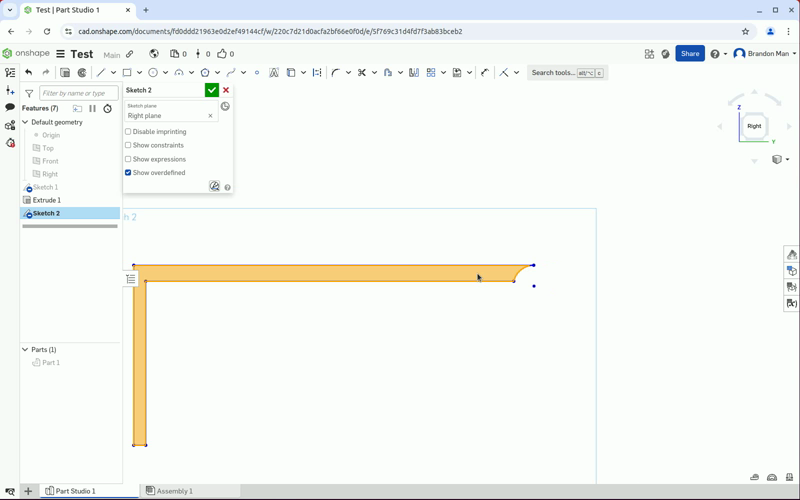
scroll(-6)
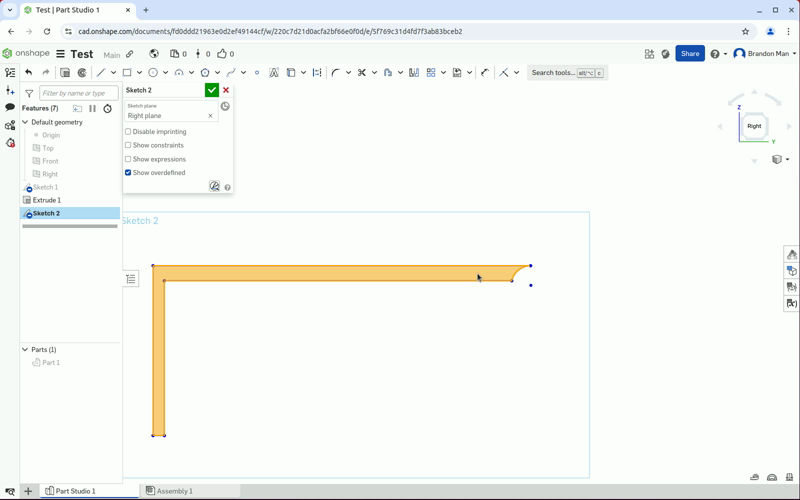
scroll(-6)
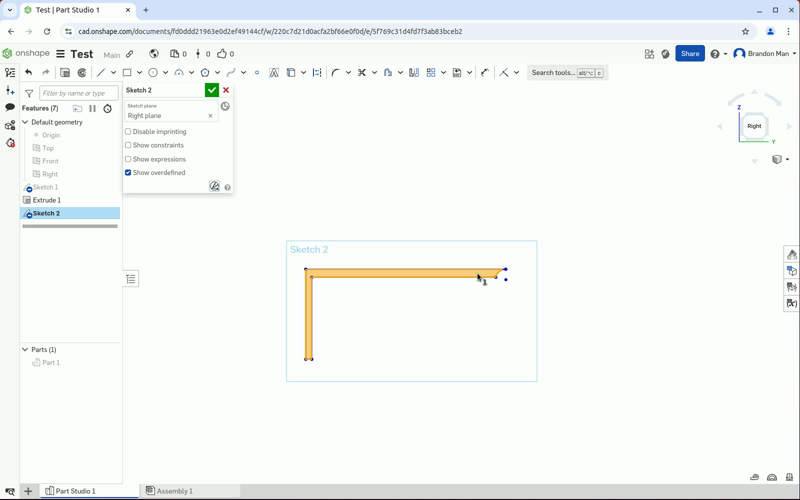
scroll(-6)
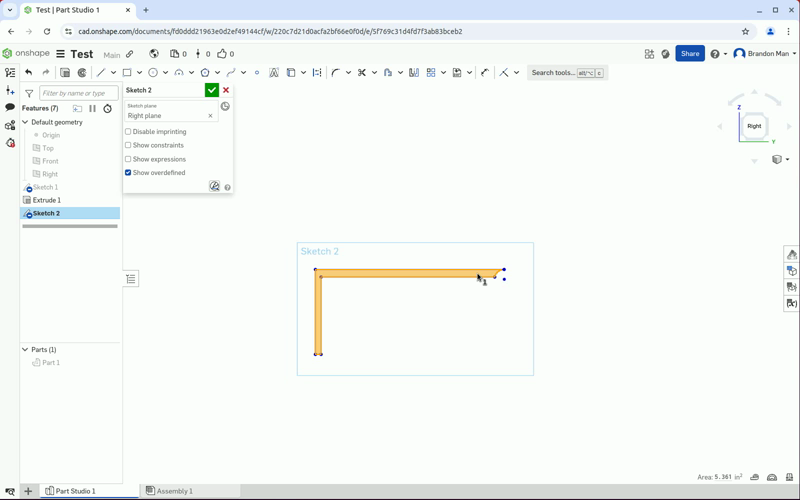
scroll(-6)
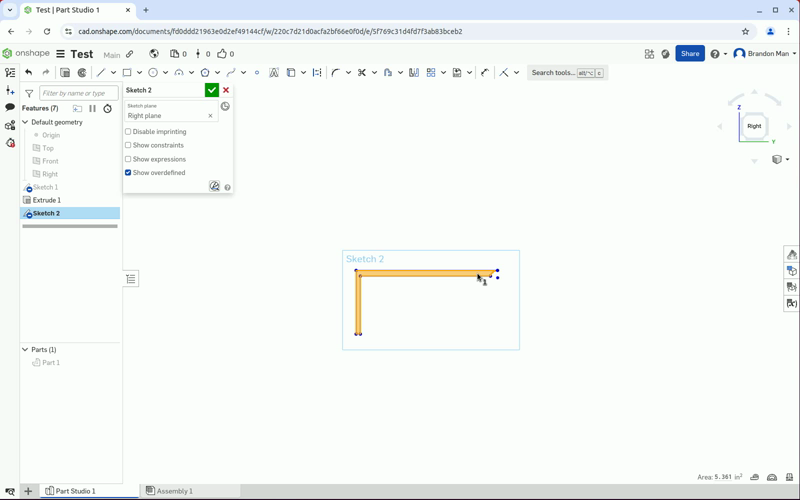
scroll(-6)
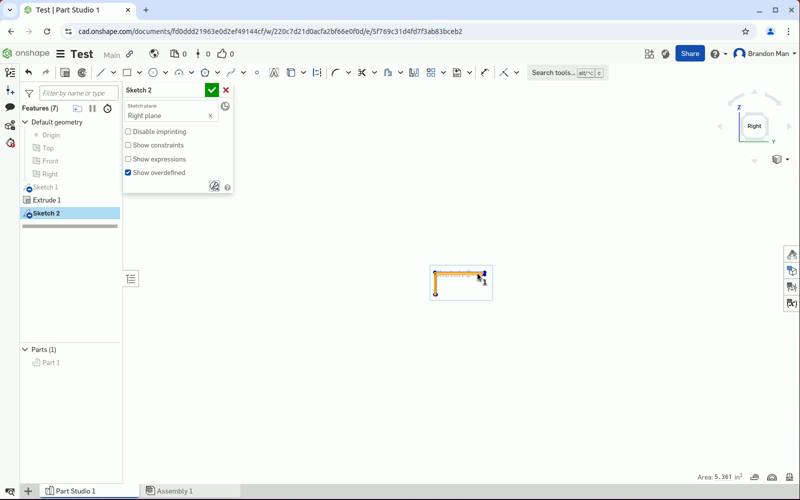
mouse_move(73, 352)
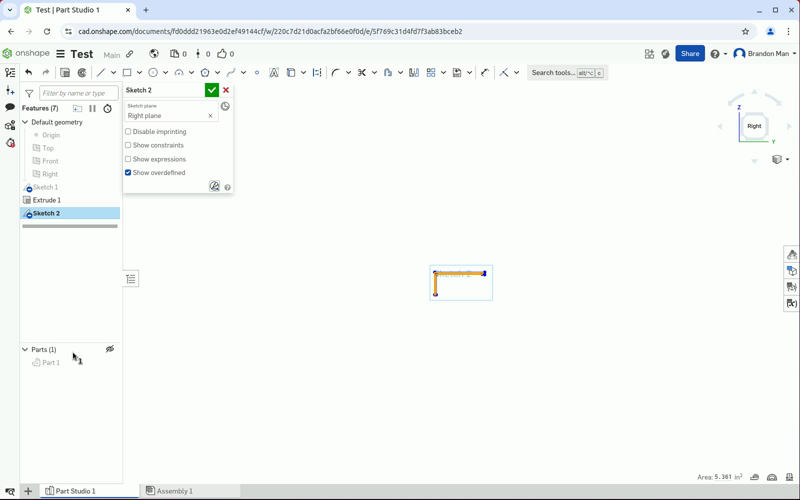
key(shift+y)
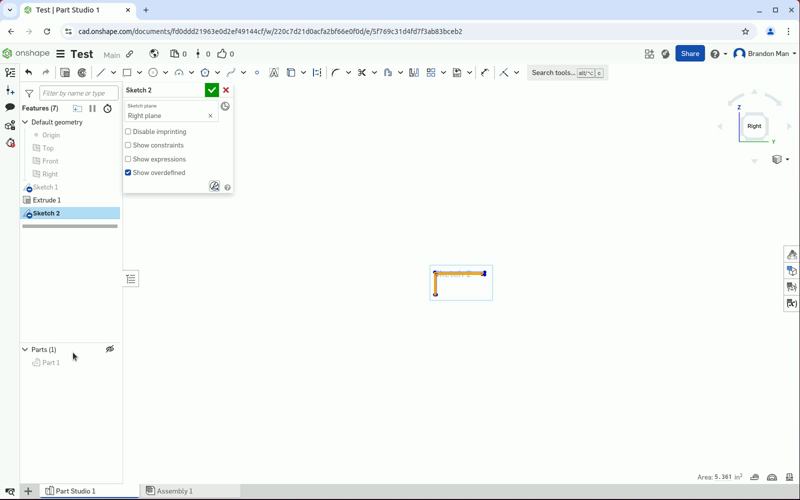
key(shift+e)
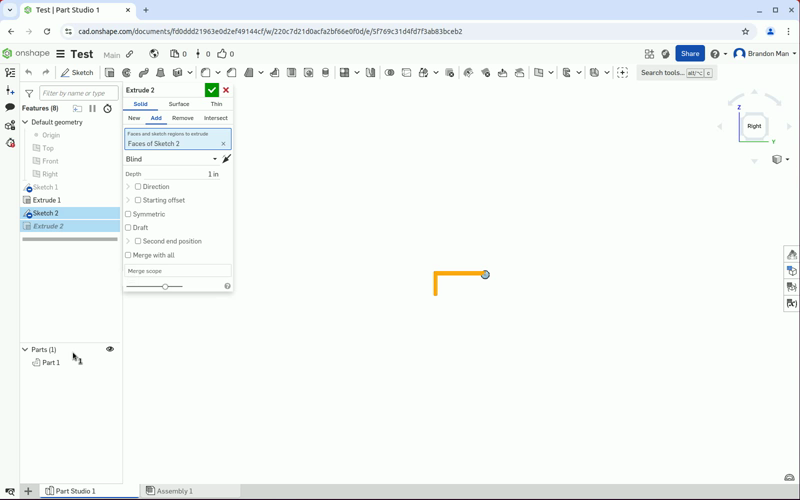
mouse_move(143, 106)
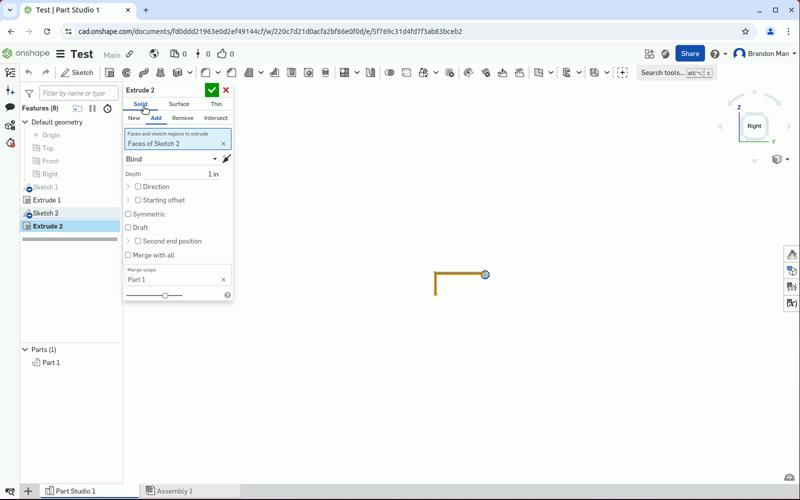
click(143, 106)
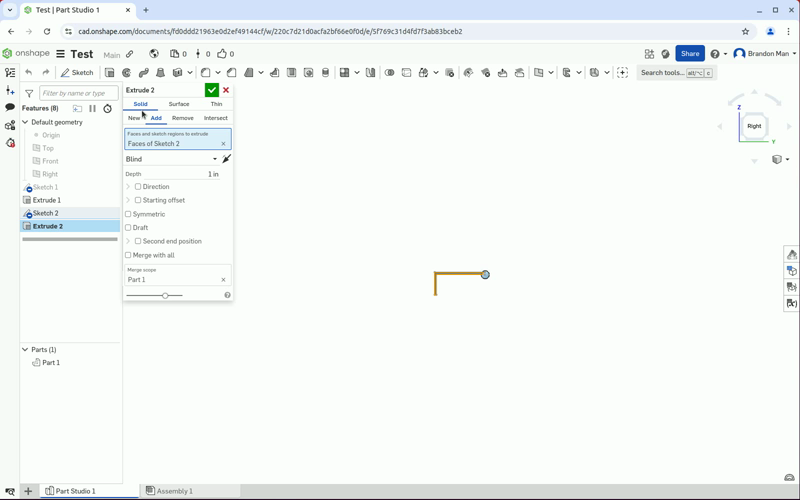
mouse_move(137, 120)
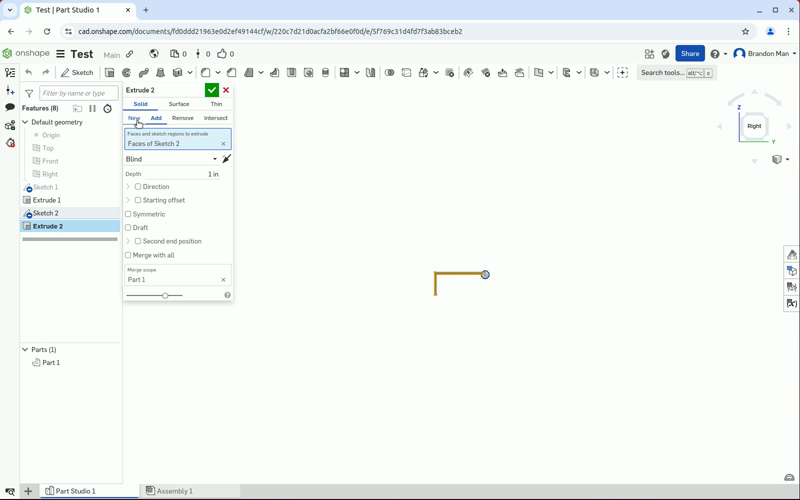
click(137, 120)
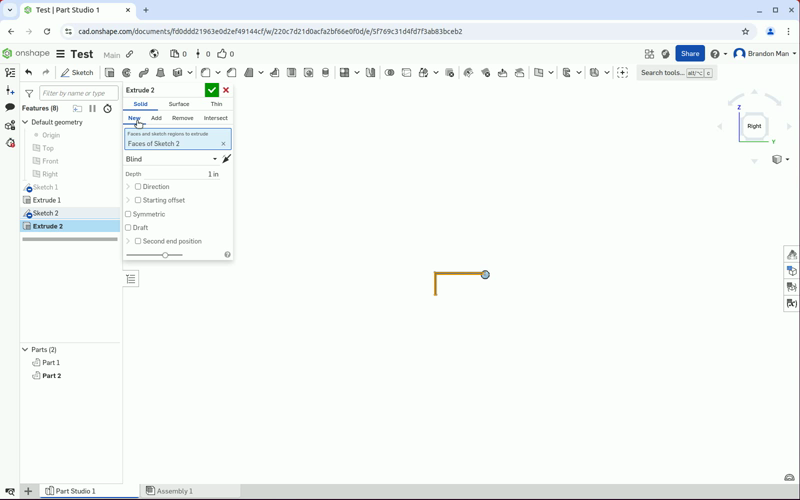
key(tab, 4)
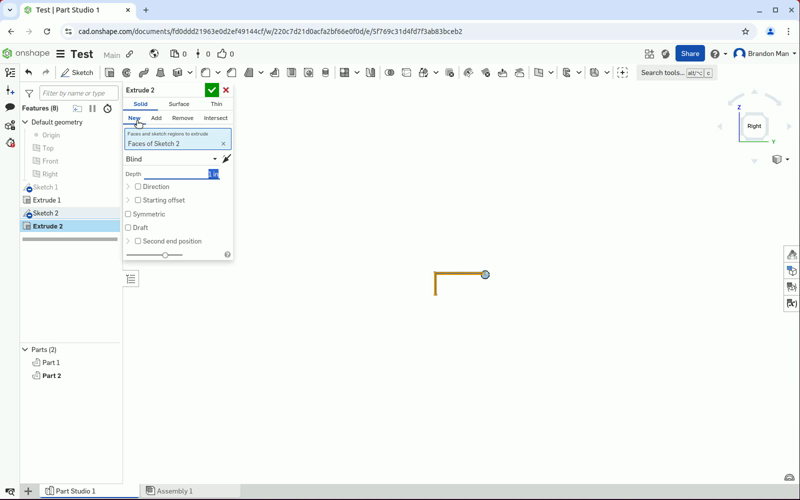
text(23.108)
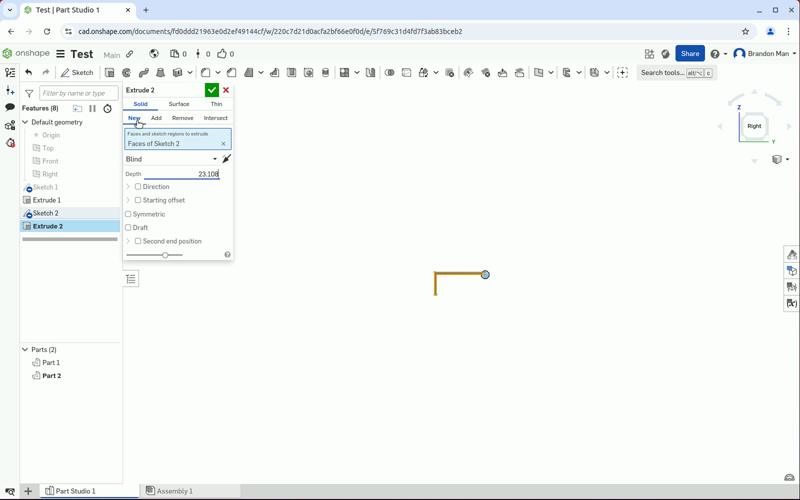
key(enter)
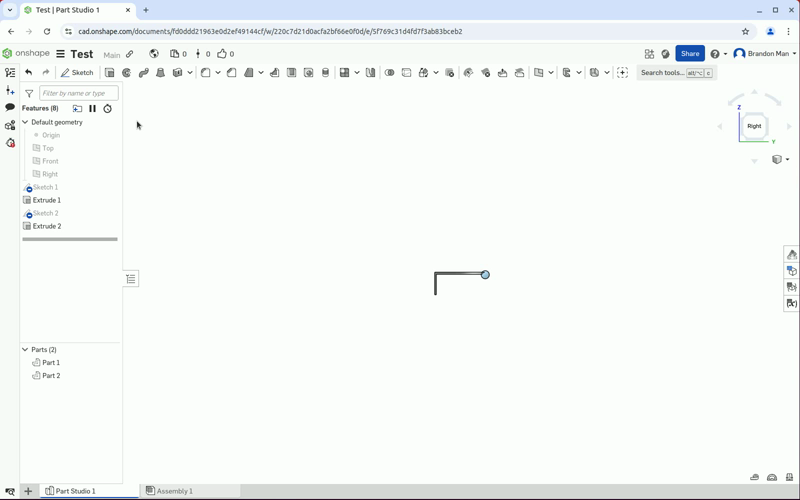
key(shift+h)
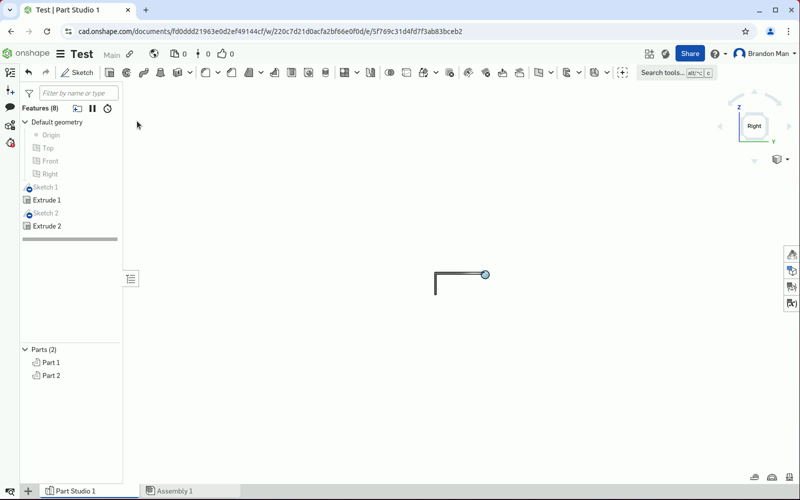
key(shift+h)
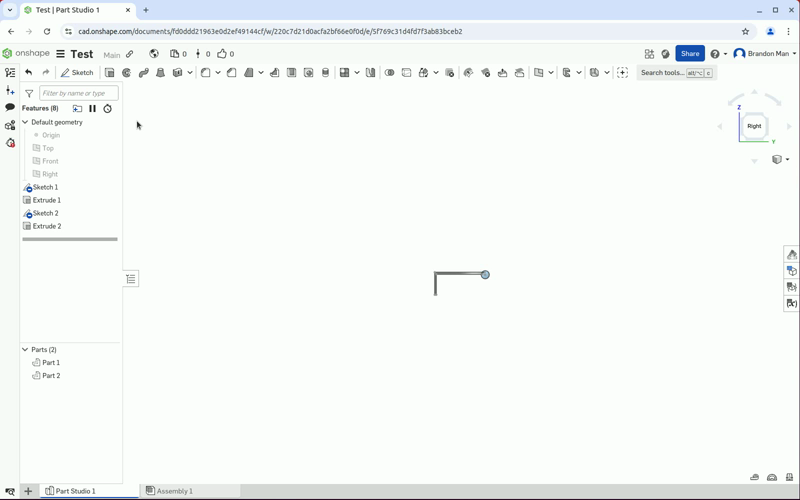
key(shift+7)
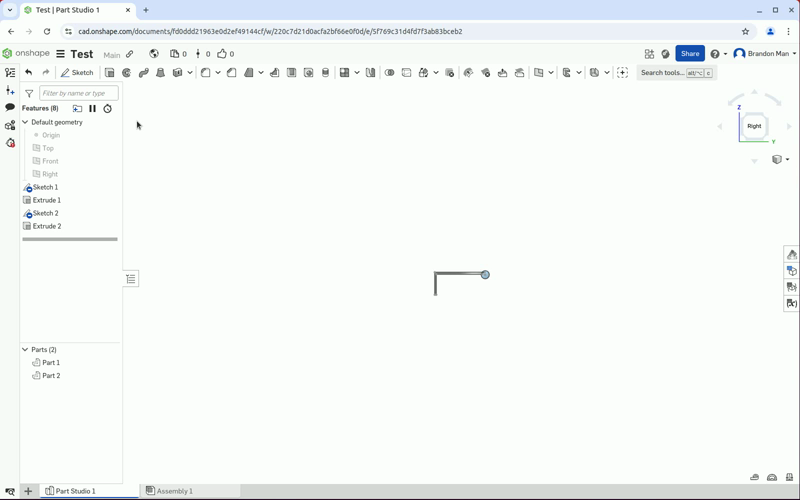
key(right, 2)
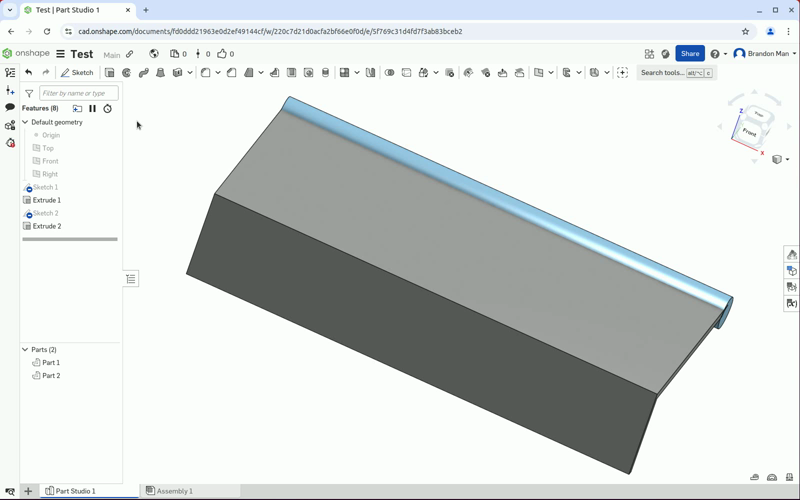
key(down, 2)
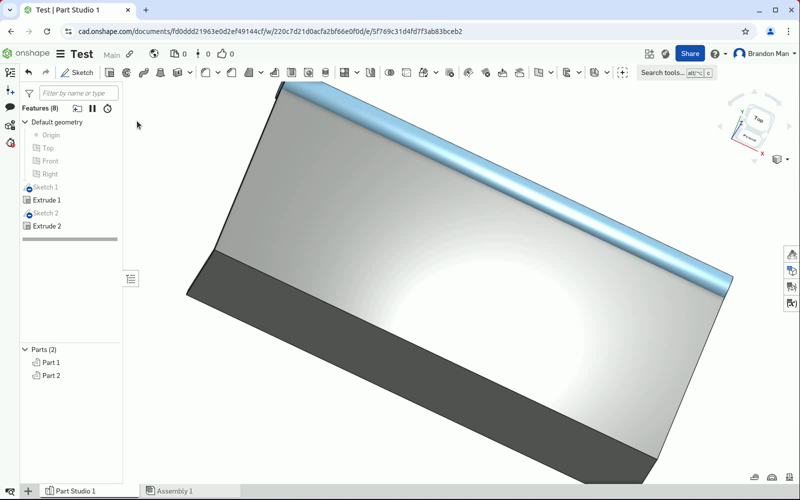
key(up, 2)
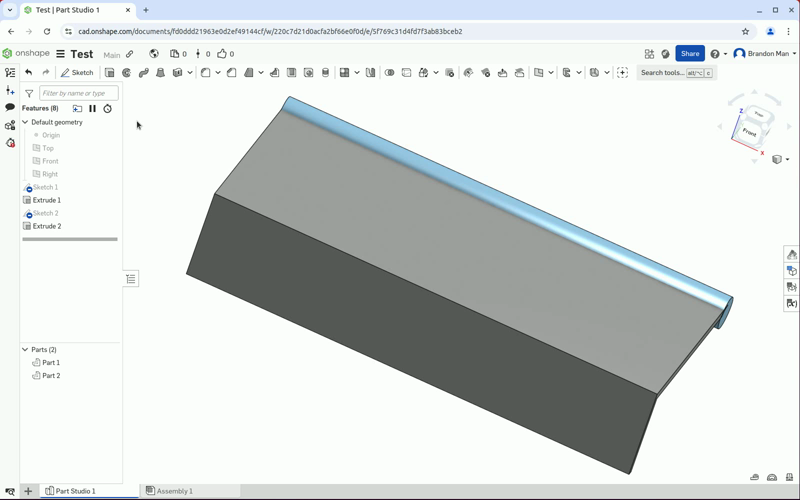
key(left, 2)
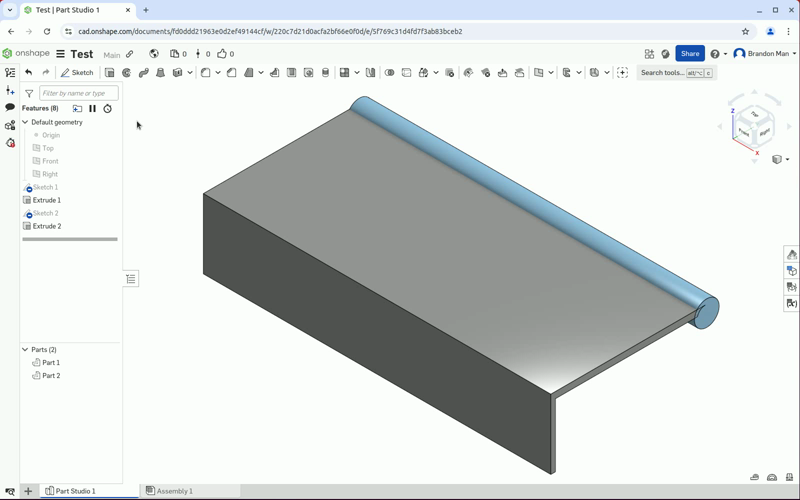
mouse_move(73, 189)
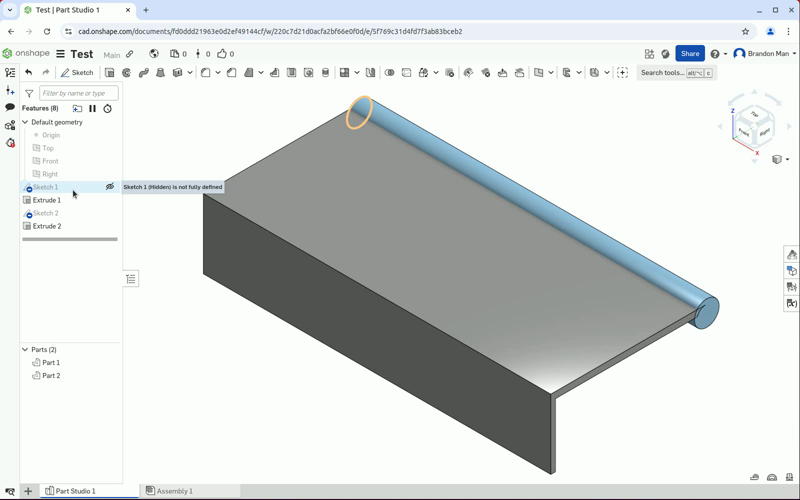
click(73, 189)